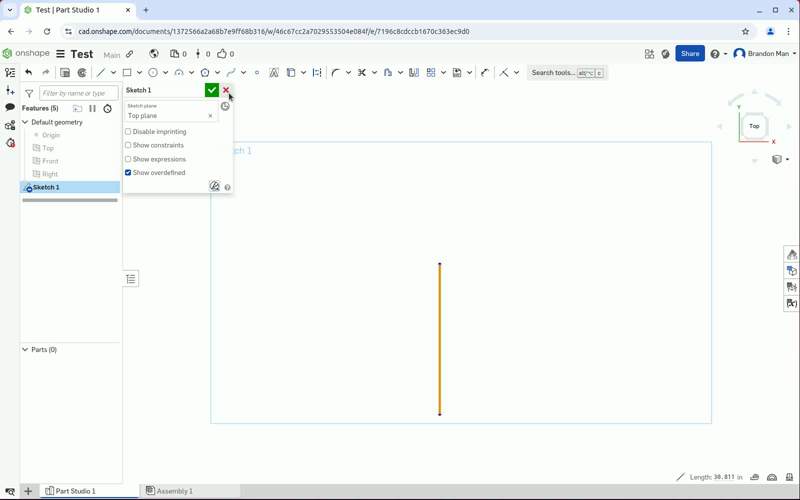
key(shift+h)
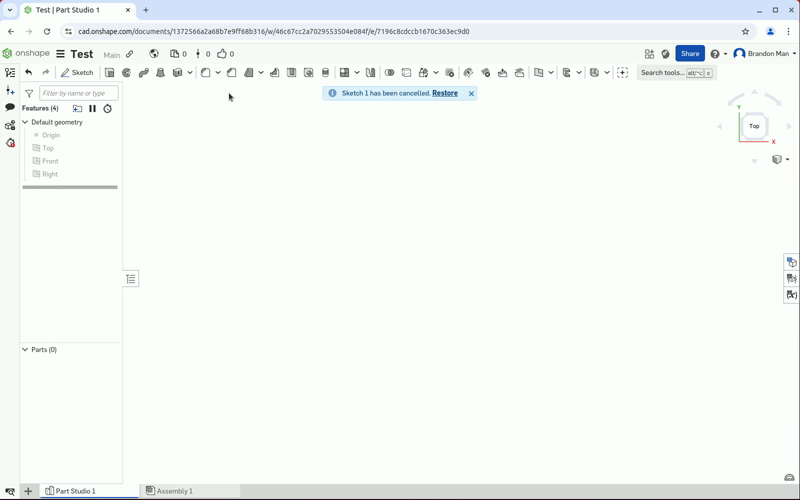
mouse_move(73, 352)
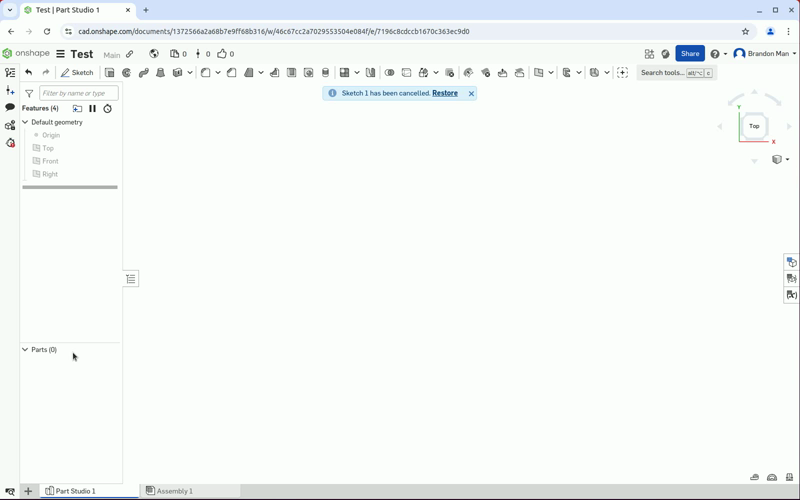
key(y)
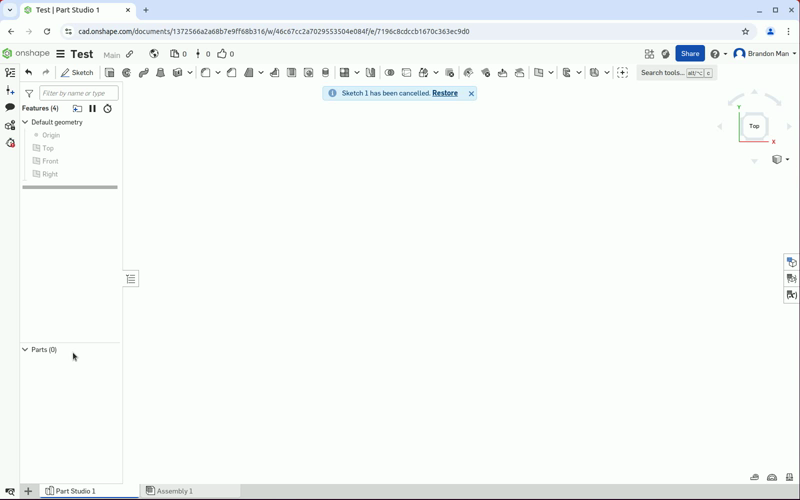
key(shift+p)
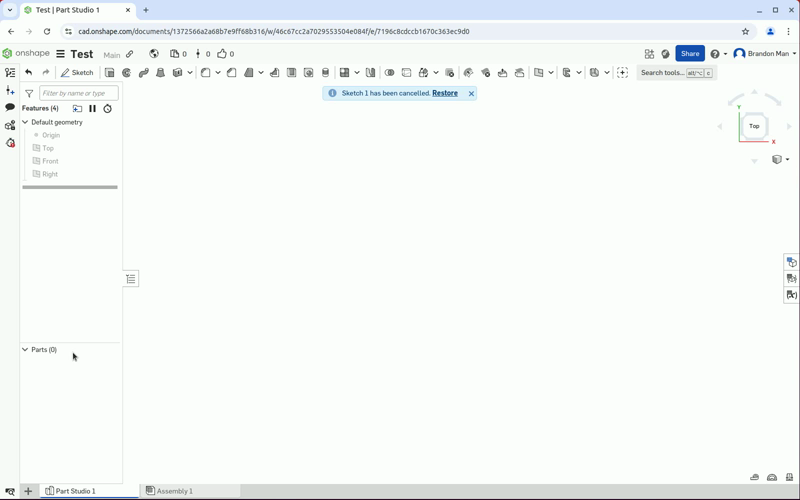
key(space)
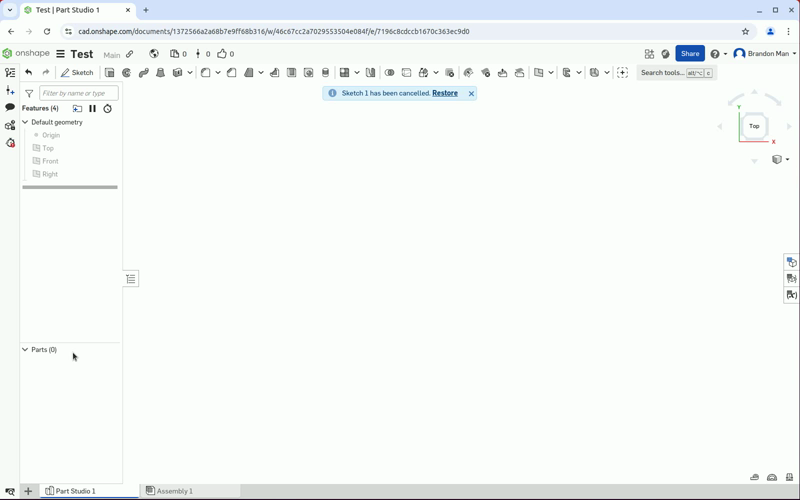
key_down(shift)
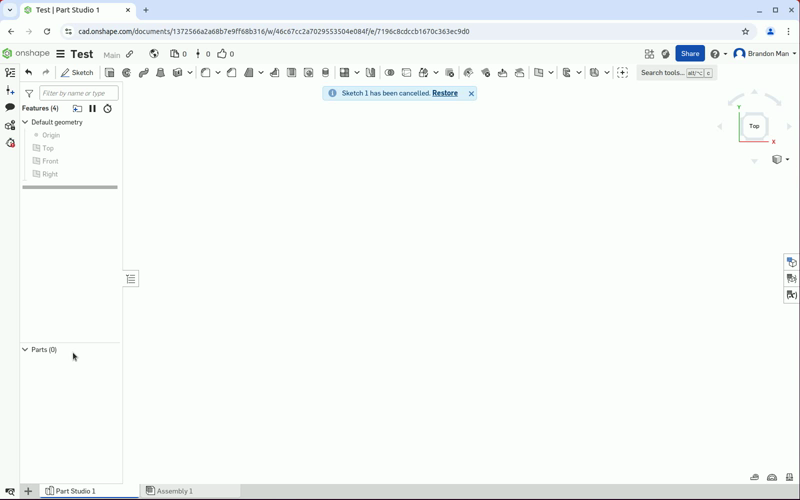
key(up)
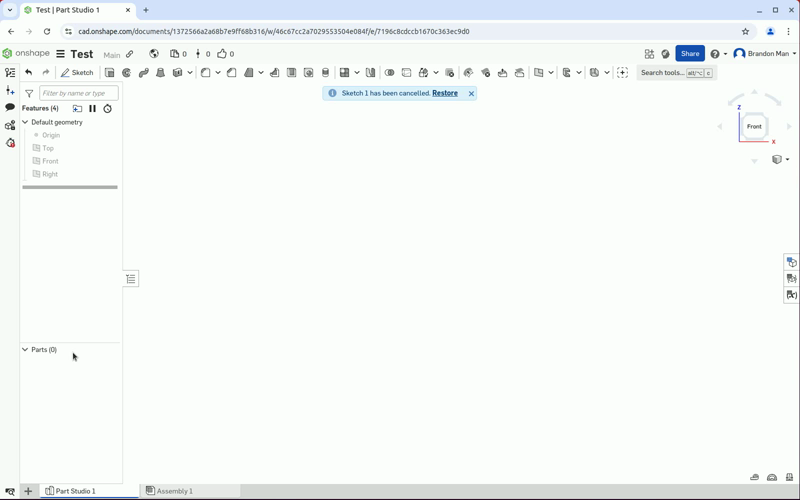
key_up(shift)
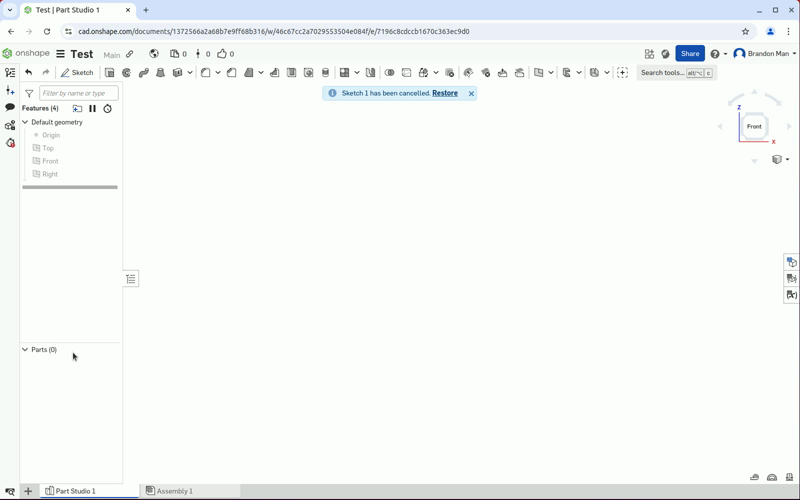
mouse_move(73, 352)
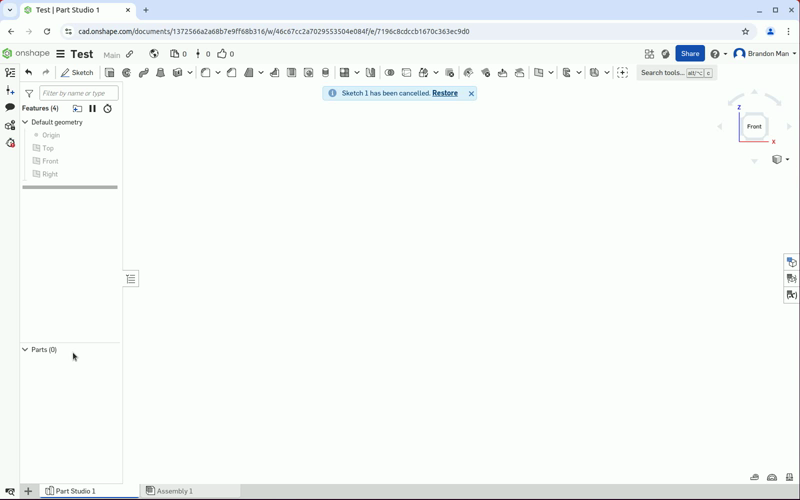
key(shift+y)
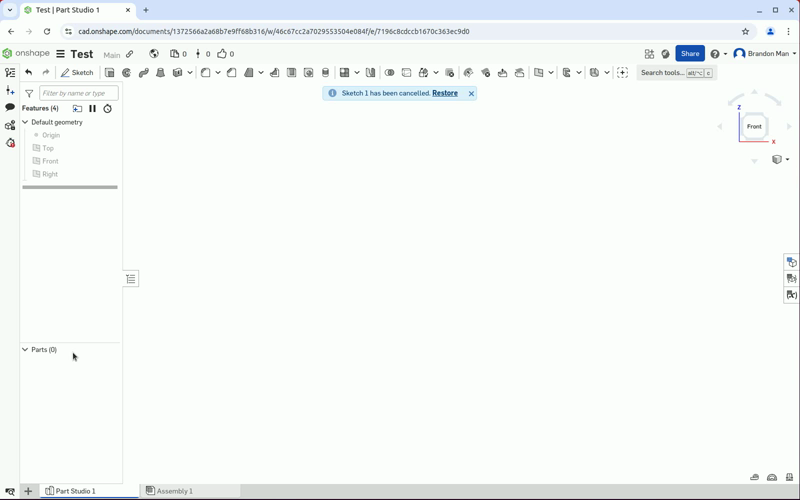
key(shift+s)
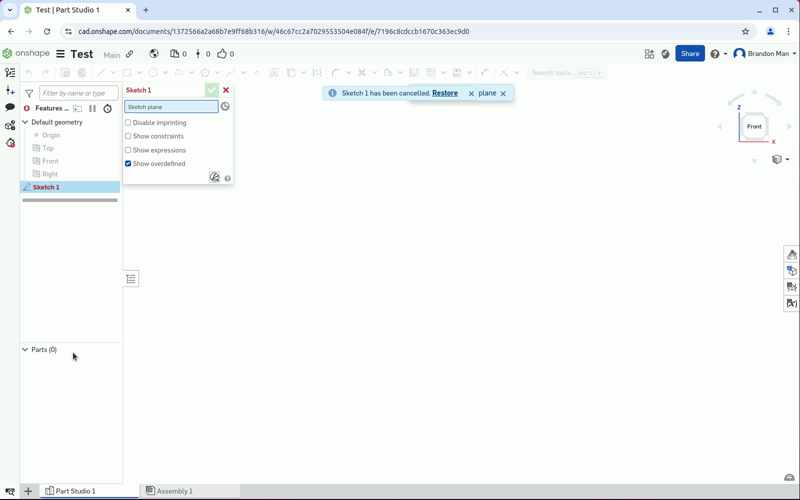
mouse_move(73, 163)
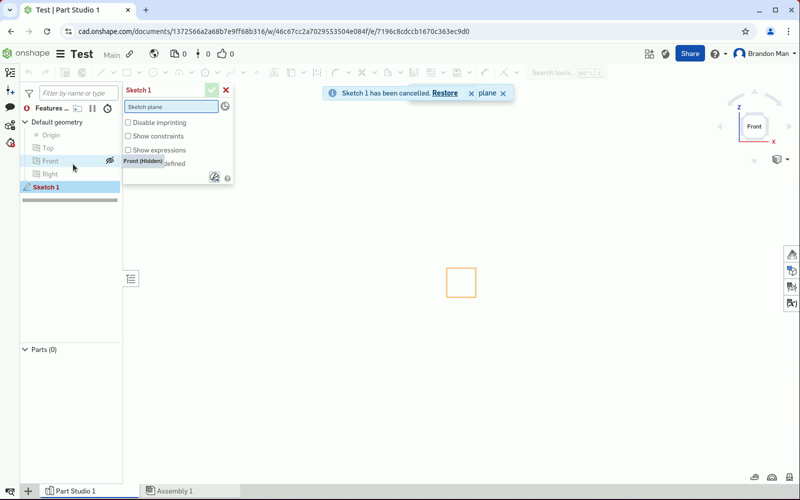
click(73, 163)
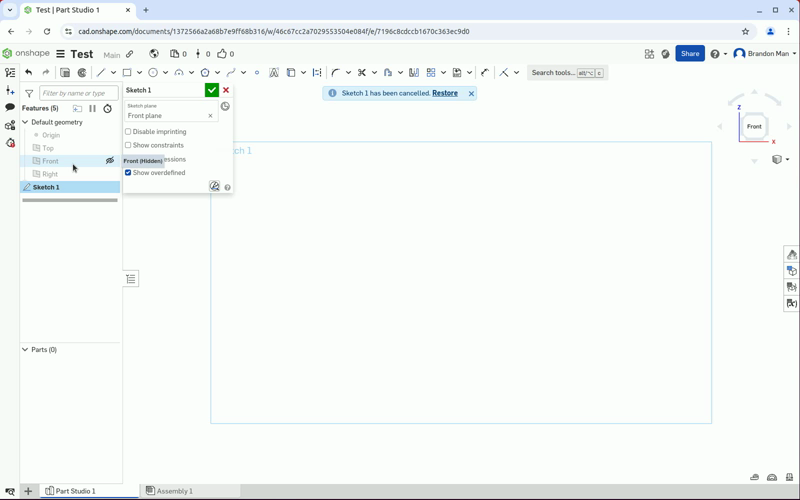
mouse_move(73, 352)
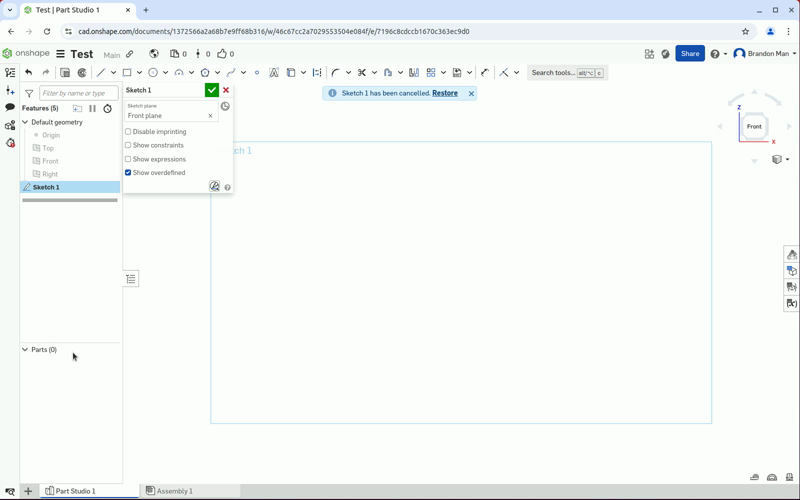
key(y)
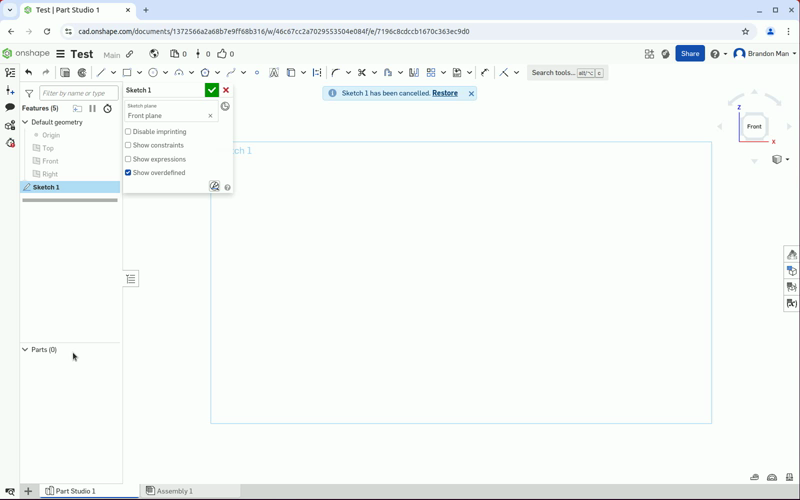
key(l)
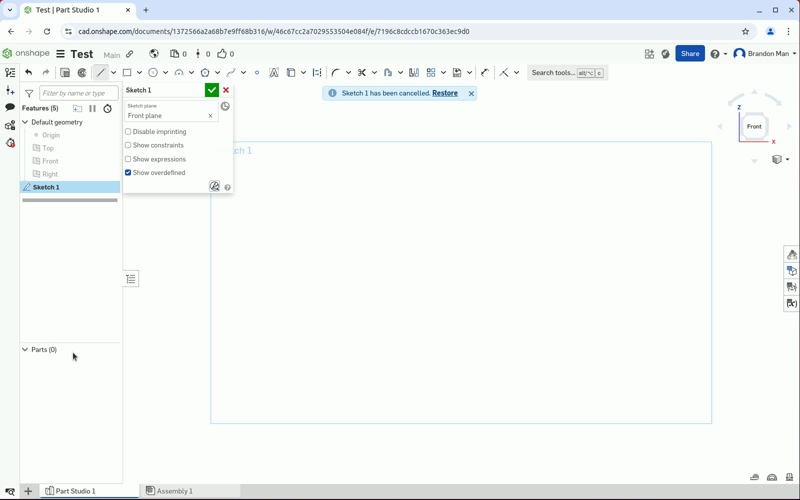
key_down(shift)
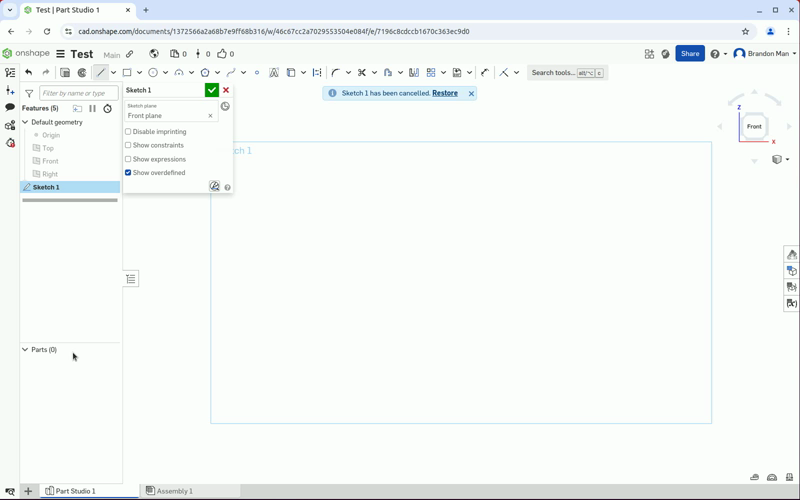
mouse_move(385, 282)
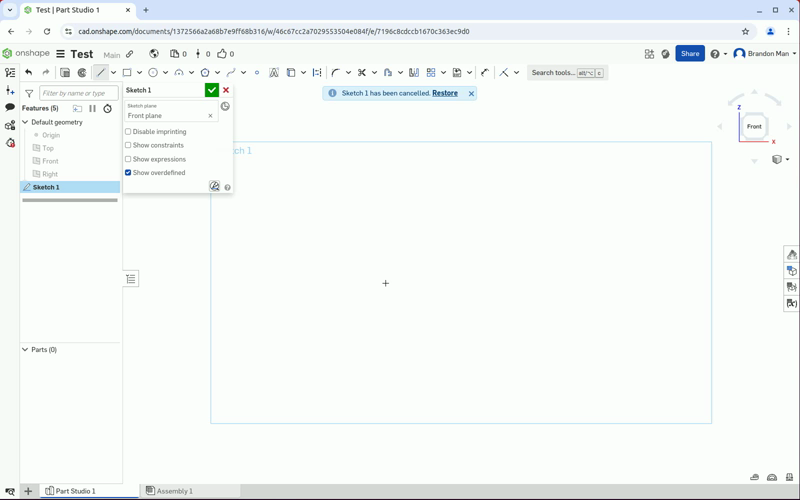
click(385, 282)
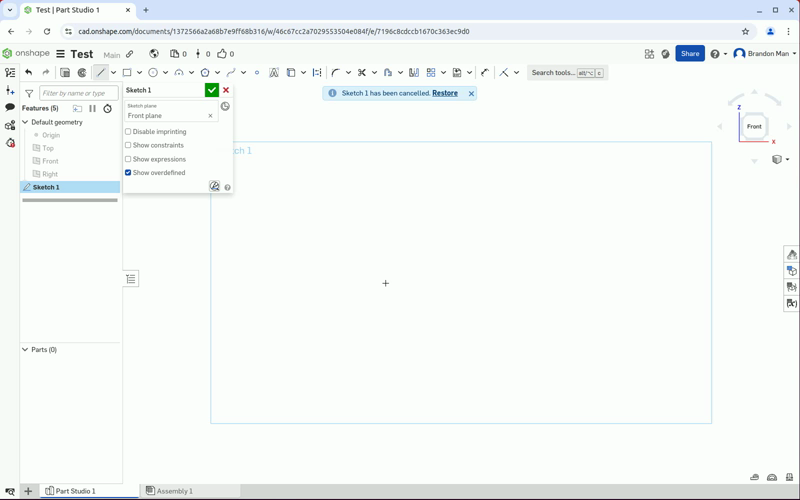
key_up(shift)
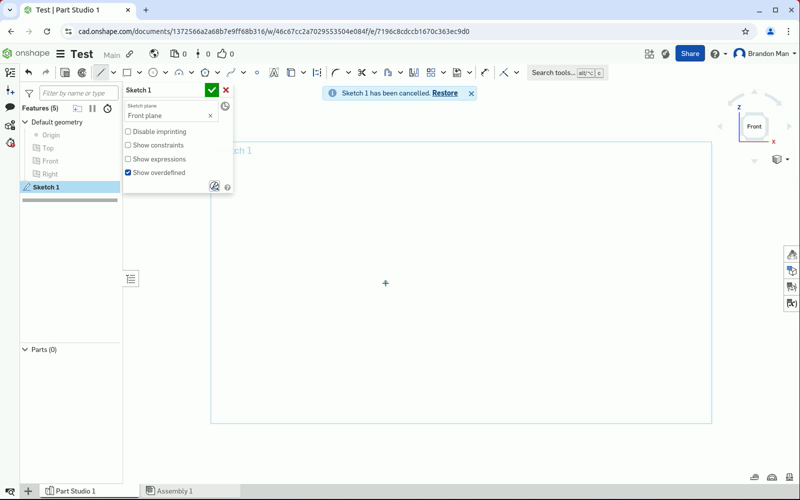
key_down(shift)
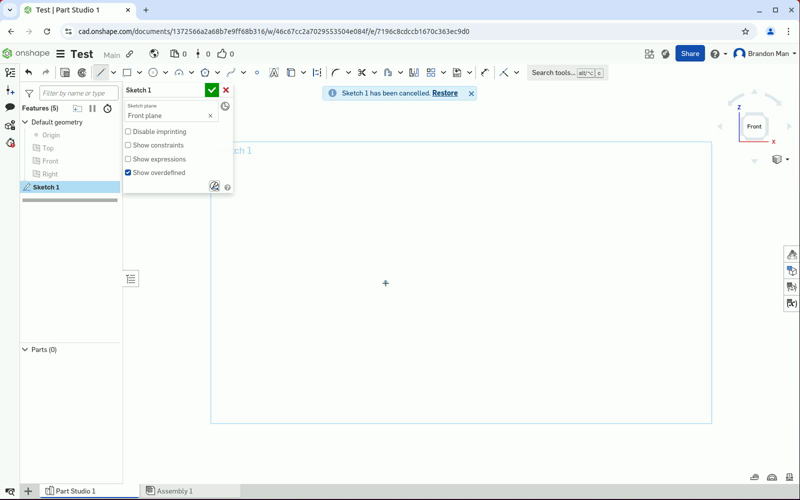
mouse_move(461, 282)
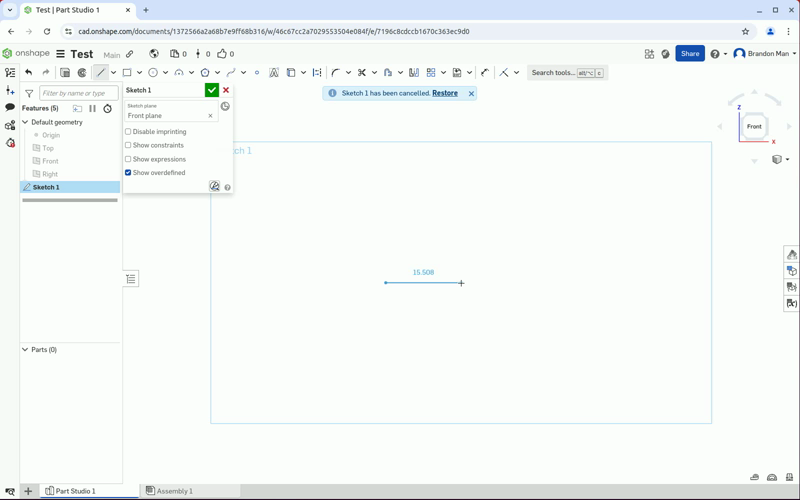
click(461, 282)
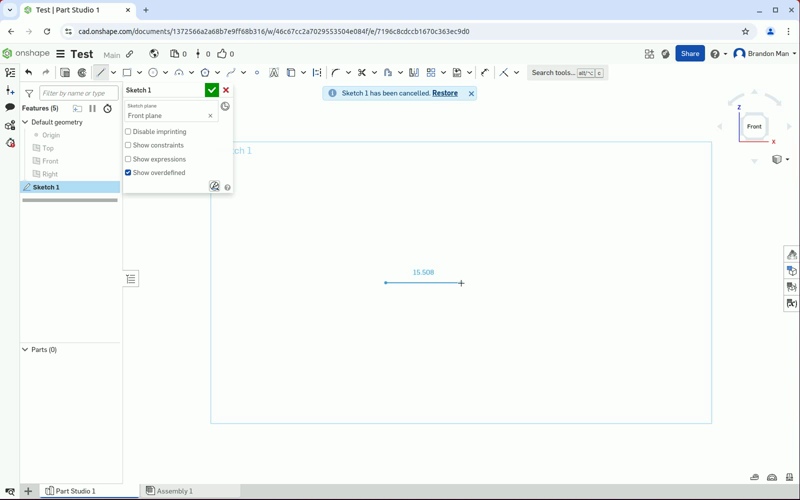
key_up(shift)
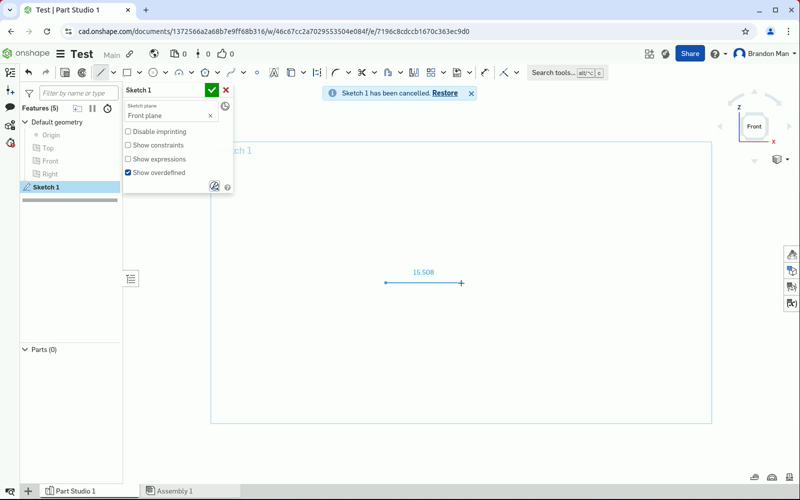
key_down(shift)
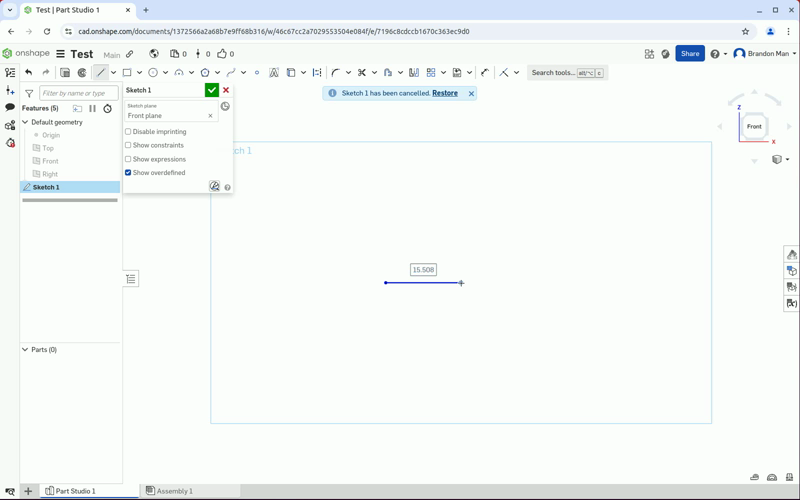
mouse_move(461, 207)
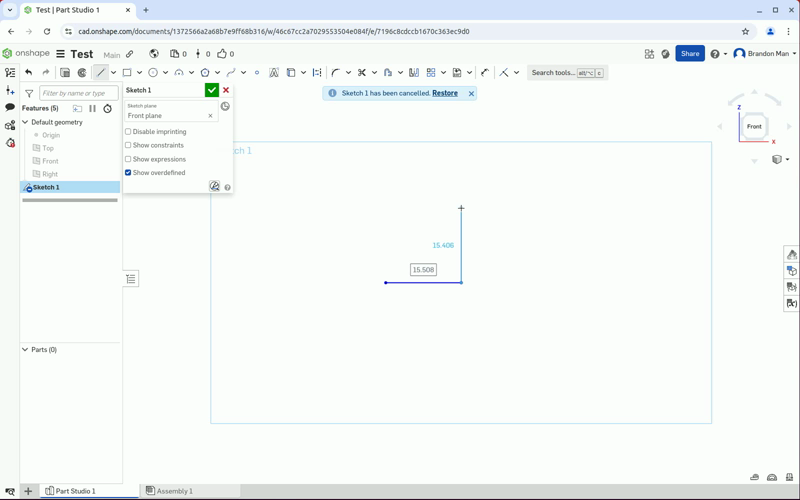
click(461, 207)
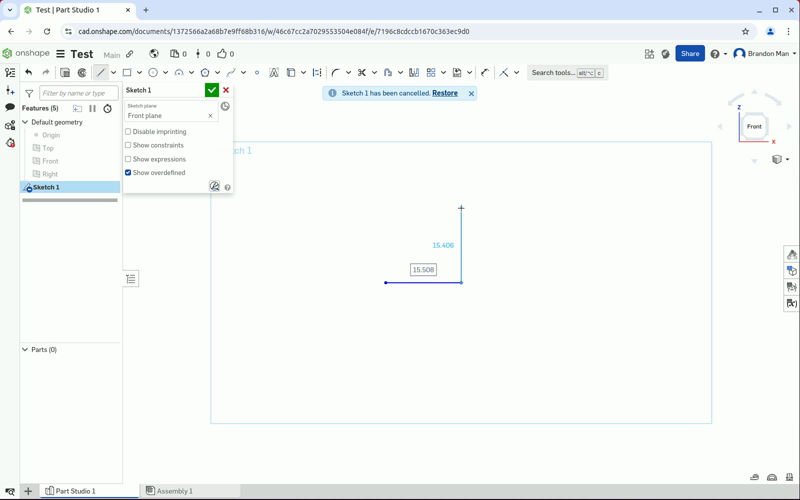
key_up(shift)
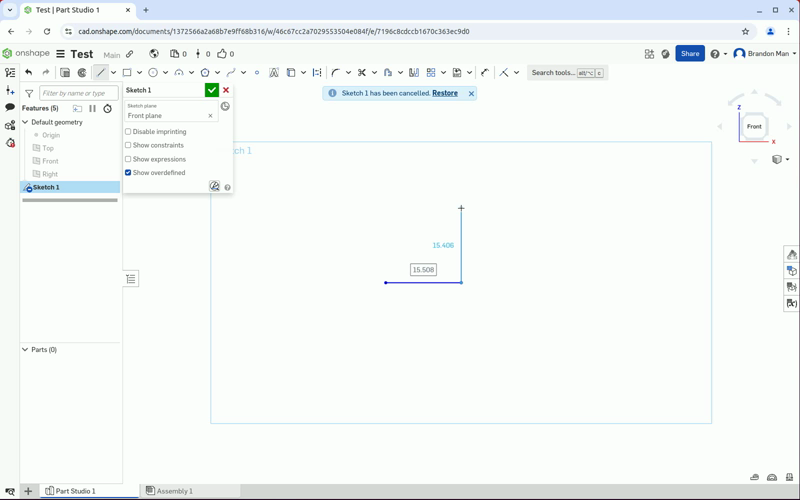
key_down(shift)
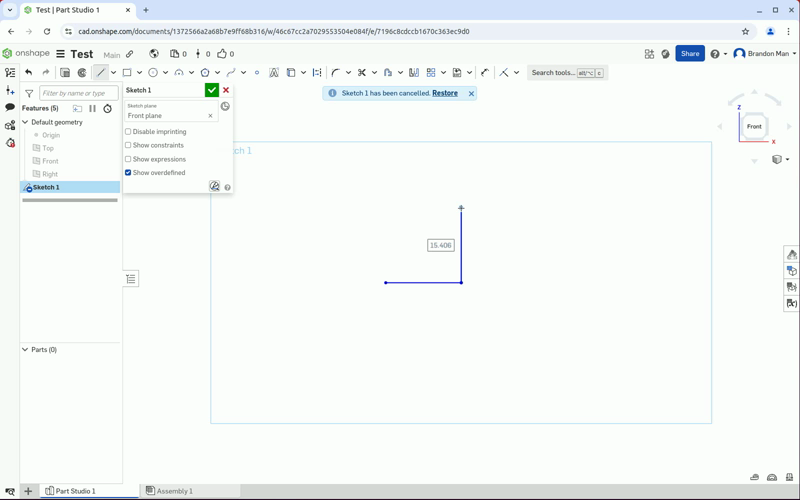
mouse_move(385, 207)
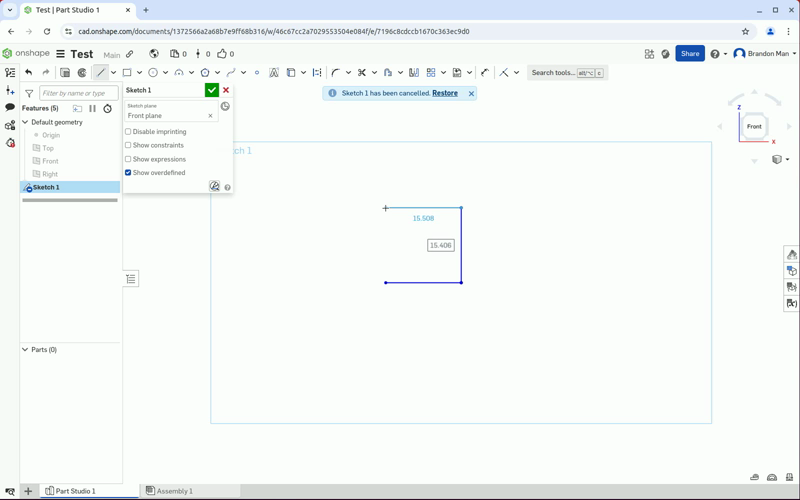
click(385, 207)
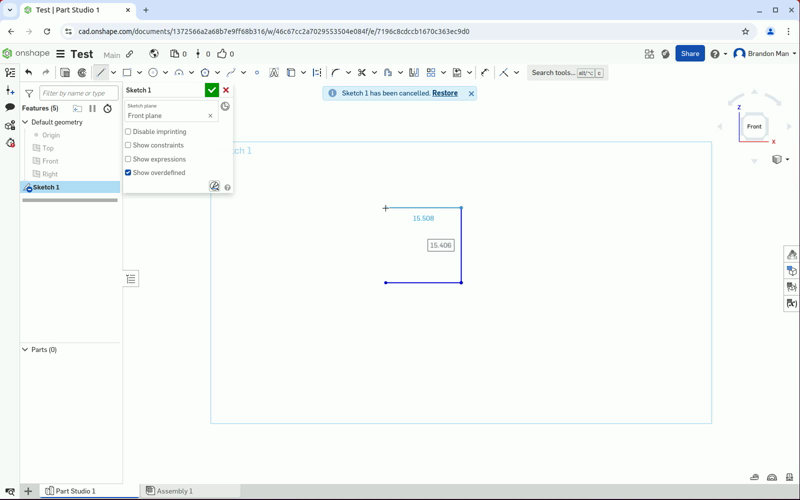
key_up(shift)
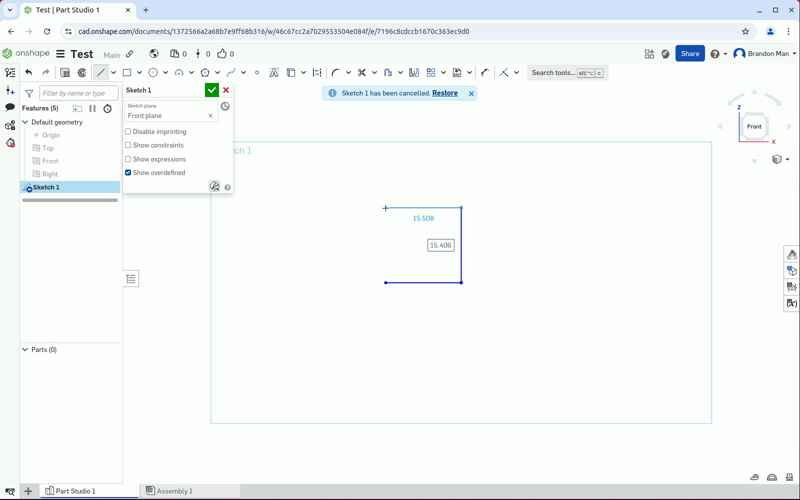
key_down(shift)
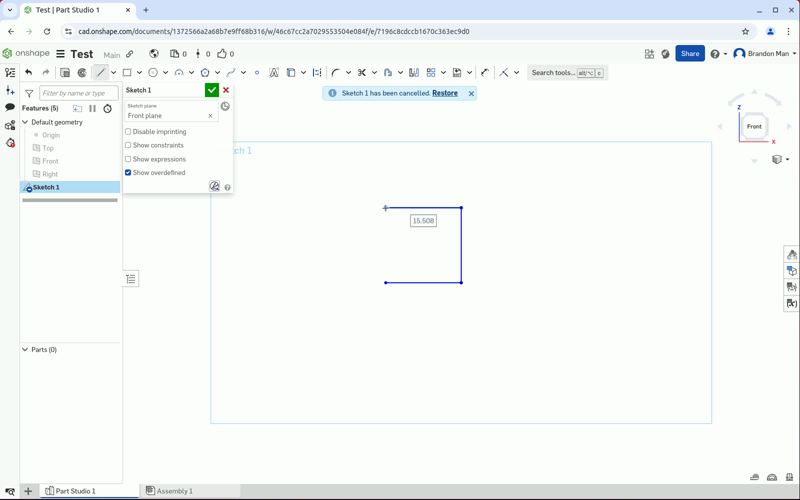
mouse_move(385, 282)
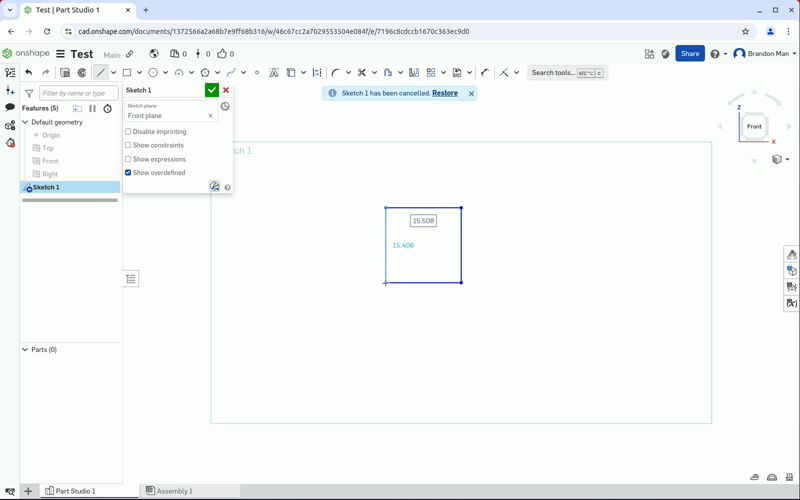
key_up(shift)
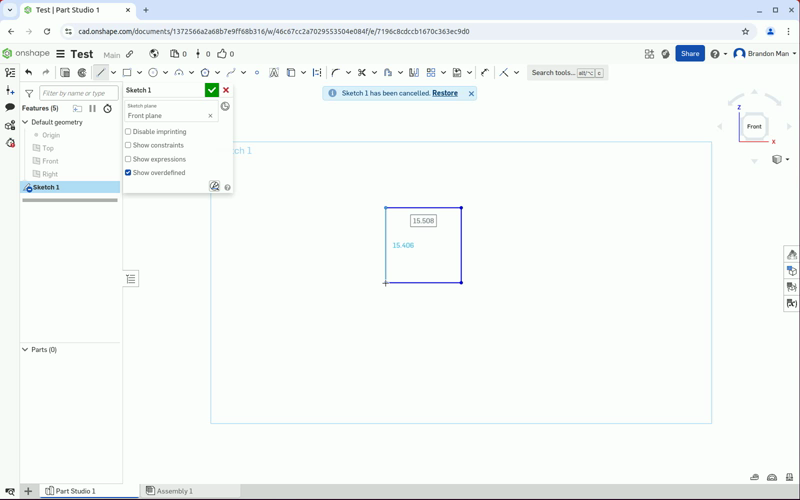
click(385, 282)
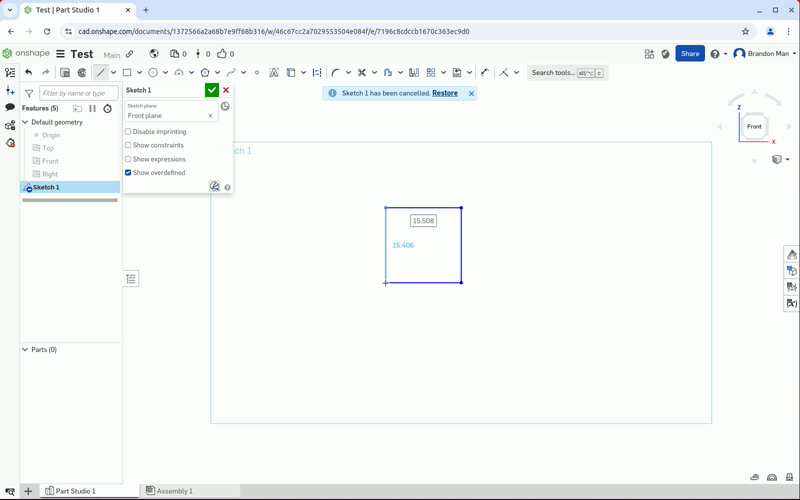
key(esc)
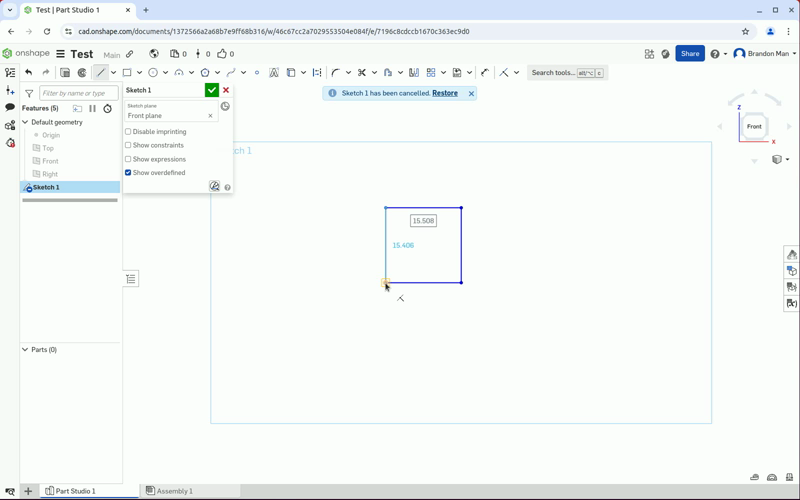
mouse_move(452, 248)
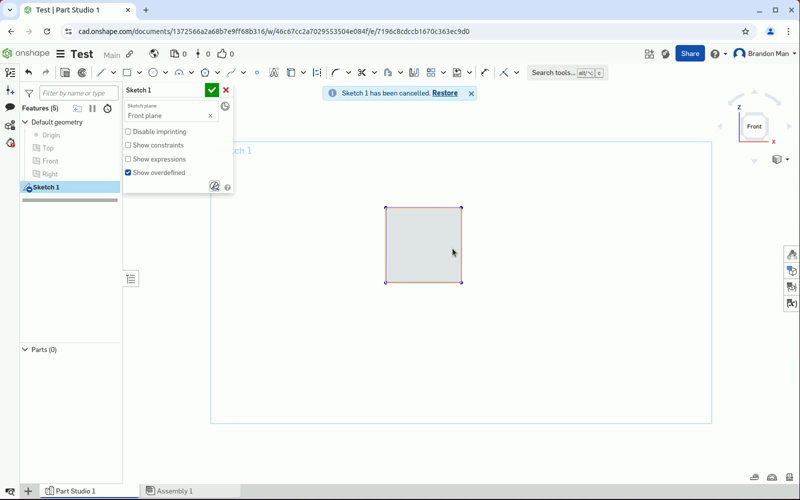
click(452, 248)
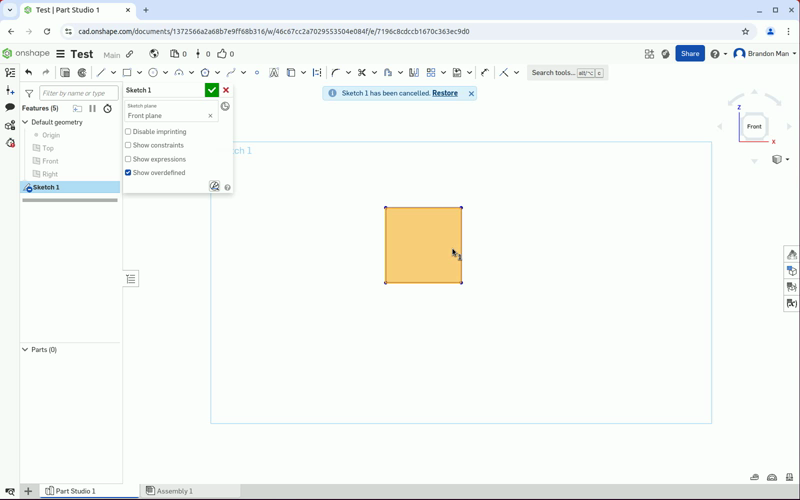
mouse_move(73, 352)
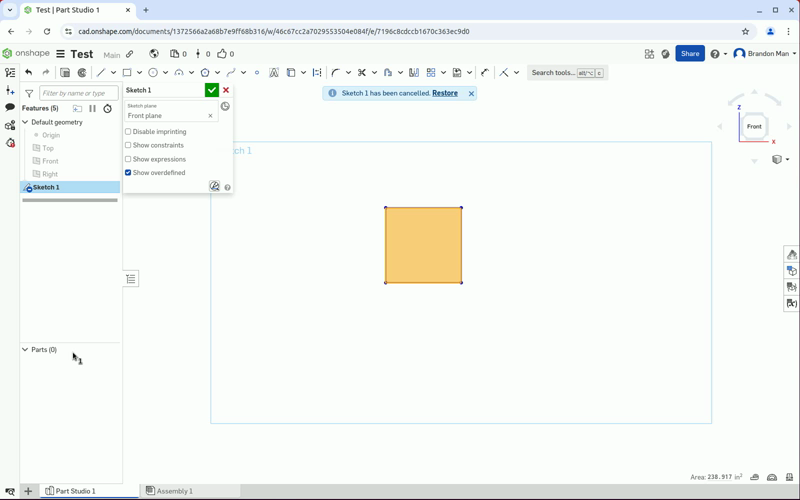
key(shift+y)
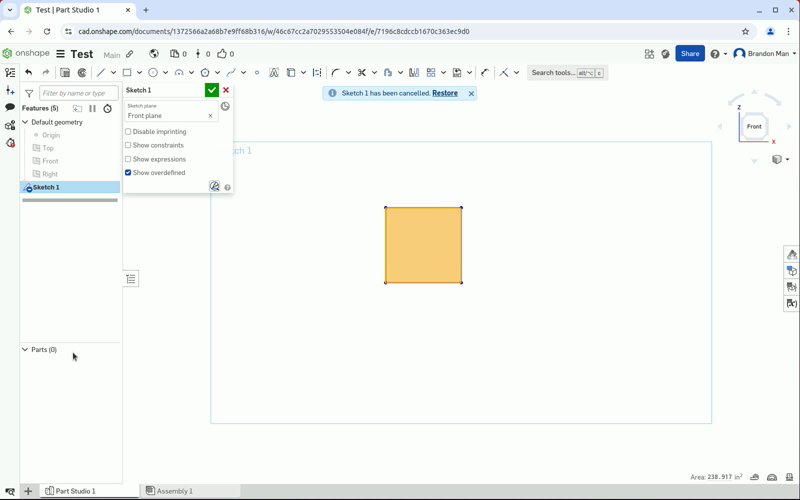
key(shift+e)
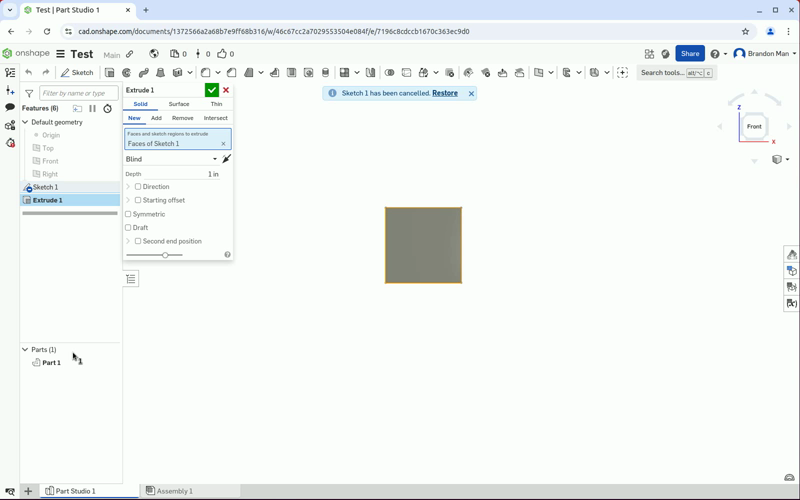
mouse_move(143, 106)
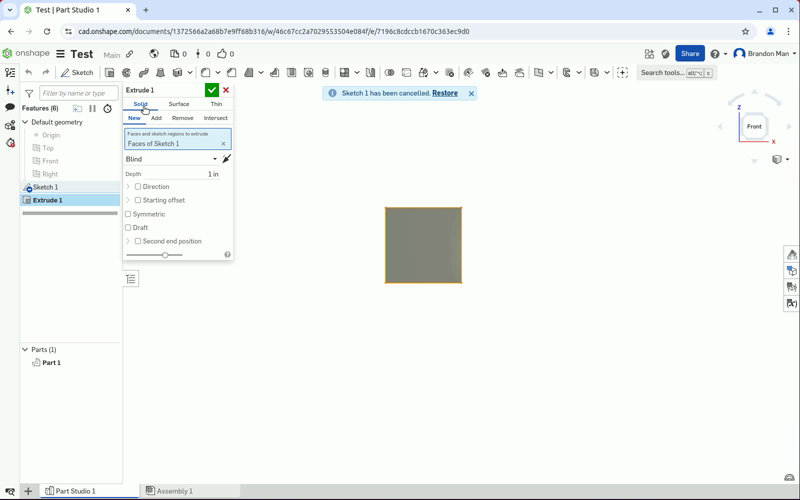
click(143, 106)
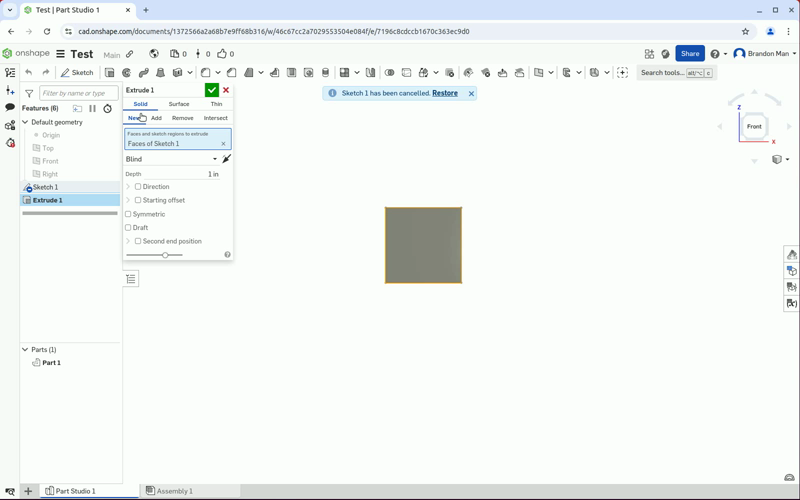
mouse_move(137, 120)
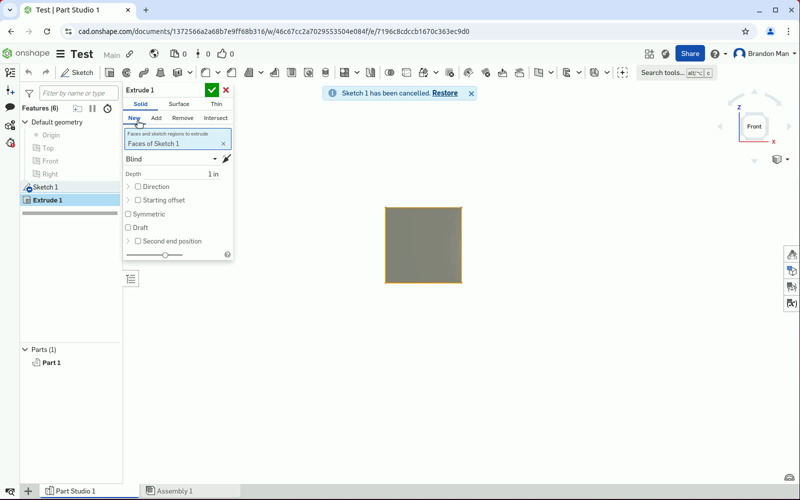
click(137, 120)
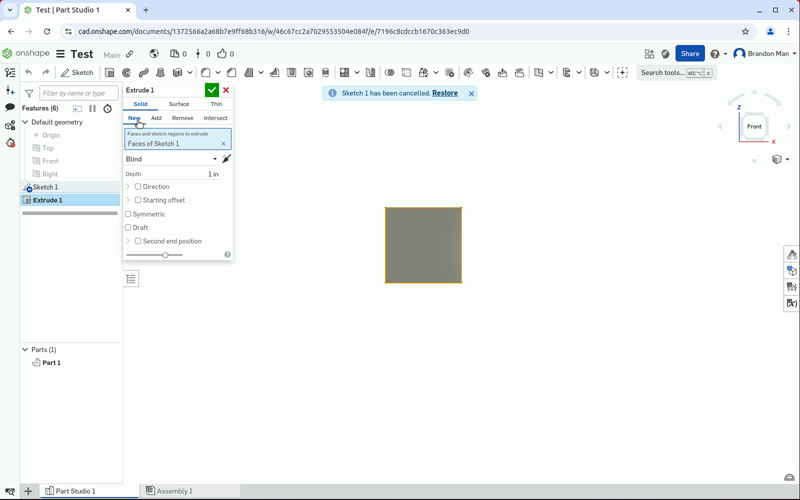
key(tab, 4)
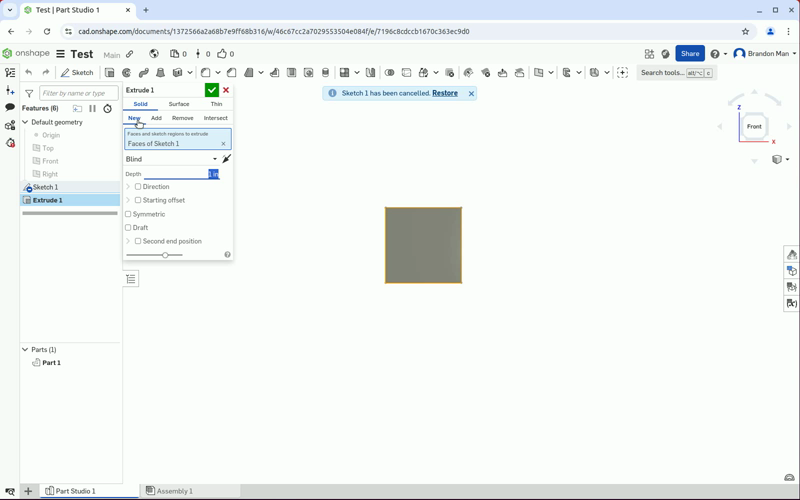
text(15.405)
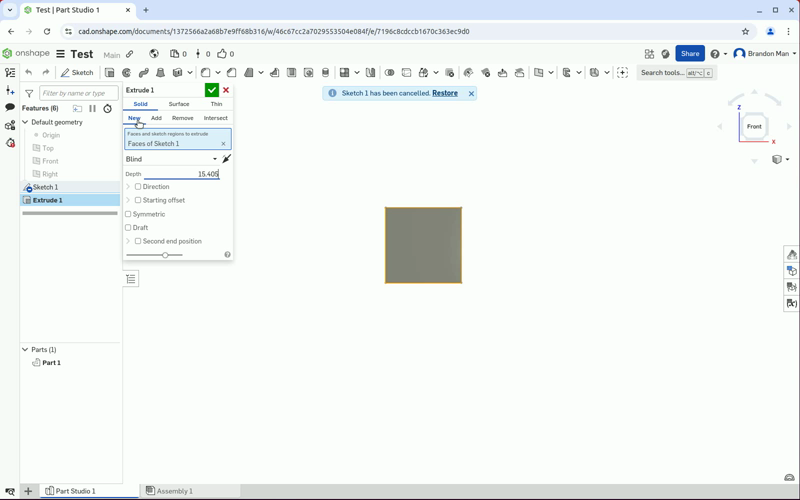
key(enter)
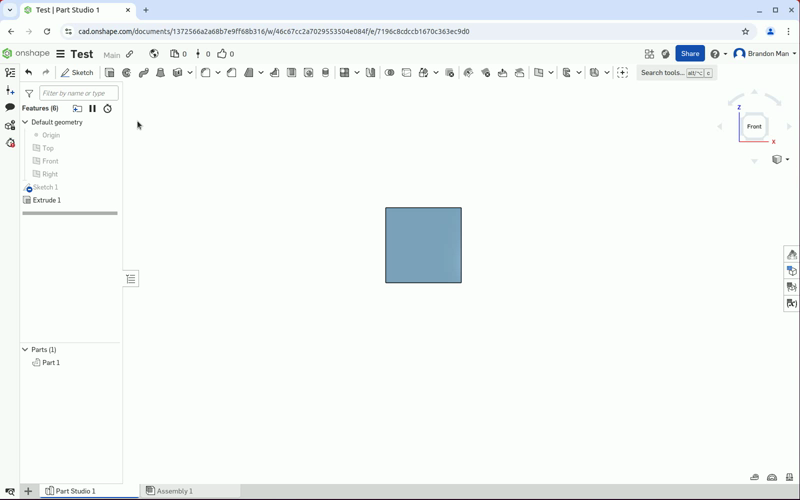
key(shift+h)
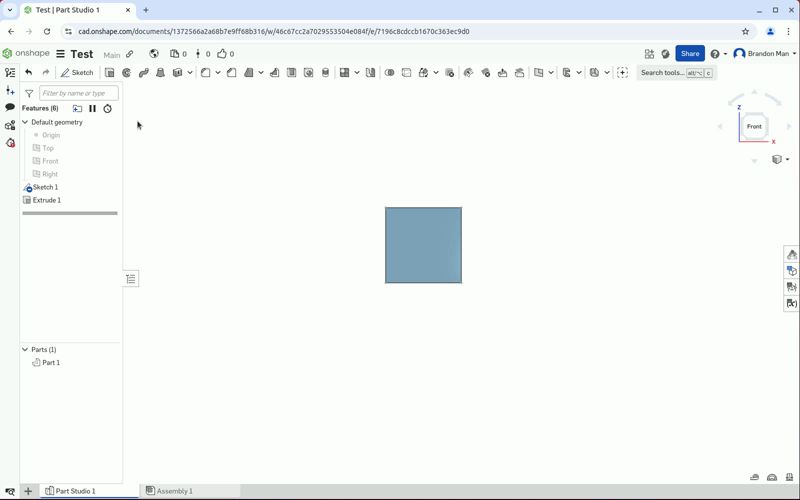
key(shift+h)
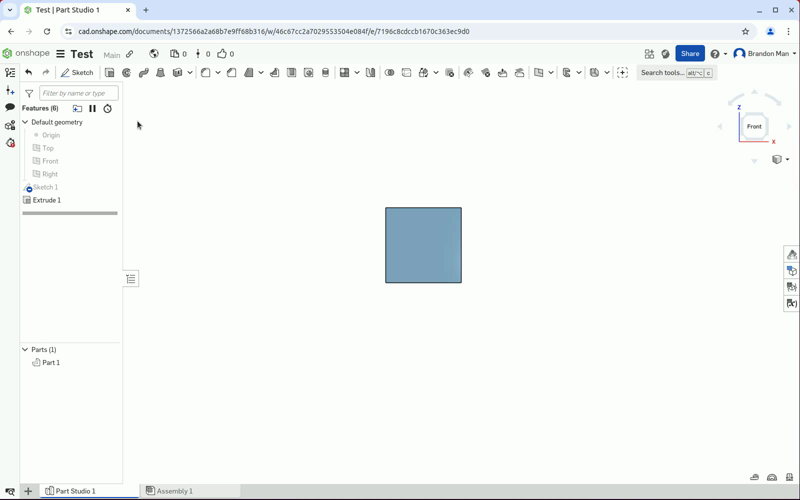
mouse_move(73, 189)
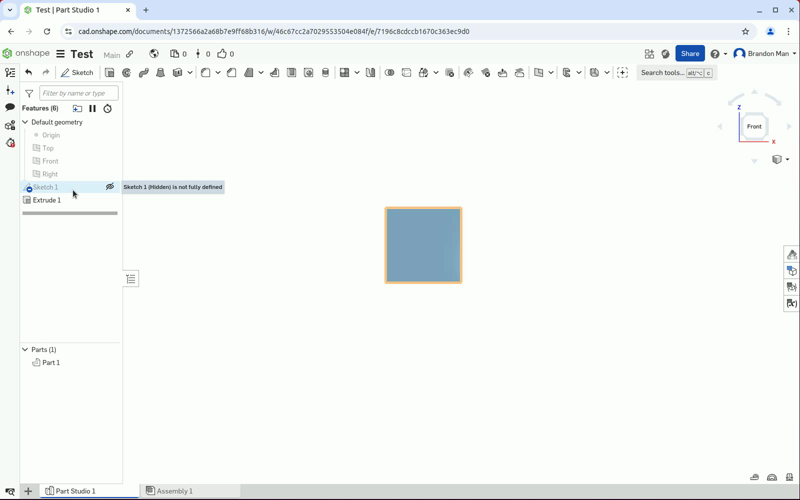
click(73, 189)
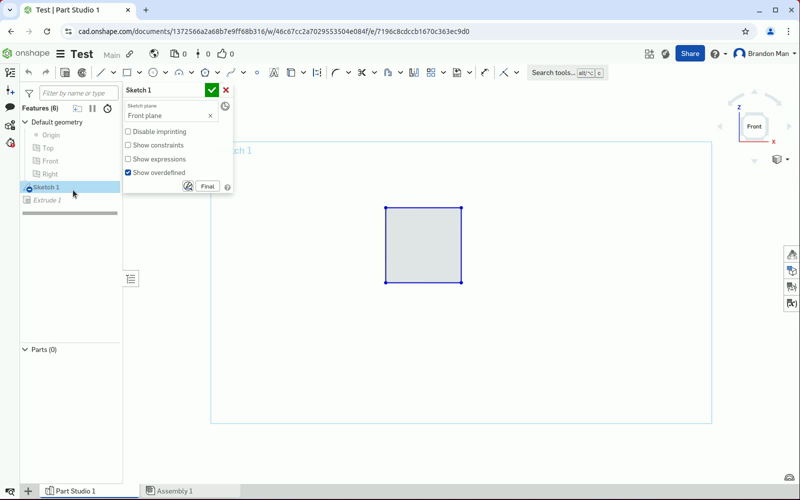
mouse_move(229, 92)
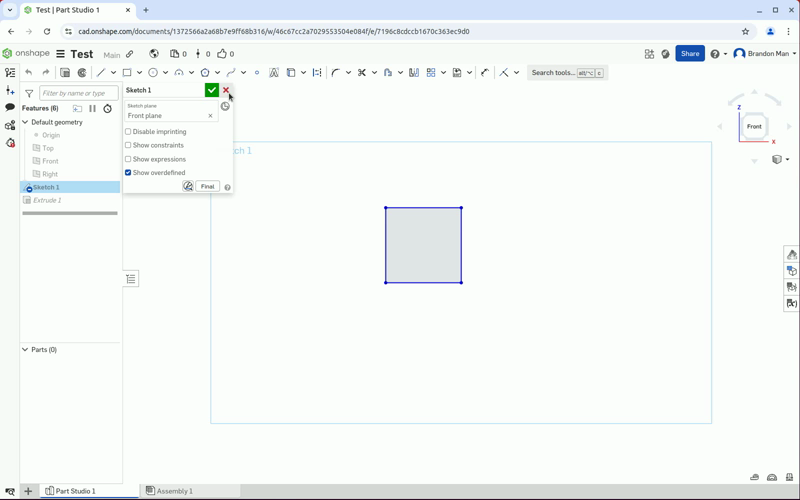
click(229, 92)
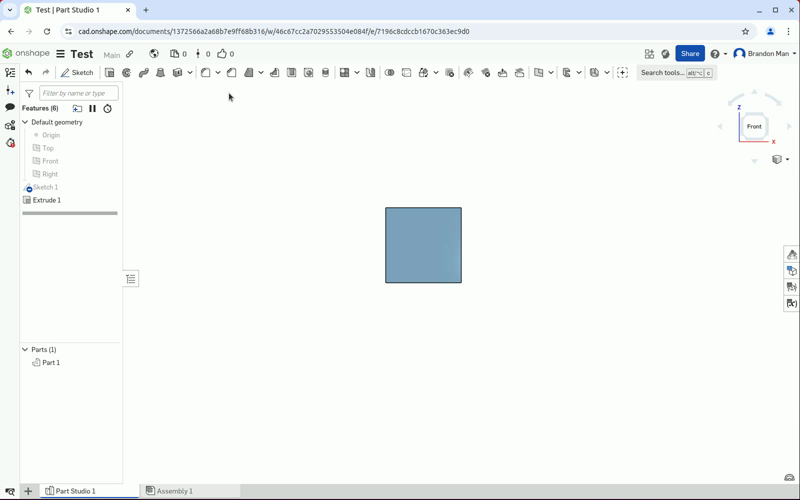
mouse_move(73, 352)
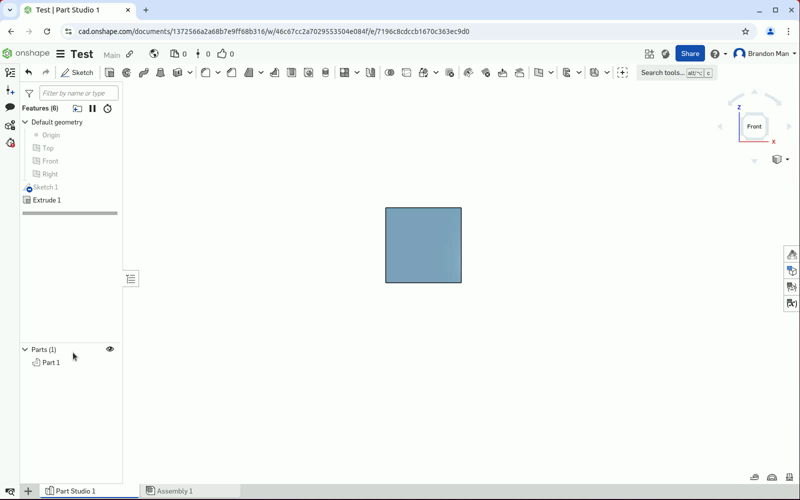
key(y)
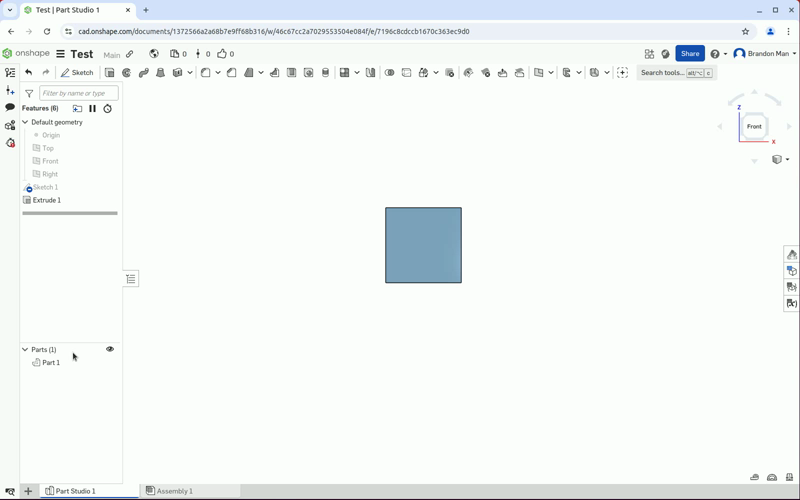
key(shift+p)
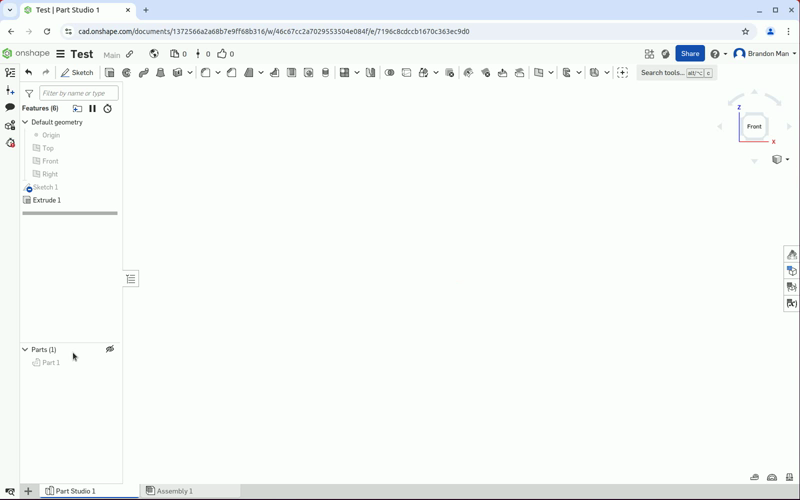
key(space)
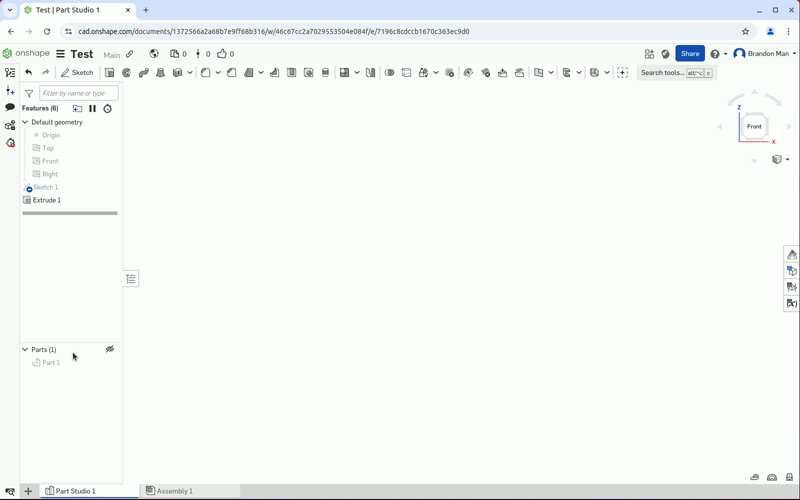
key_down(shift)
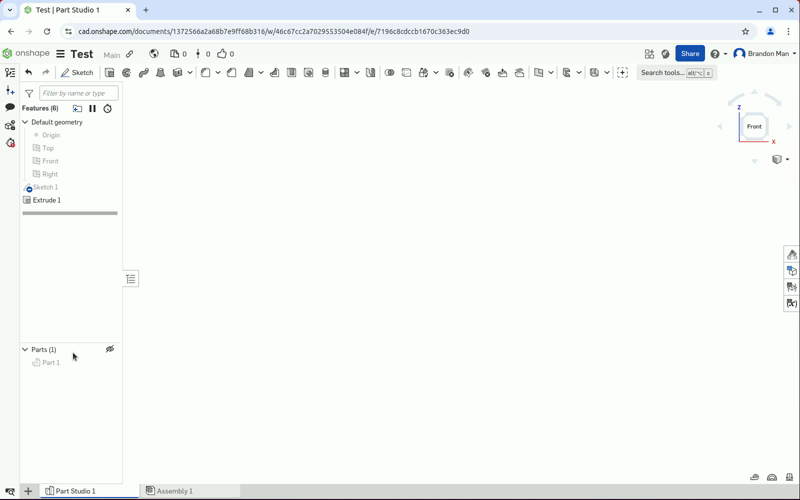
key(down)
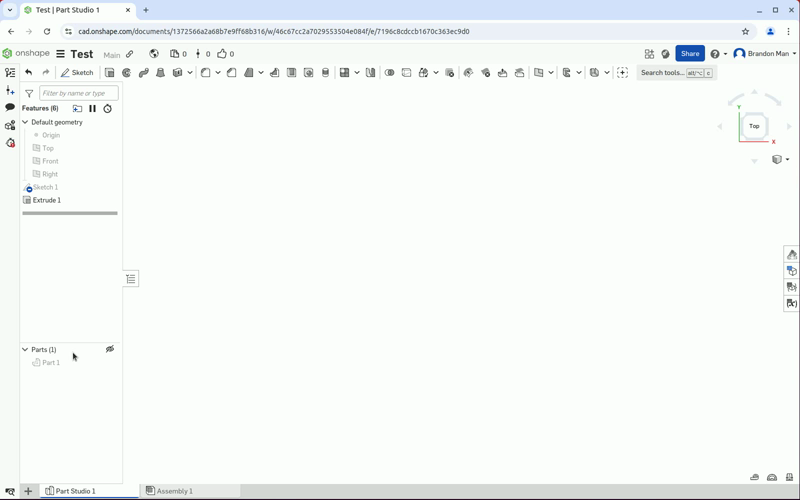
key_up(shift)
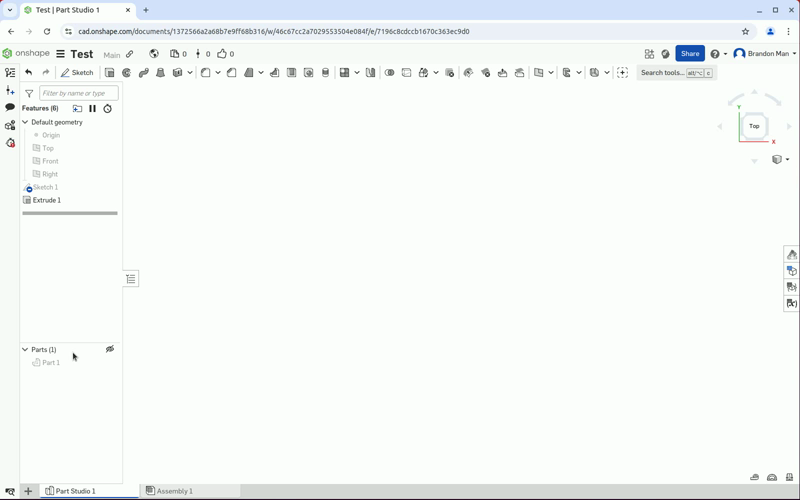
mouse_move(73, 352)
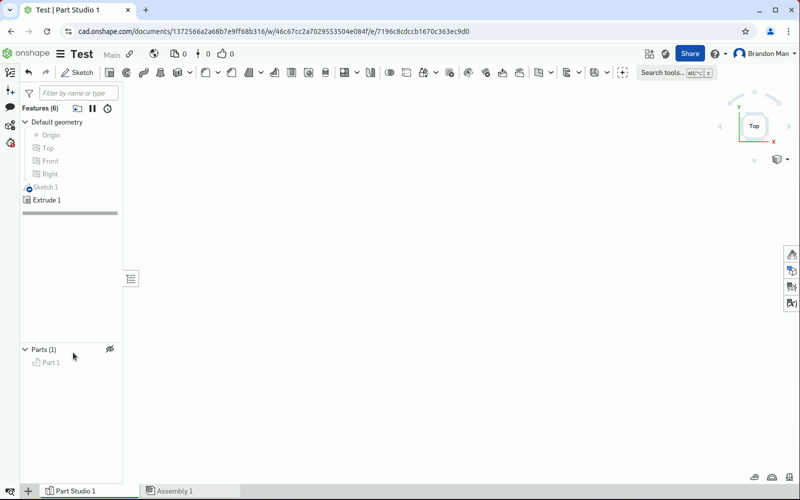
key(shift+y)
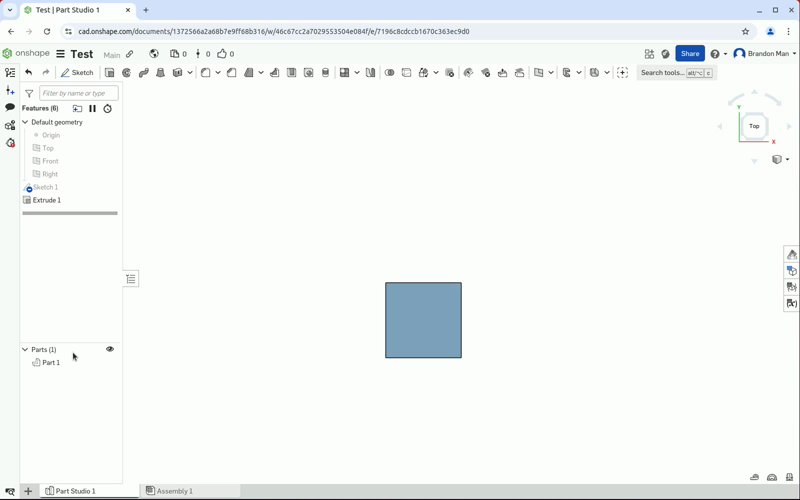
mouse_move(541, 75)
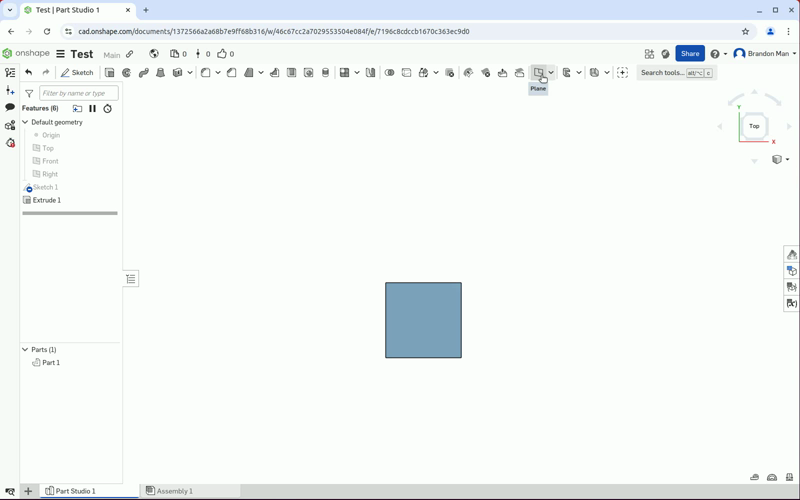
click(541, 75)
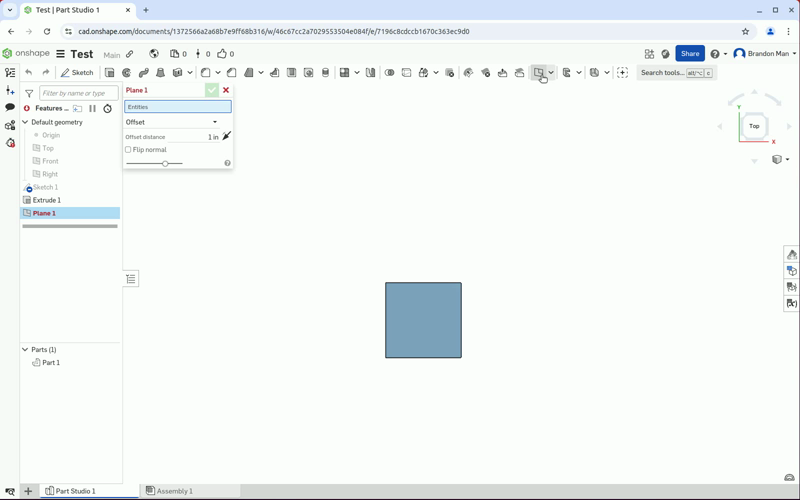
mouse_move(73, 150)
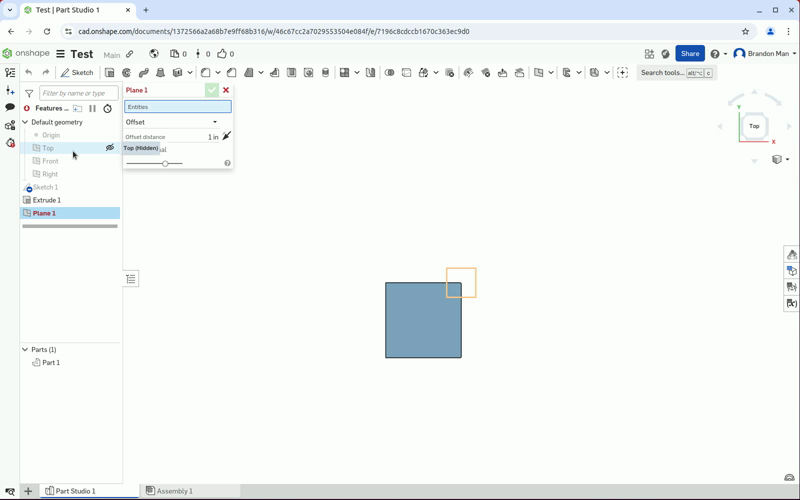
click(73, 150)
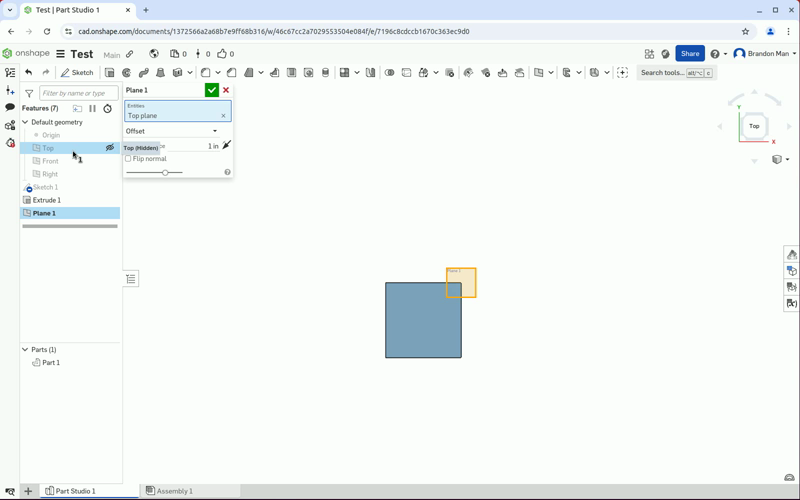
key(tab, 2)
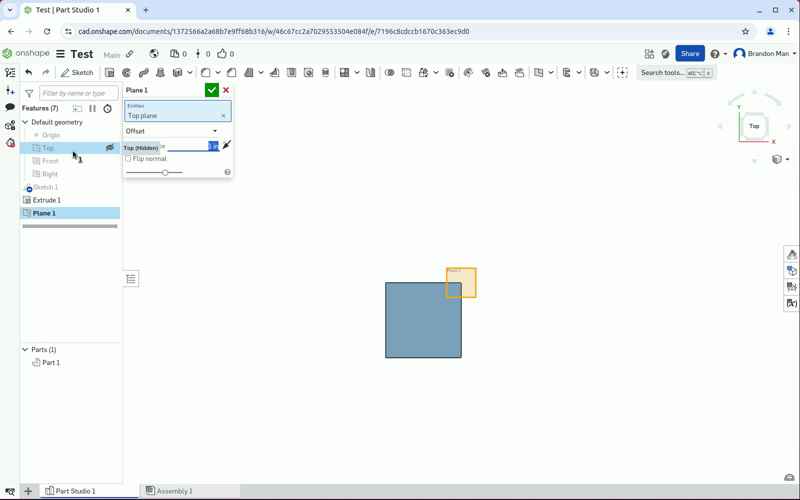
text(15.405)
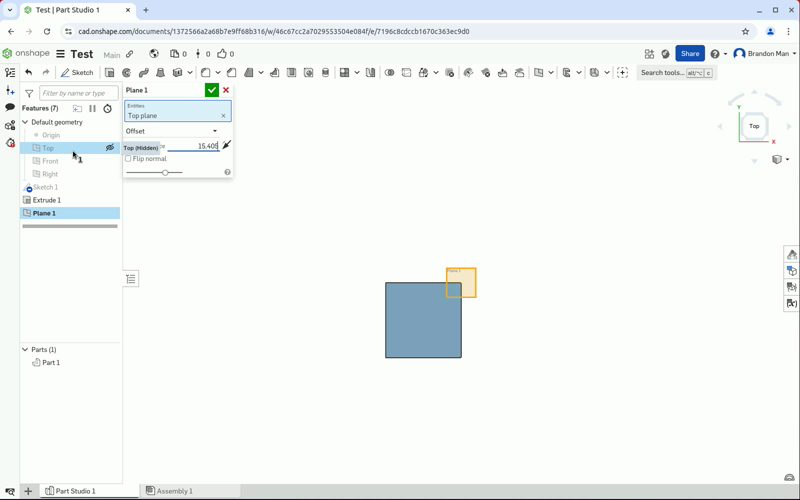
key(enter, 2)
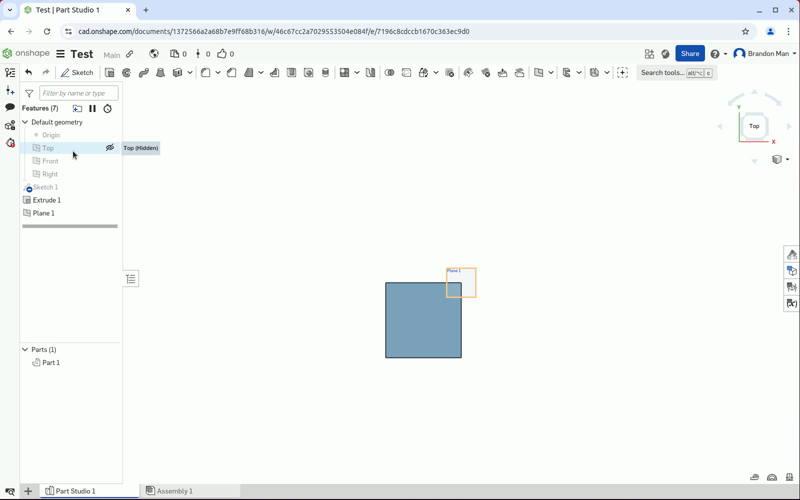
key(shift+s)
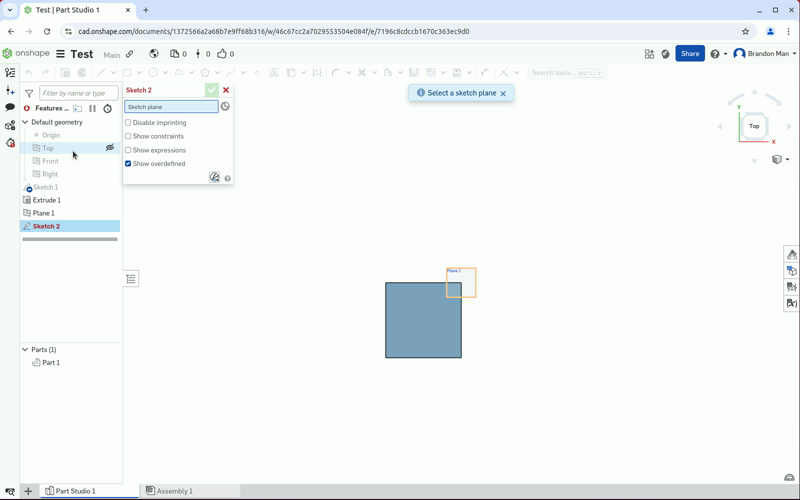
mouse_move(73, 215)
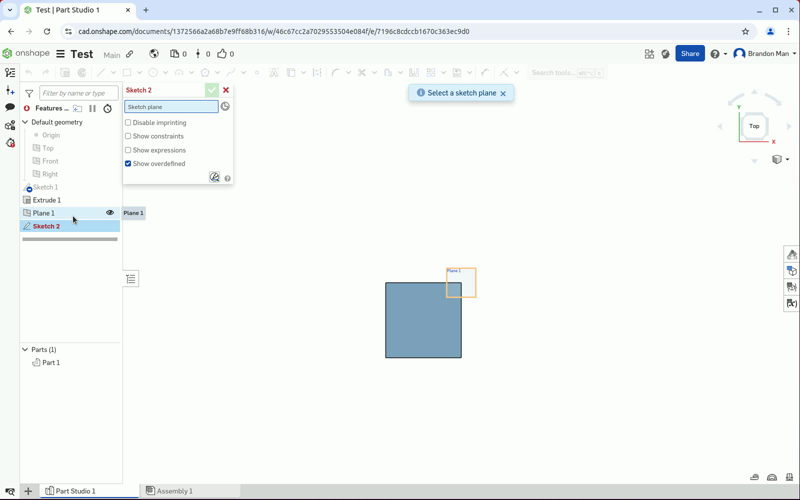
click(73, 215)
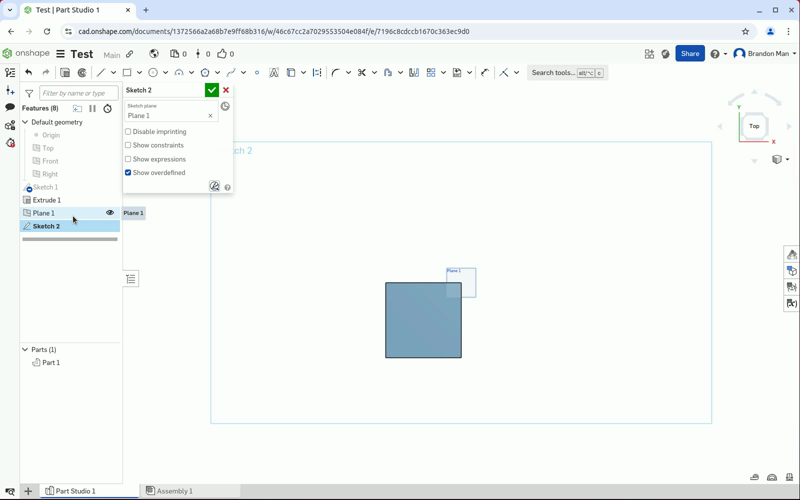
mouse_move(73, 352)
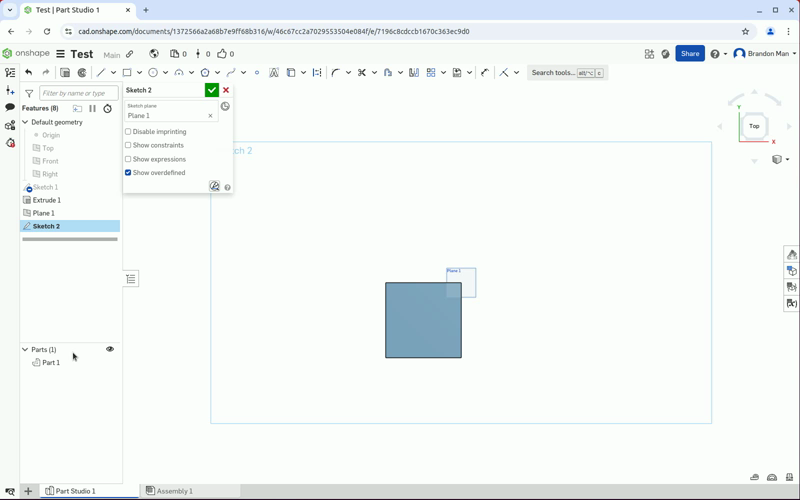
key(y)
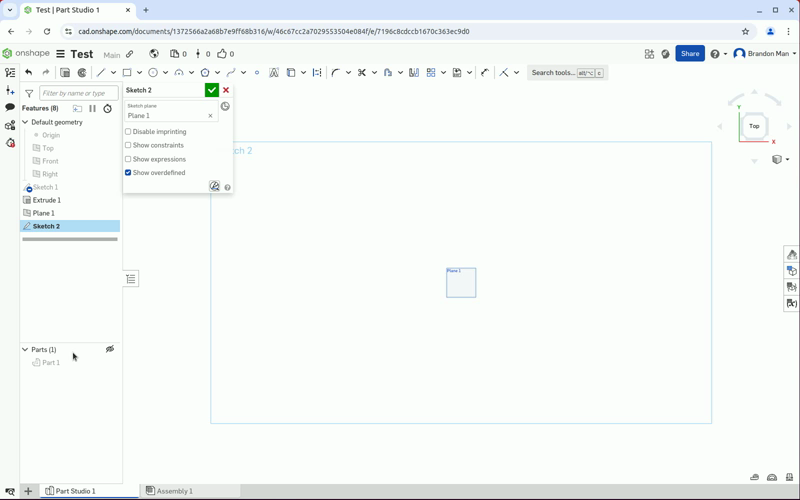
key(c)
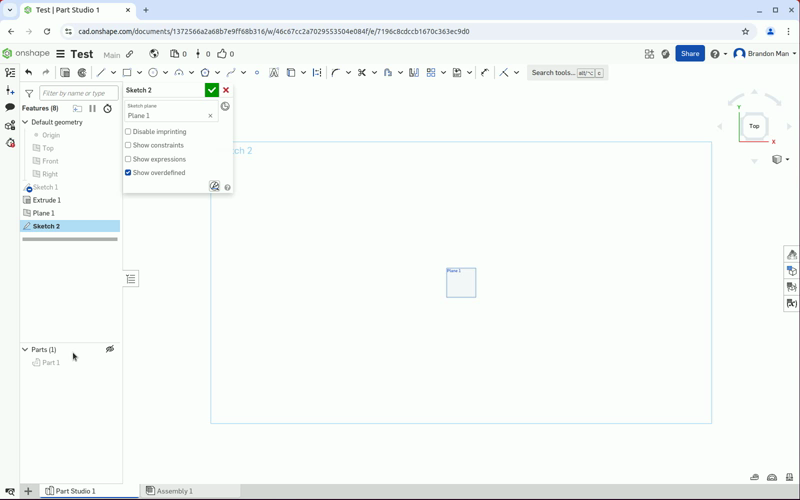
key_down(shift)
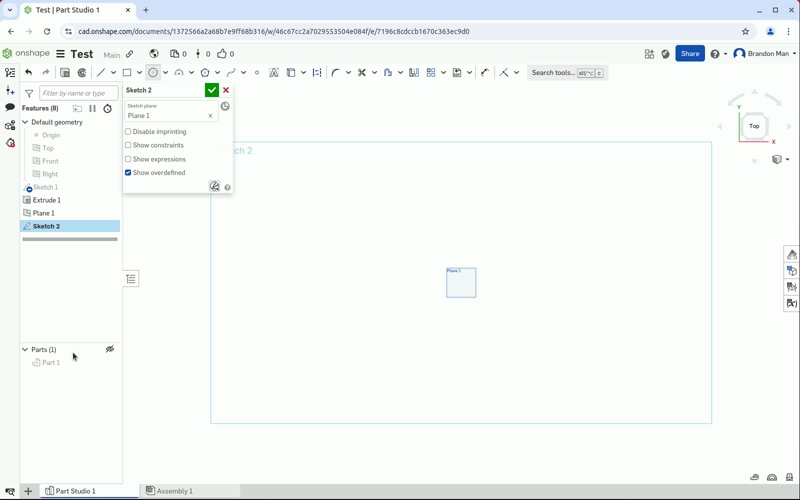
mouse_move(423, 318)
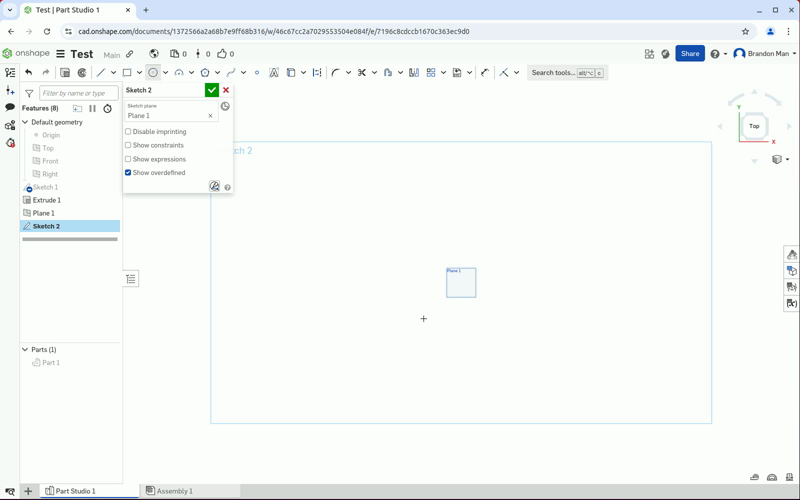
click(423, 318)
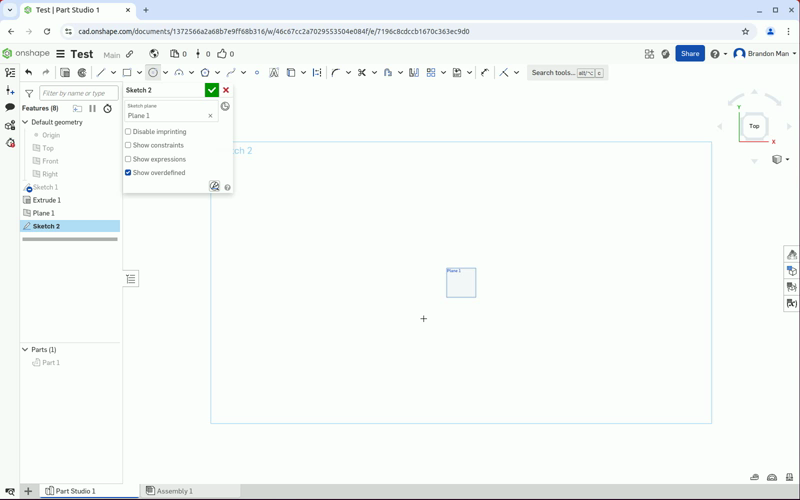
key_up(shift)
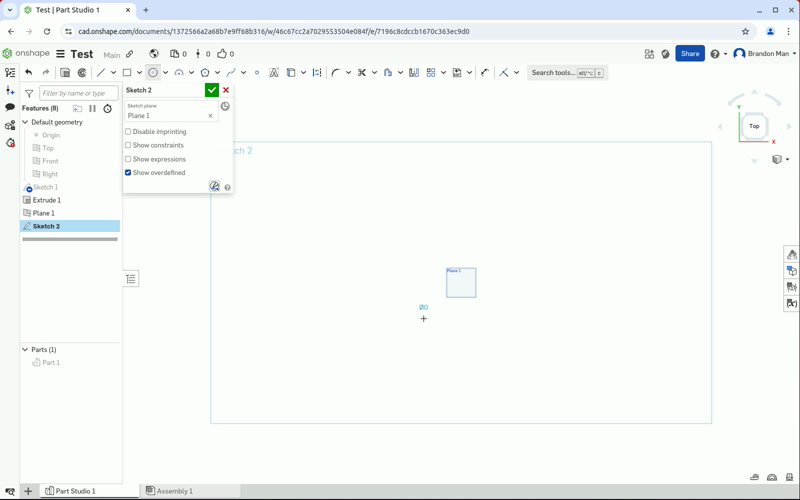
mouse_move(443, 318)
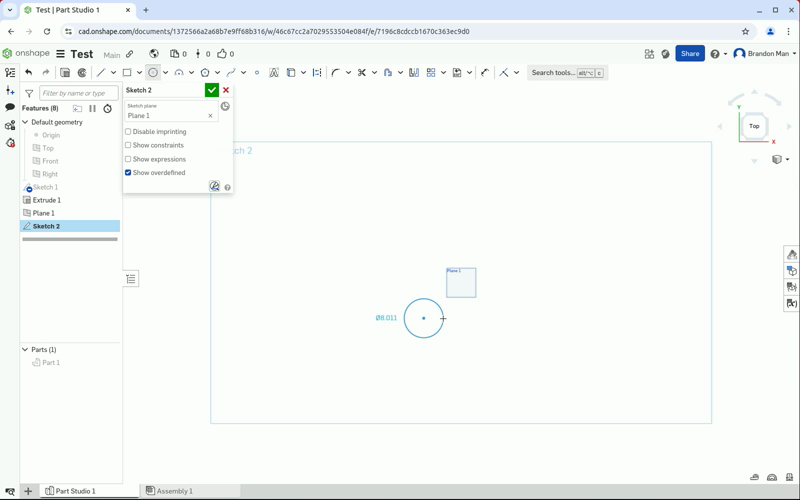
click(443, 318)
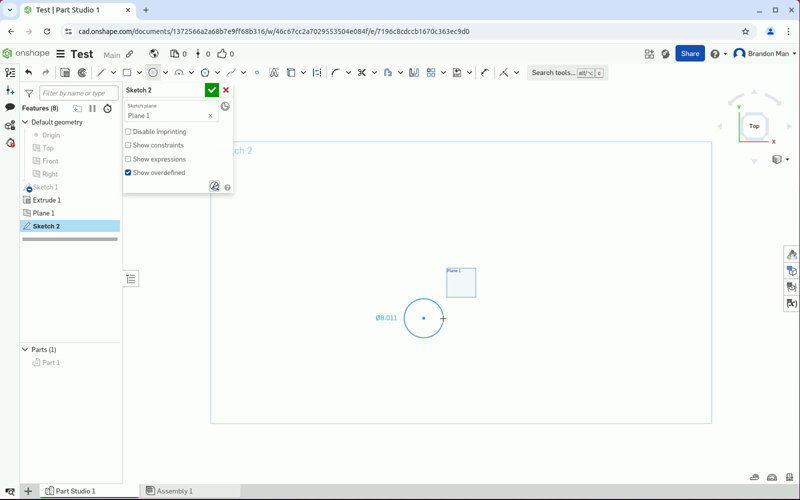
key(esc)
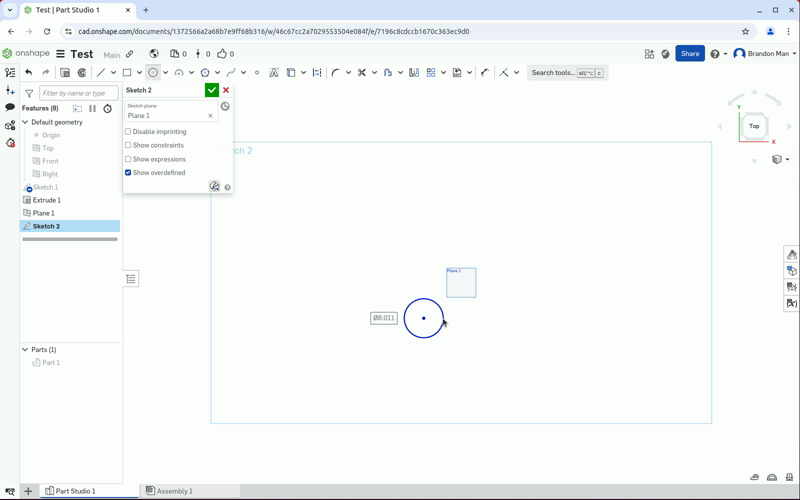
mouse_move(431, 327)
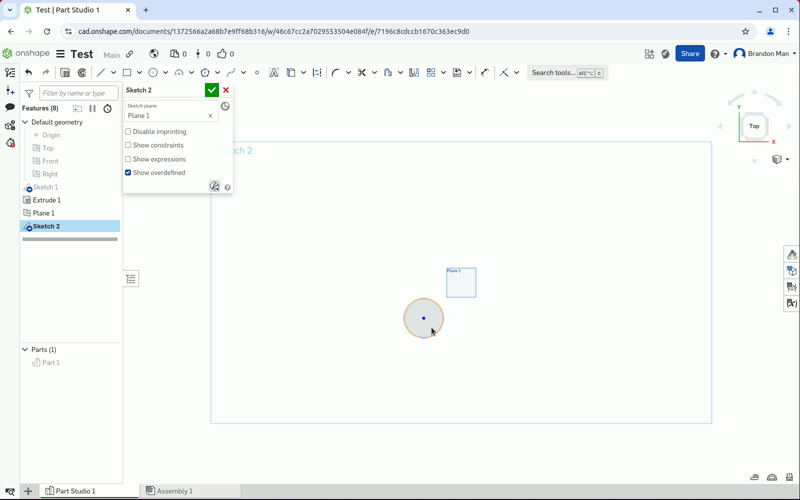
scroll(6)
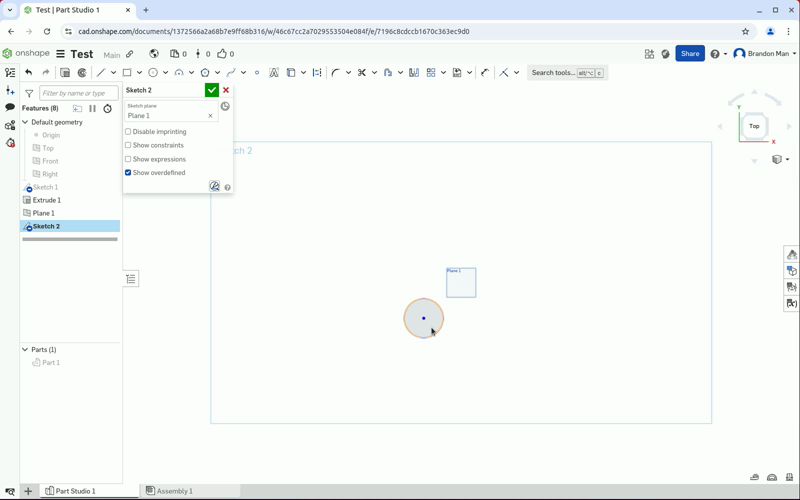
scroll(6)
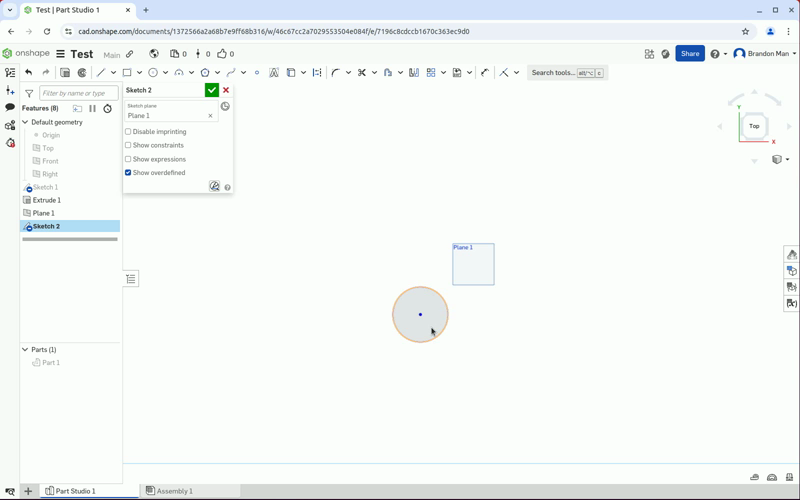
scroll(6)
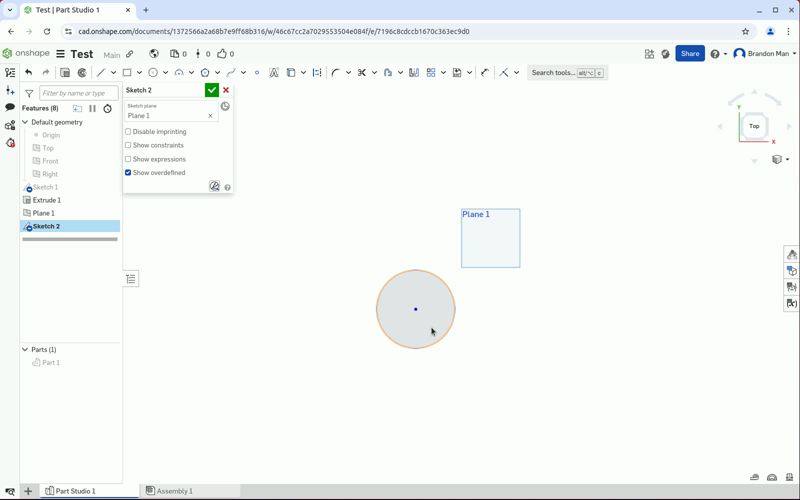
scroll(6)
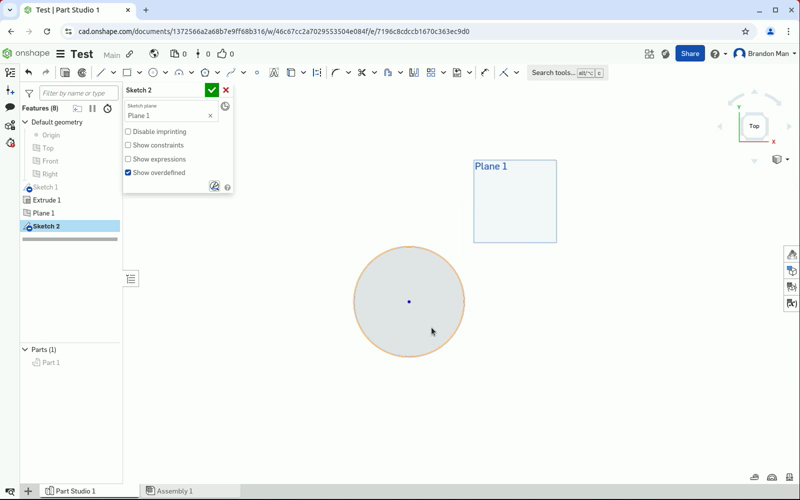
scroll(6)
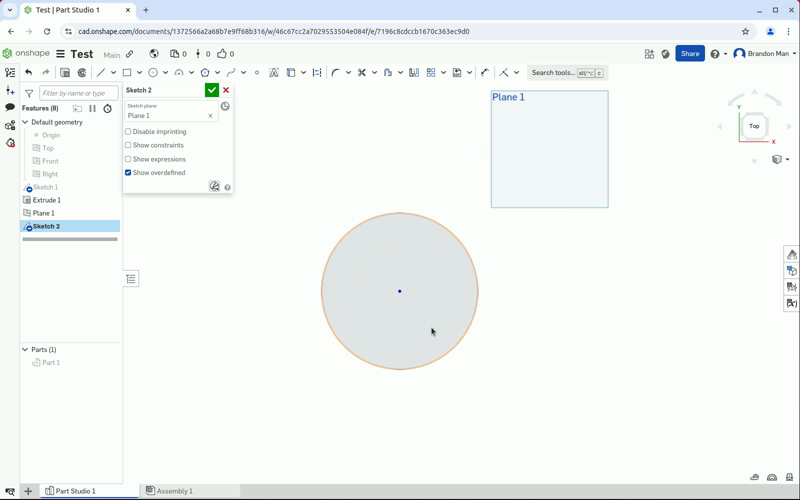
scroll(6)
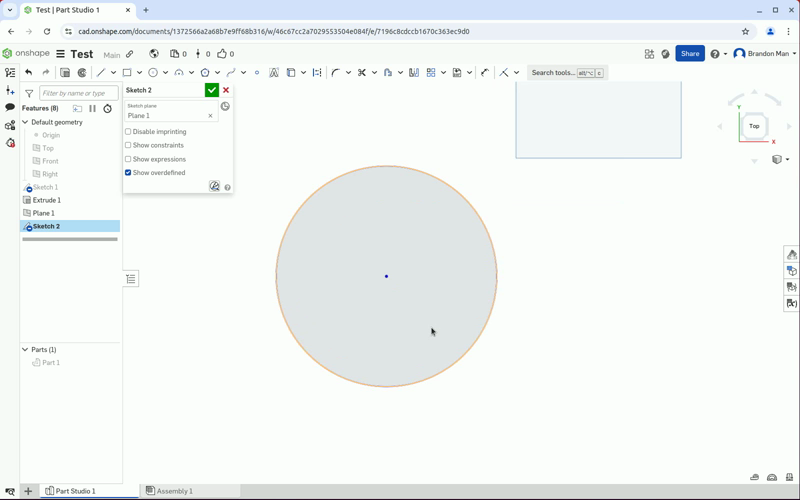
scroll(6)
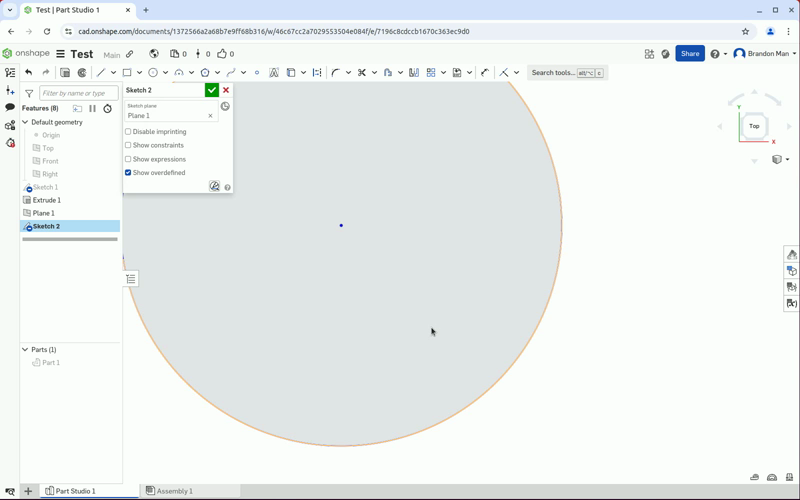
click(431, 327)
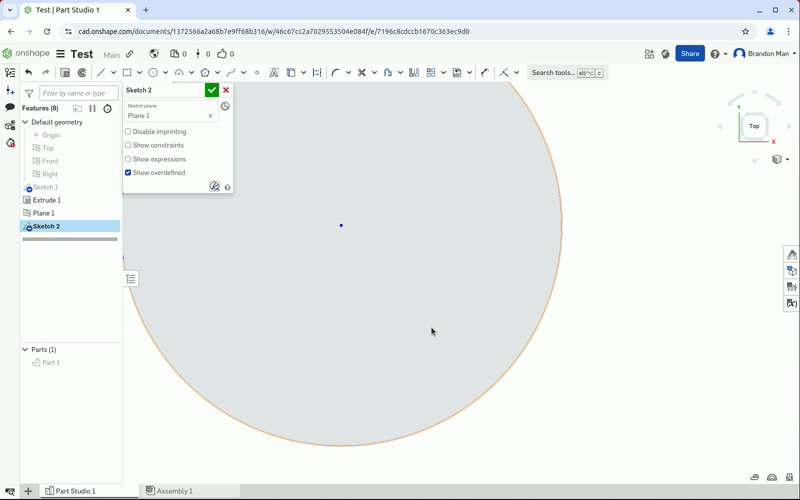
scroll(-6)
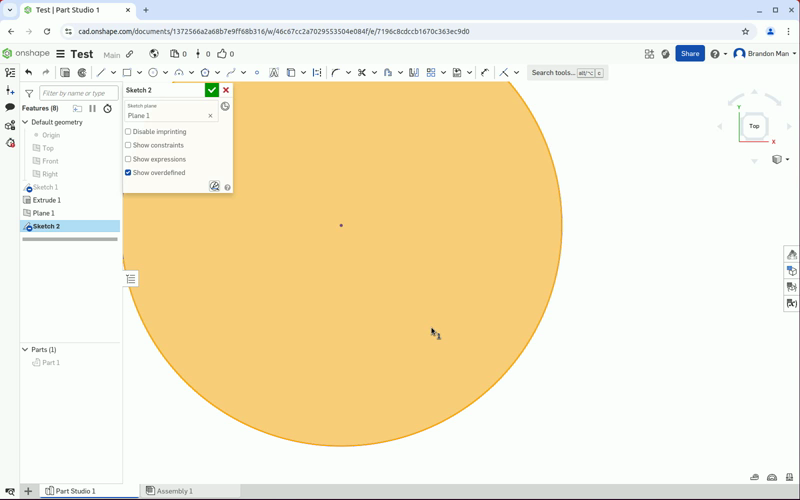
scroll(-6)
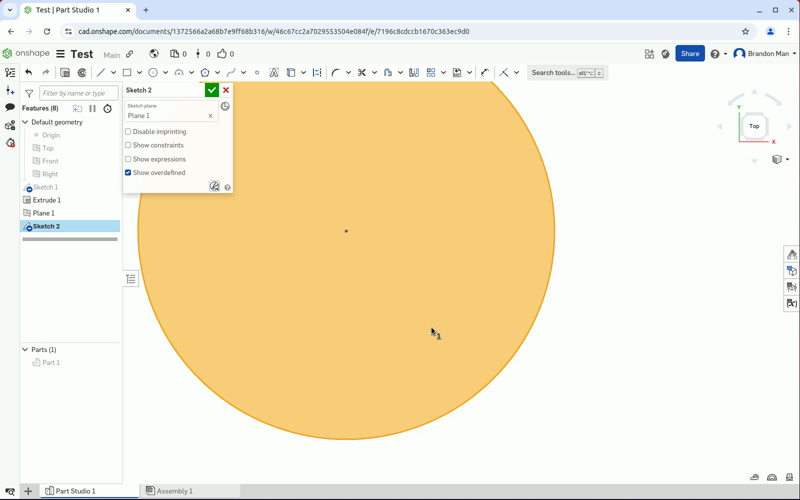
scroll(-6)
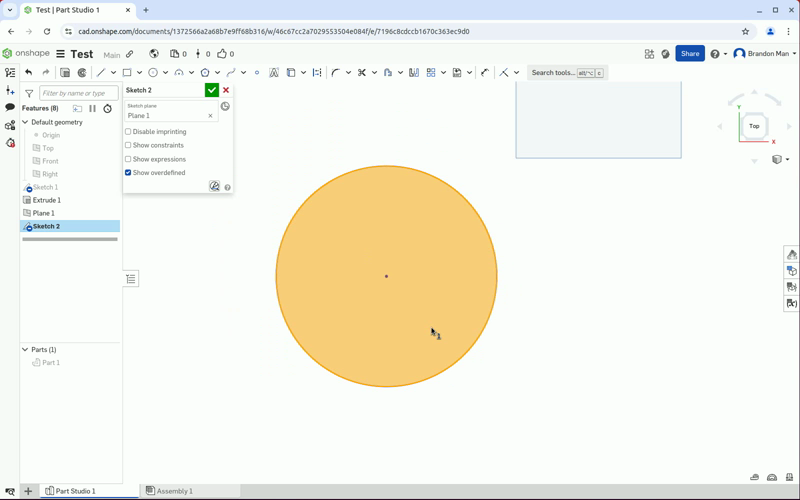
scroll(-6)
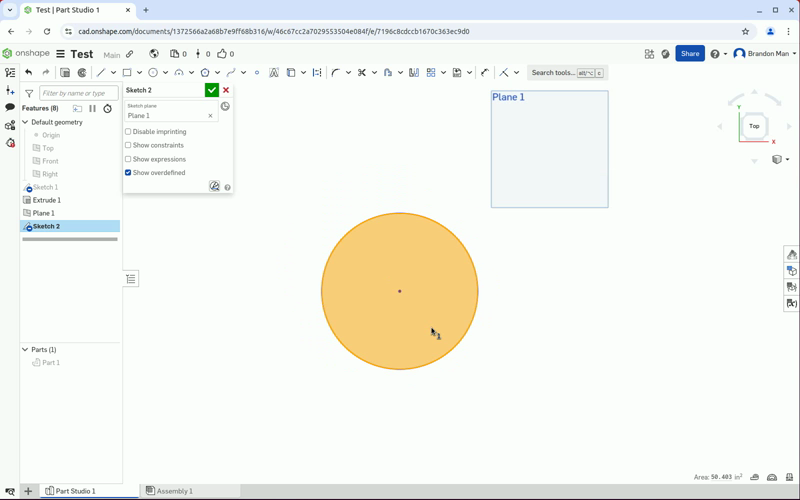
scroll(-6)
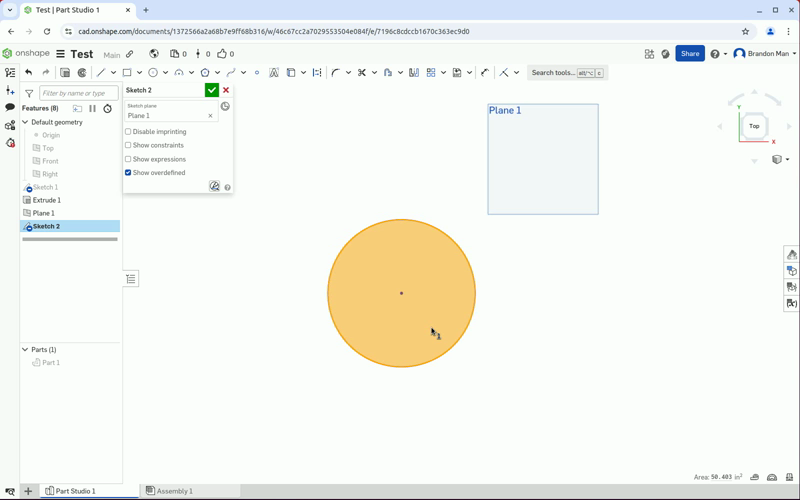
scroll(-6)
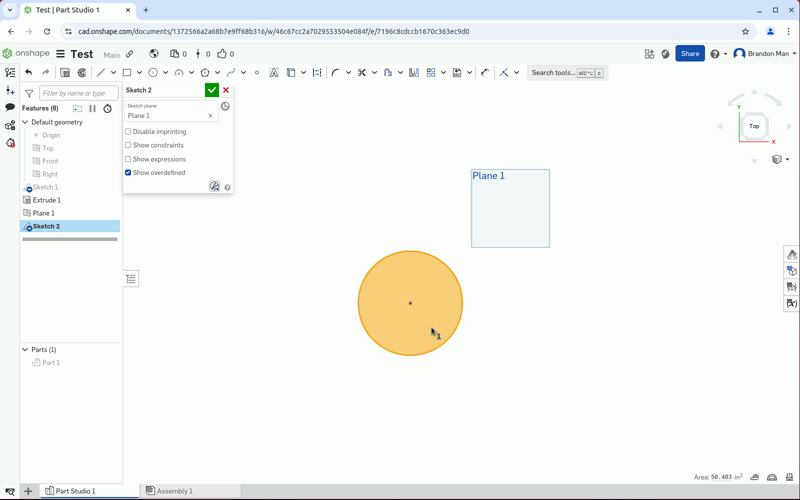
scroll(-6)
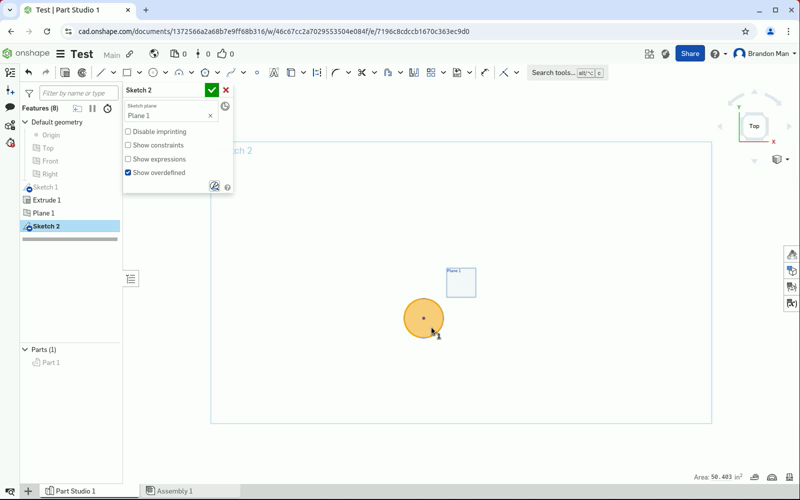
mouse_move(73, 352)
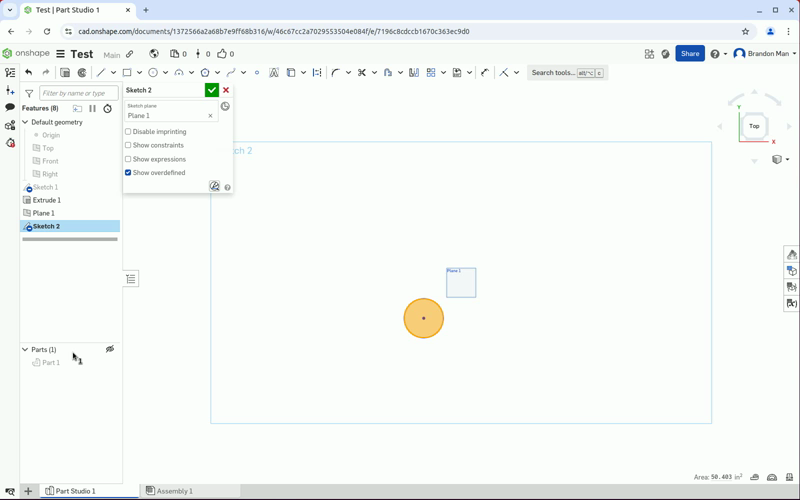
key(shift+y)
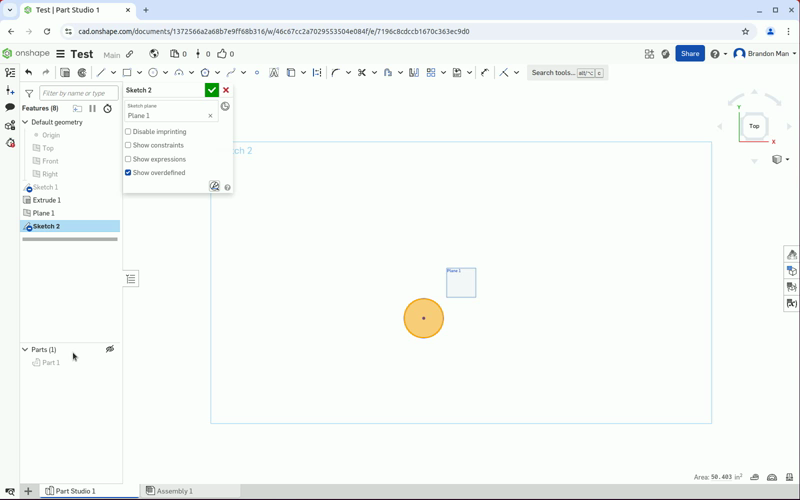
key(shift+e)
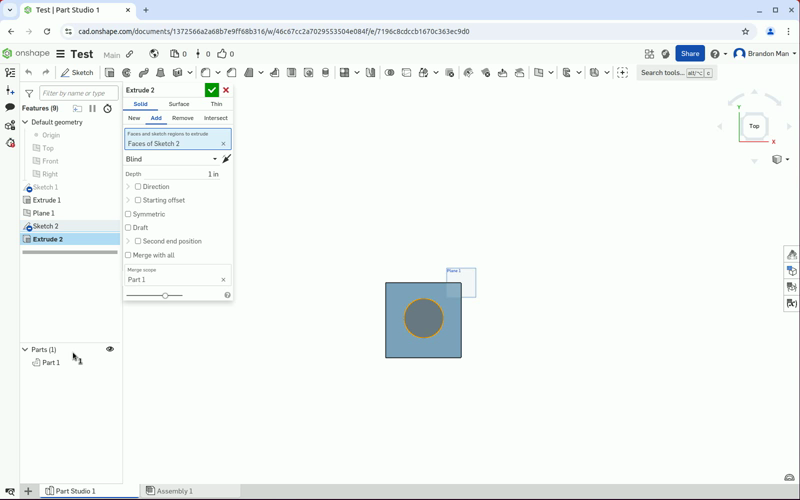
mouse_move(143, 106)
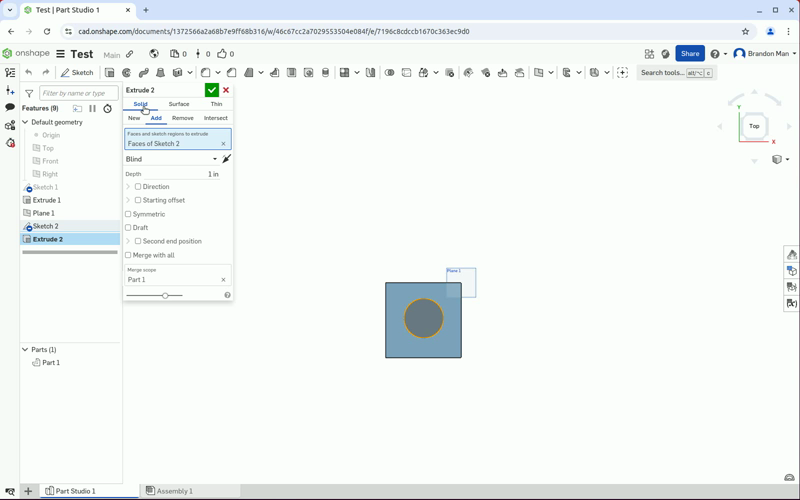
click(143, 106)
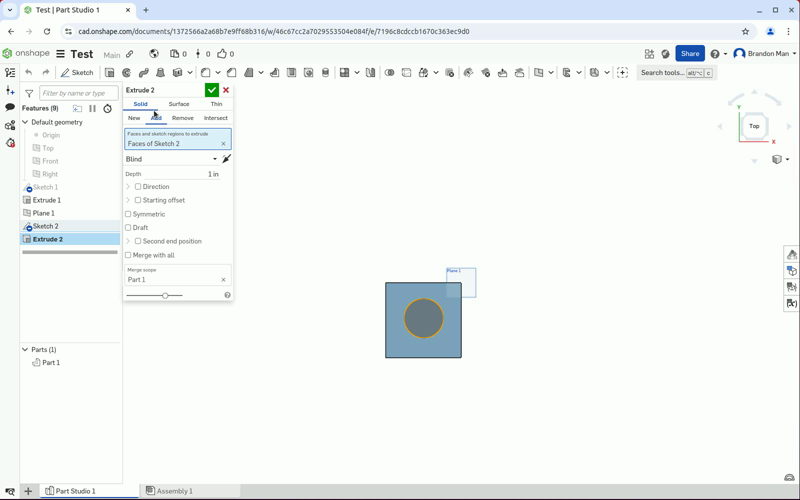
mouse_move(186, 120)
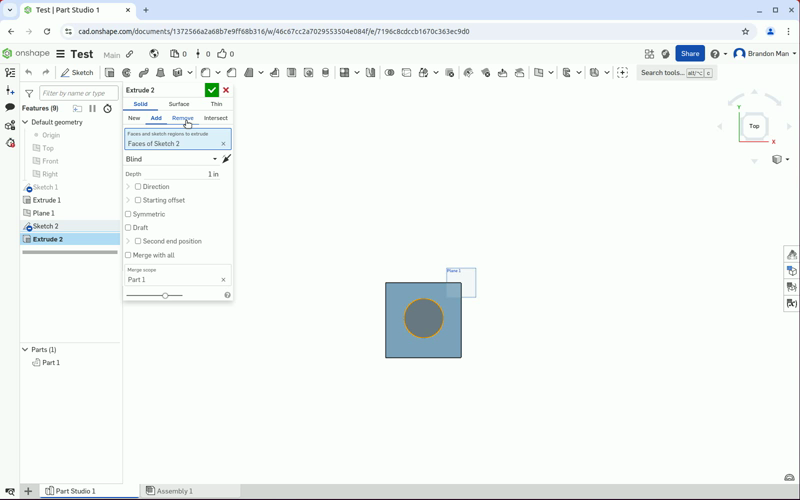
click(186, 120)
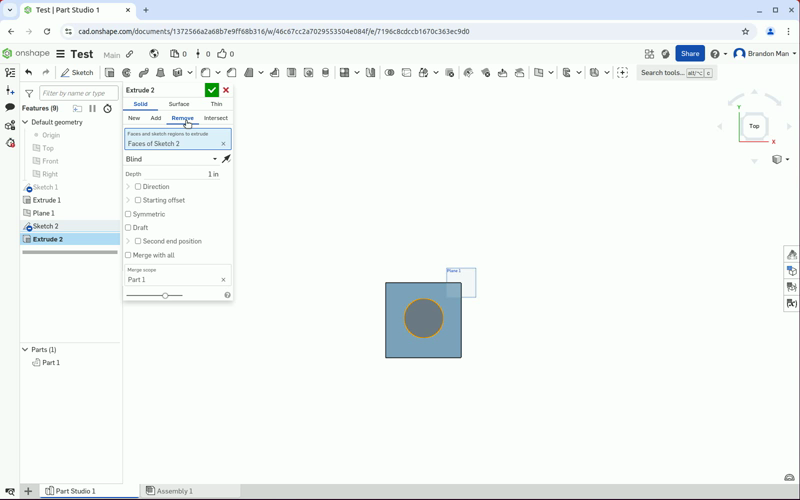
key(tab, 4)
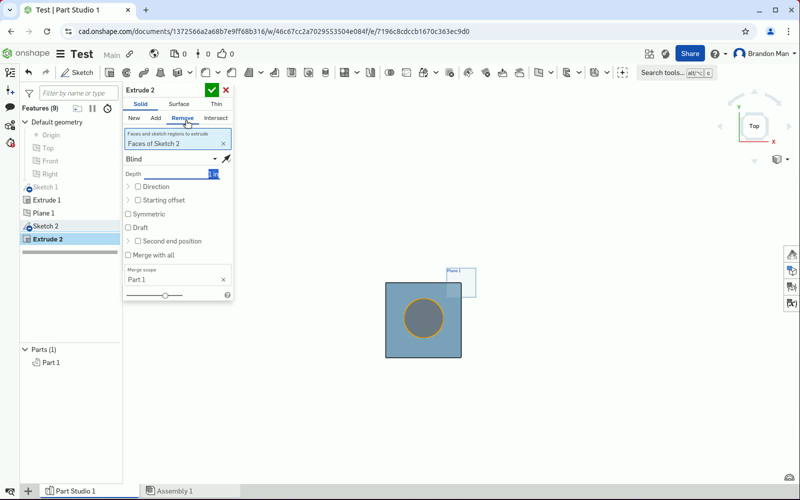
text(15.405)
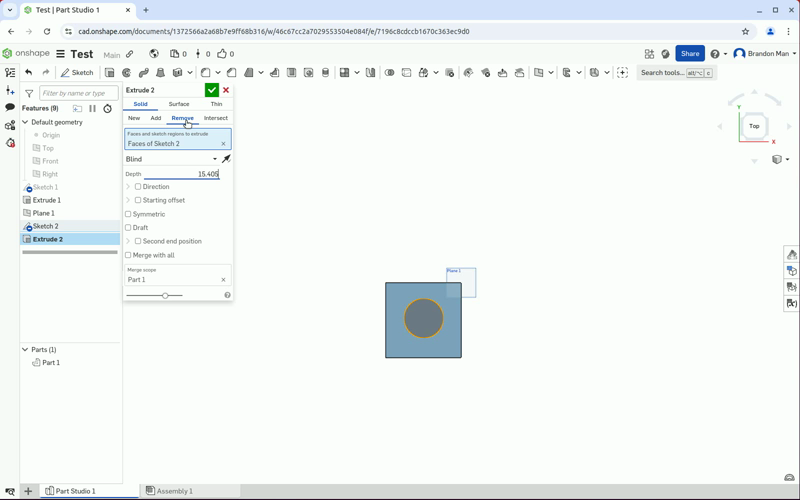
key(tab, 6)
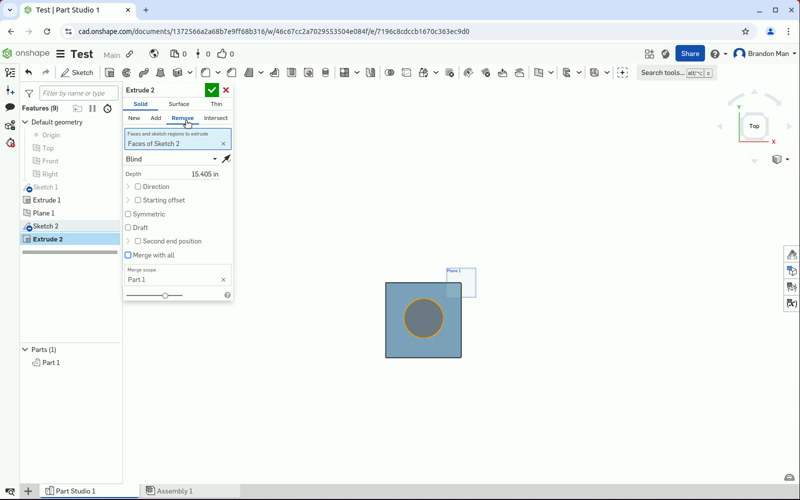
key(space)
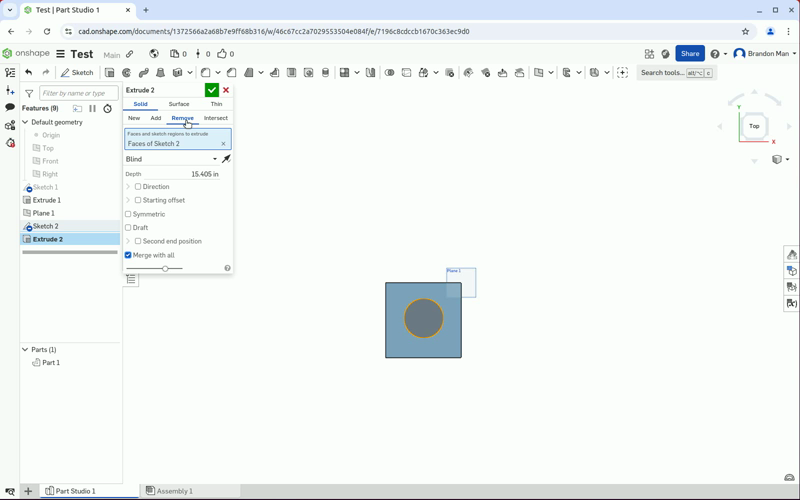
key(enter)
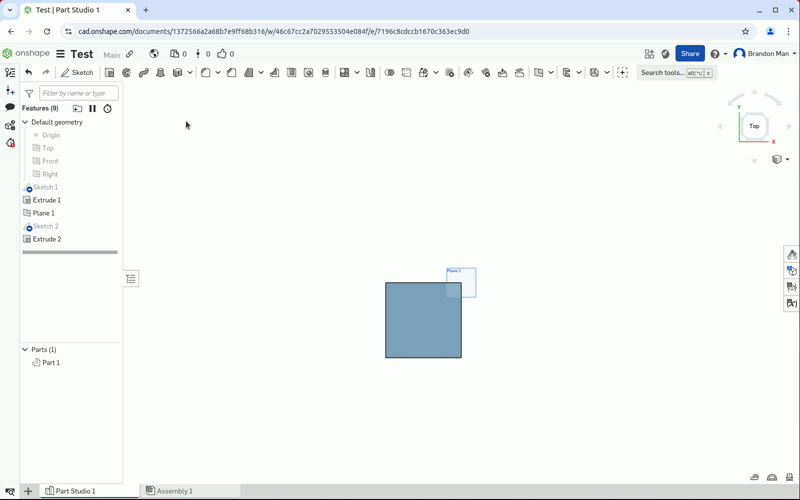
key(shift+h)
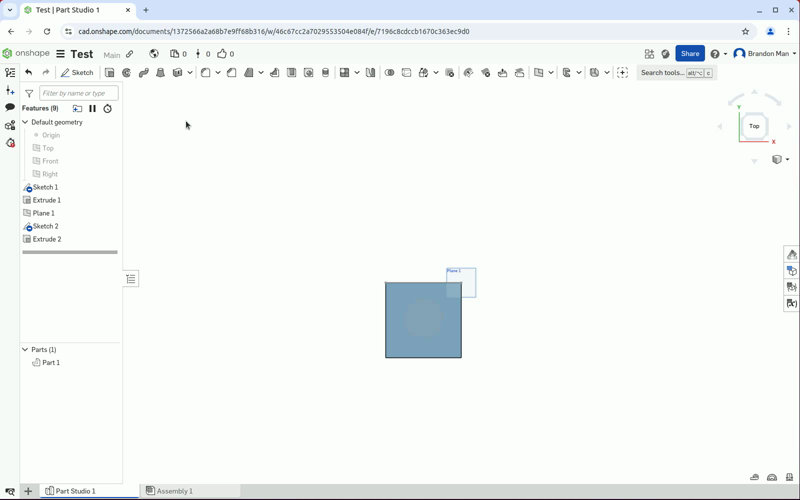
key(shift+h)
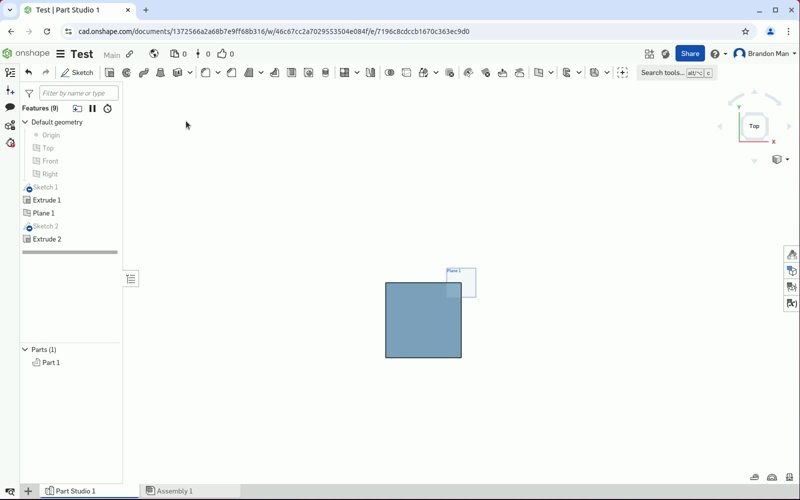
mouse_move(73, 189)
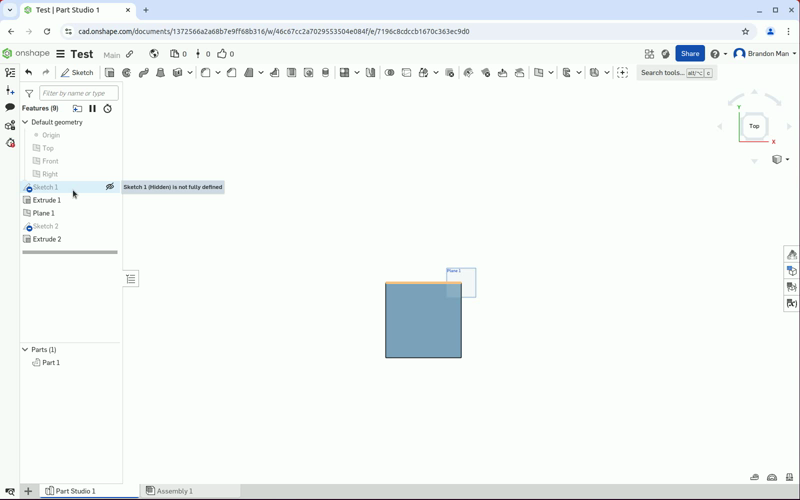
click(73, 189)
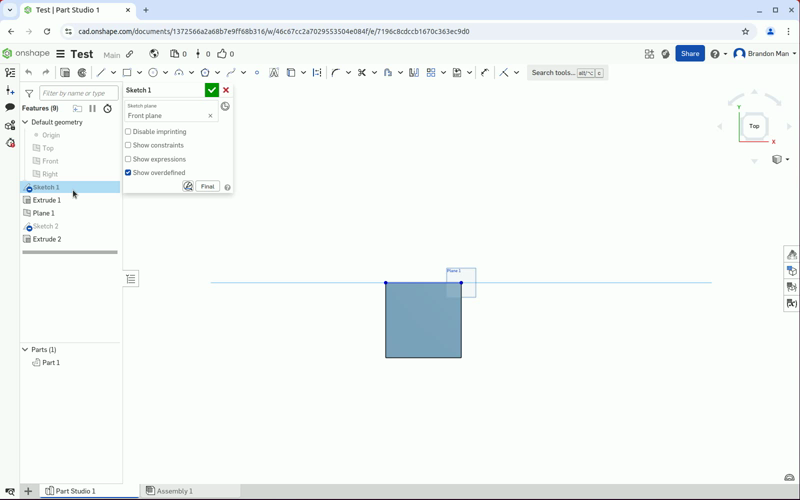
mouse_move(229, 92)
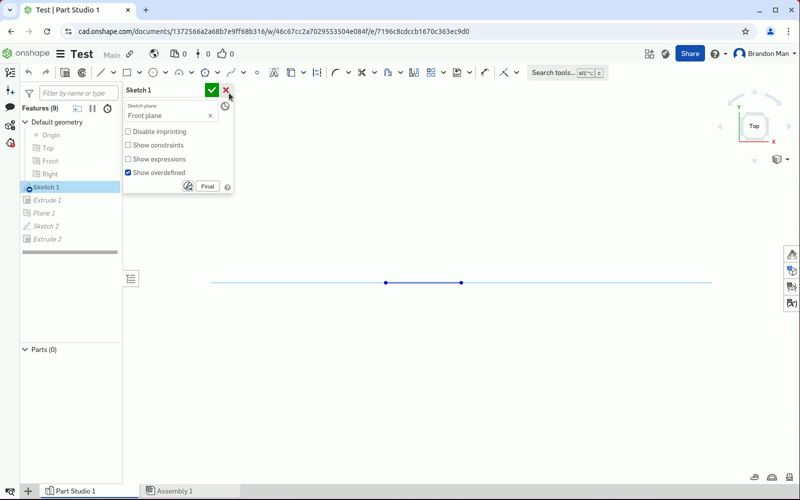
click(229, 92)
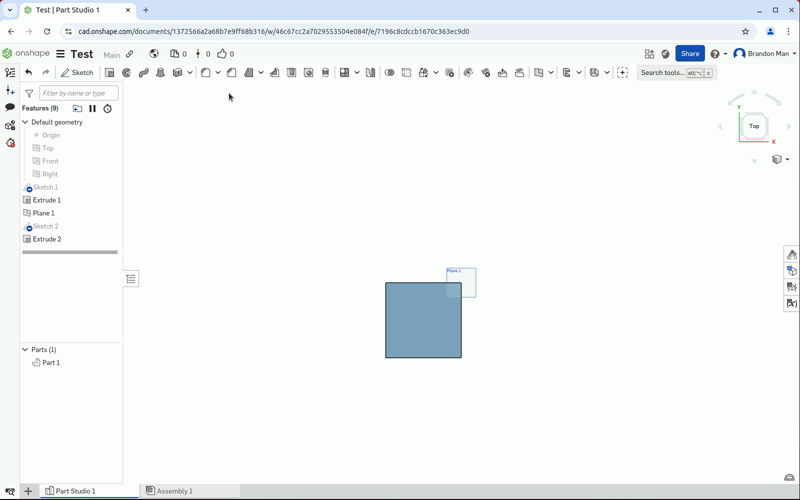
mouse_move(73, 352)
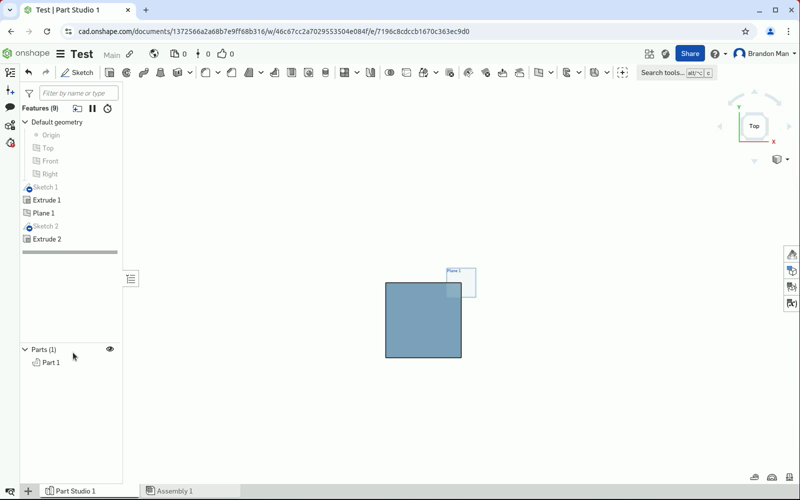
key(y)
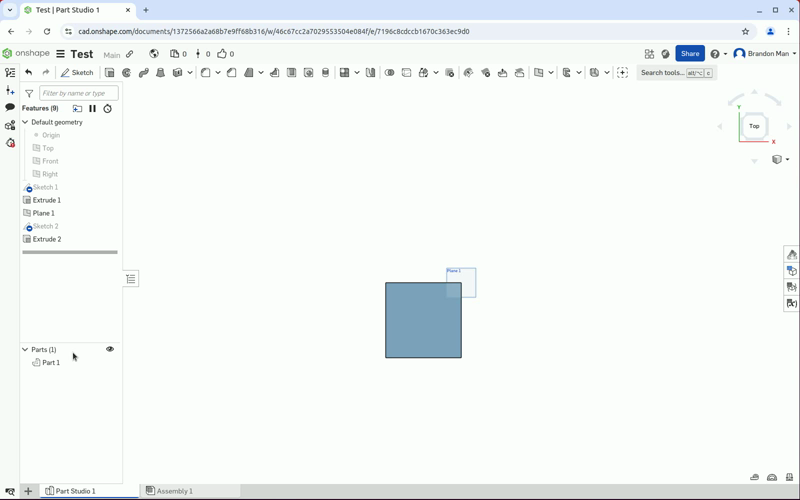
key(shift+p)
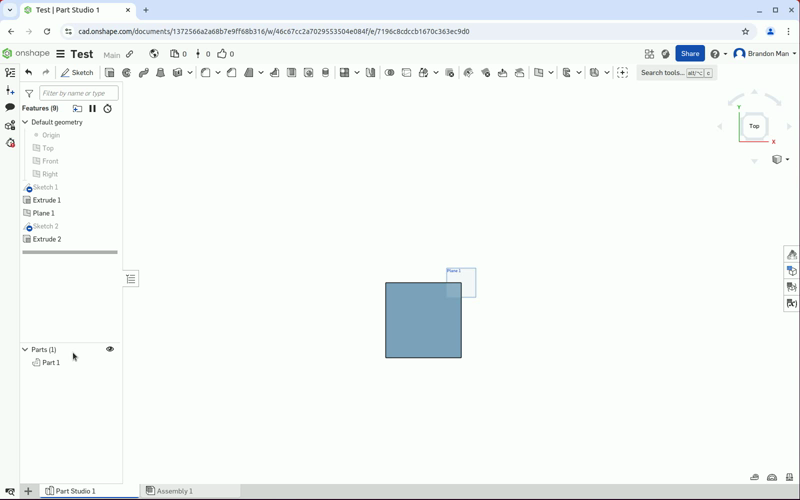
key(space)
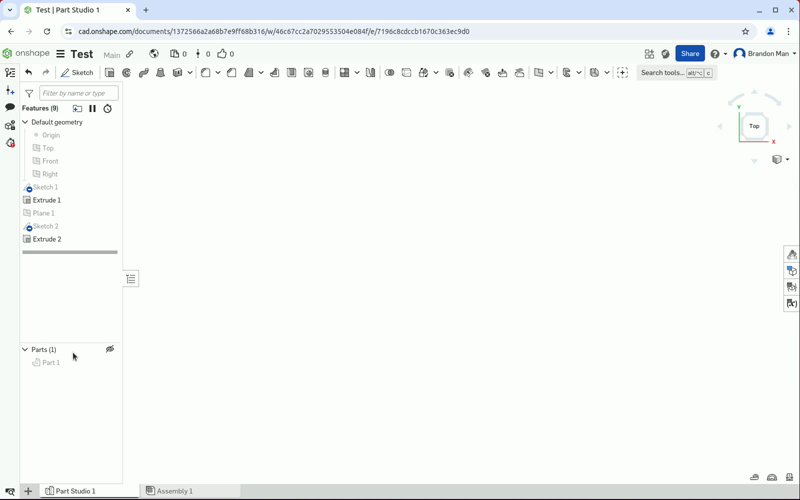
key_down(shift)
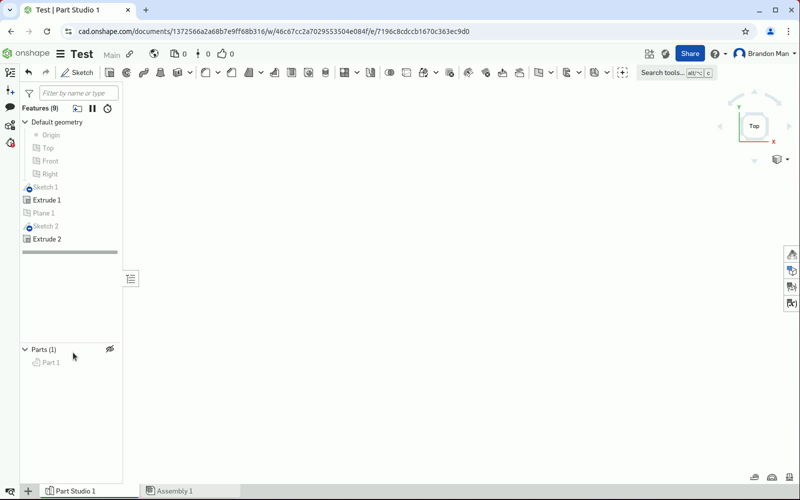
key(up)
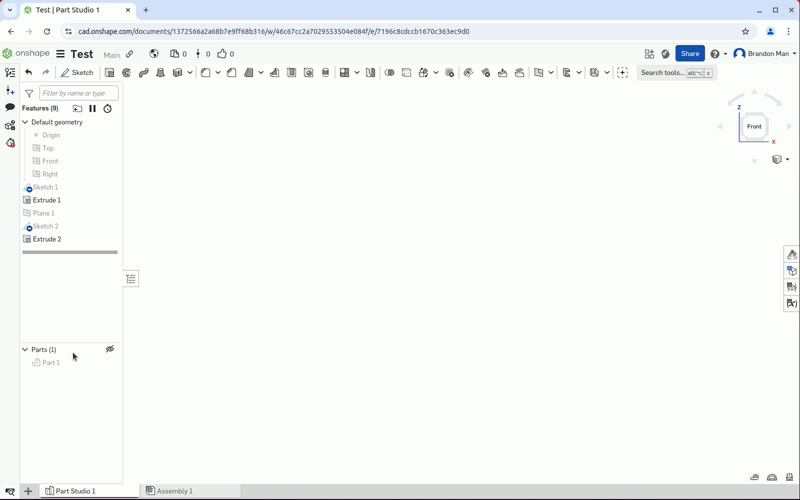
key_up(shift)
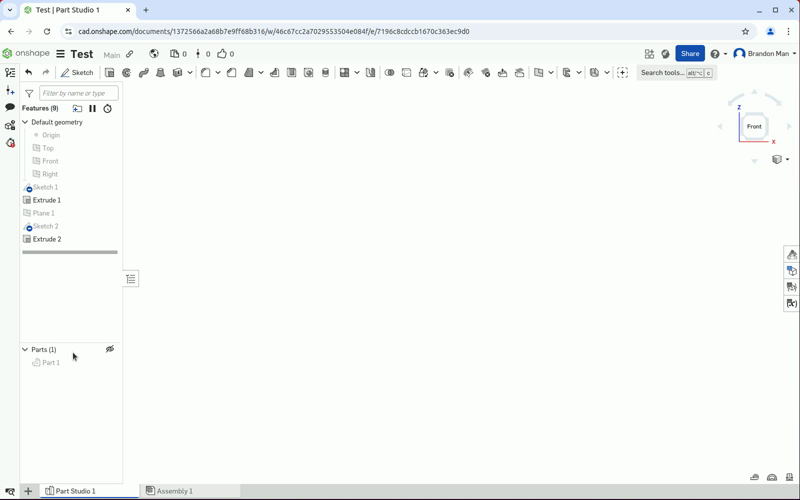
mouse_move(73, 352)
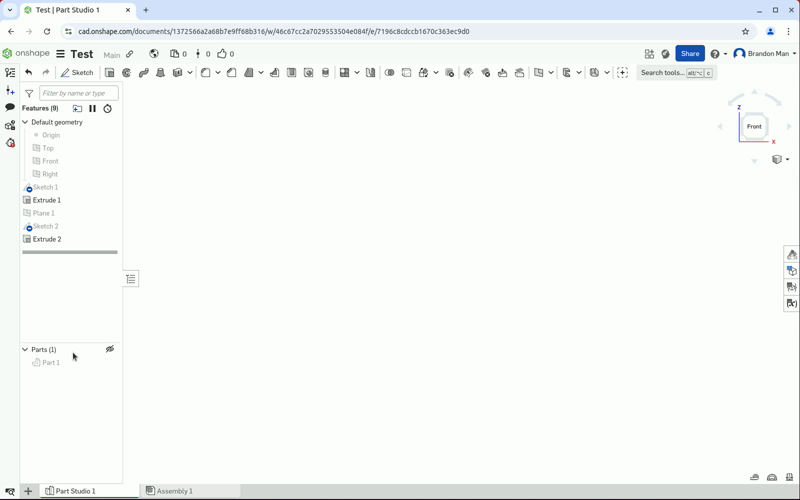
key(shift+y)
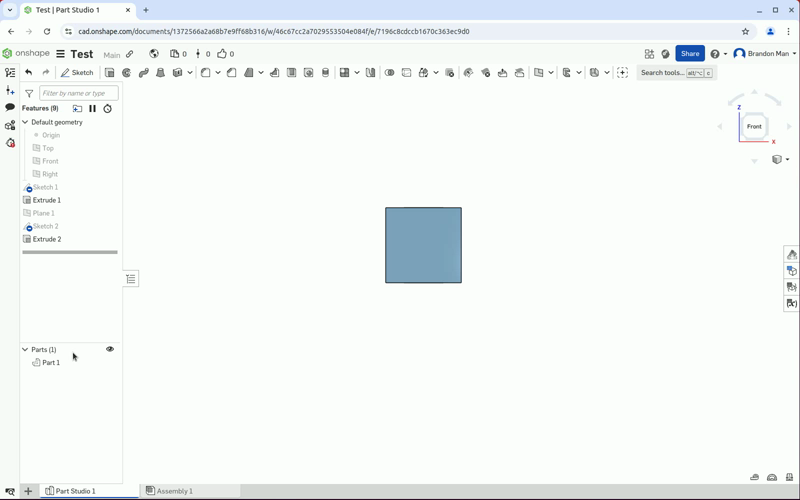
mouse_move(541, 75)
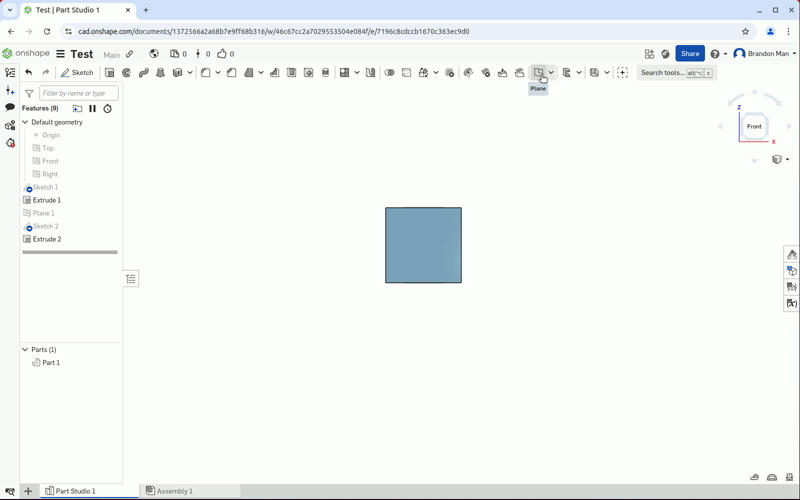
click(541, 75)
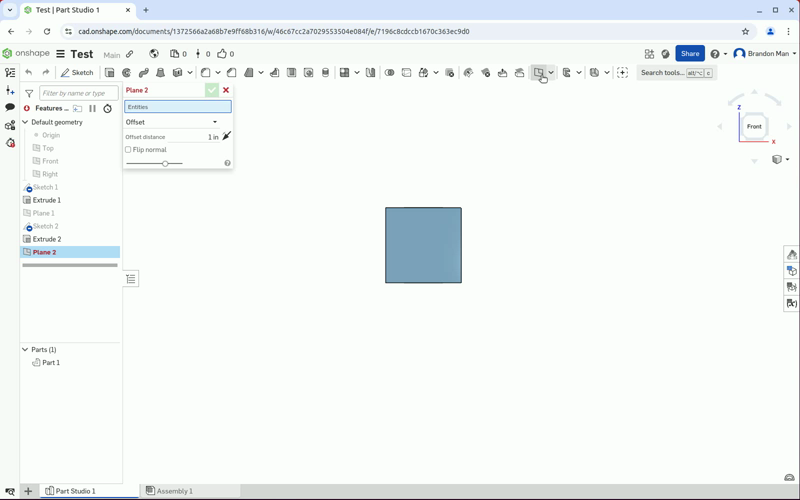
mouse_move(73, 163)
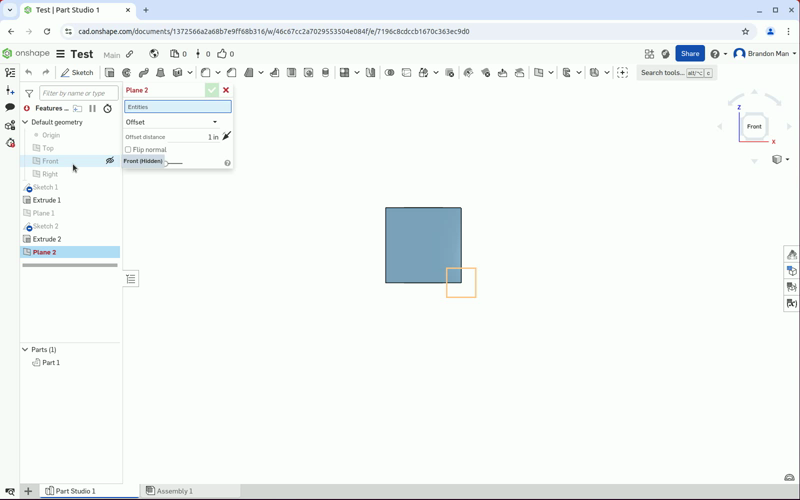
click(73, 163)
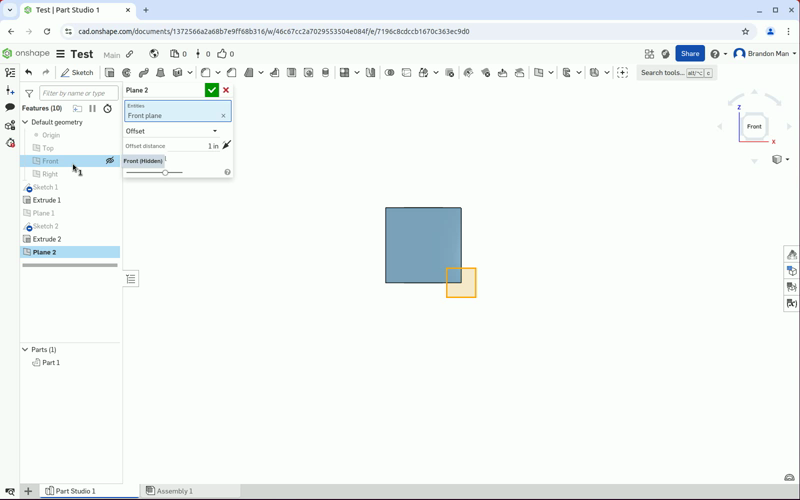
key(tab, 2)
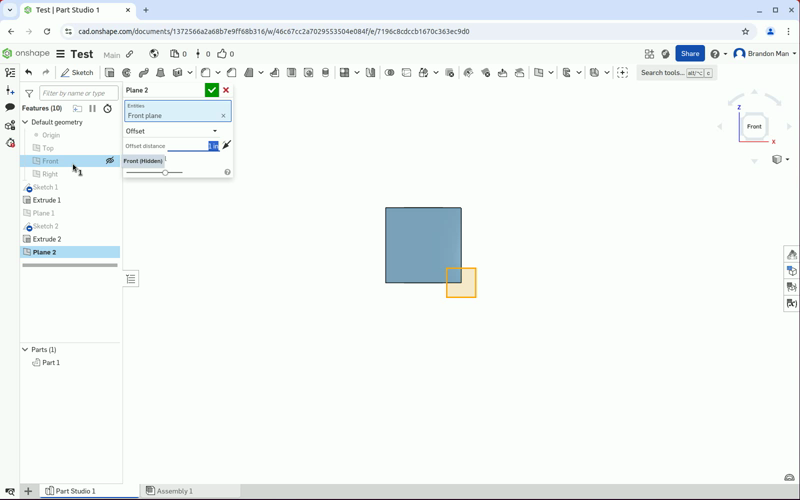
text(15.405)
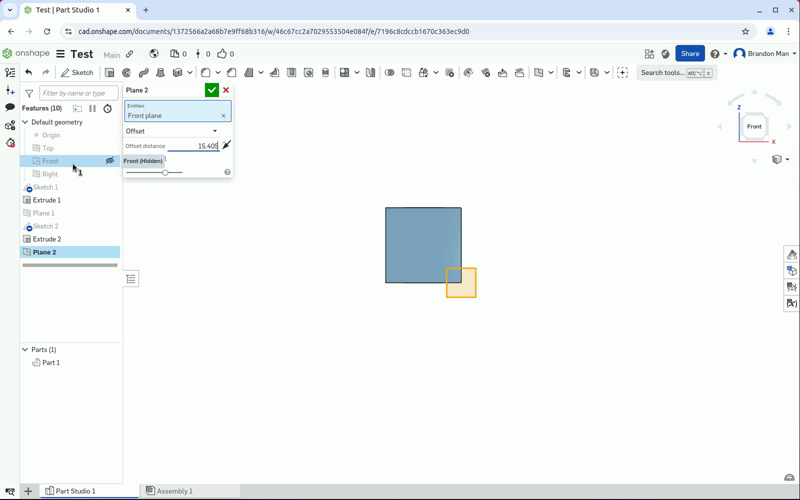
key(enter, 2)
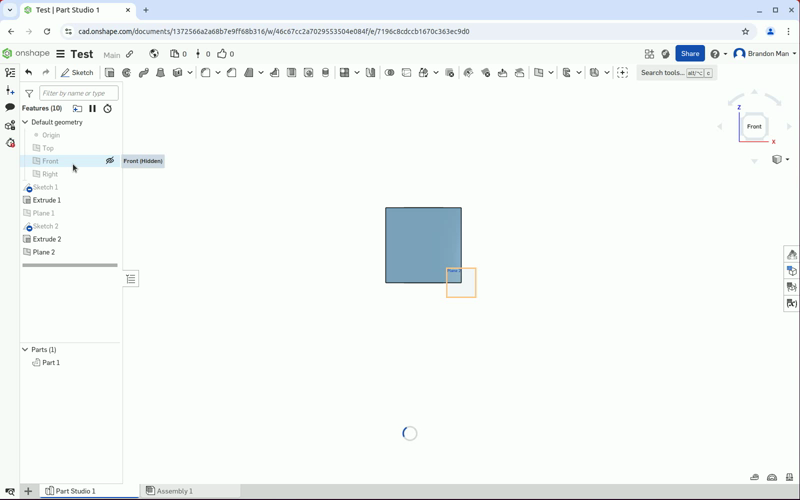
key(shift+s)
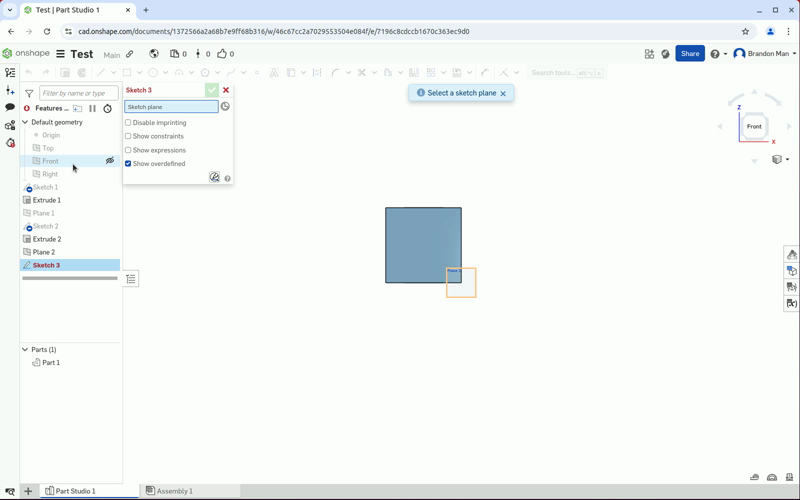
mouse_move(73, 254)
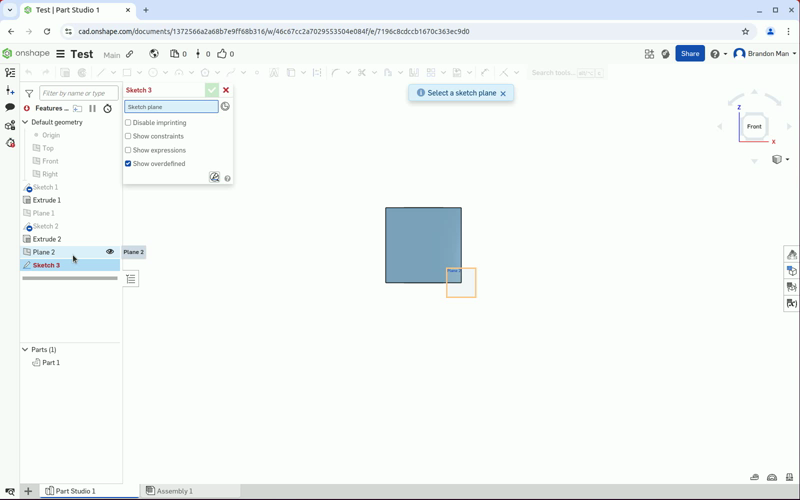
click(73, 254)
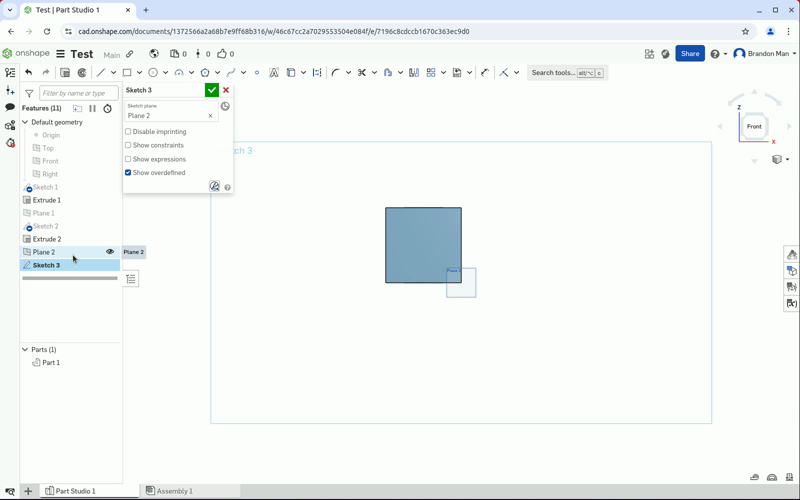
mouse_move(73, 352)
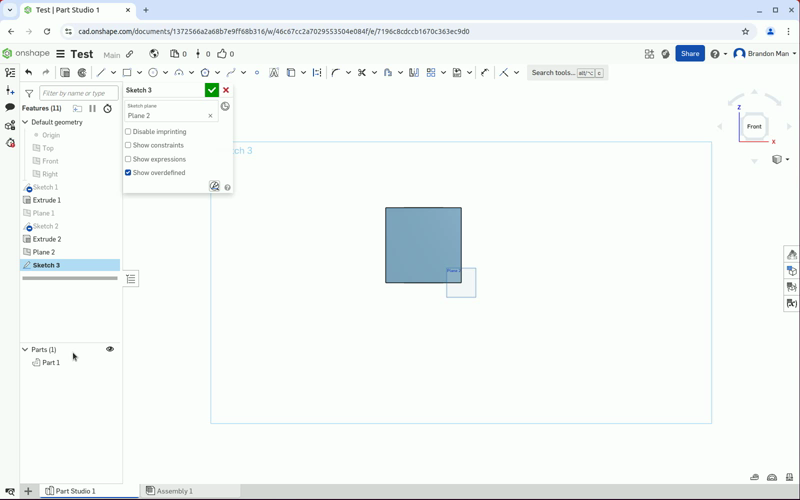
key(y)
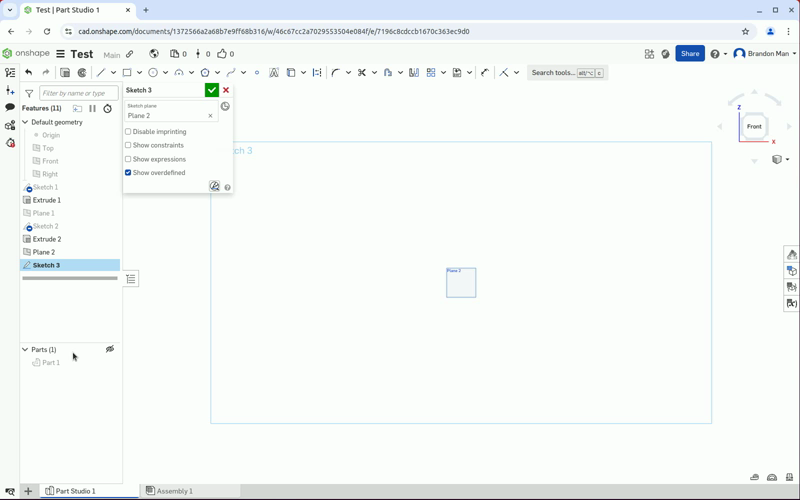
key(l)
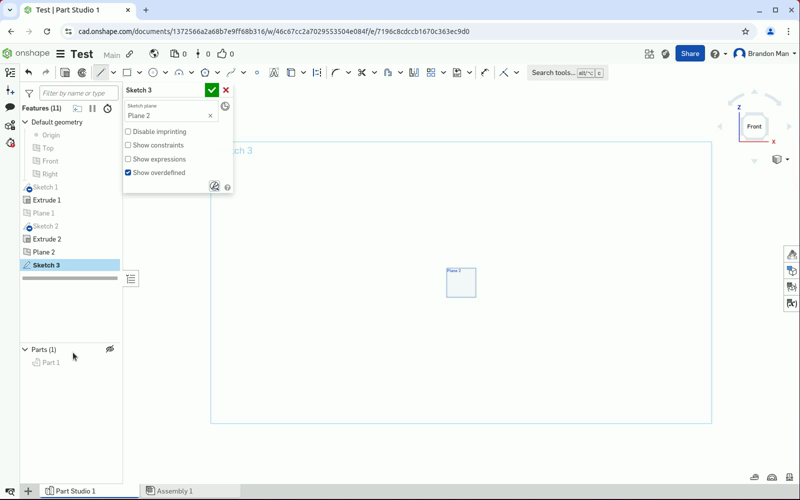
key_down(shift)
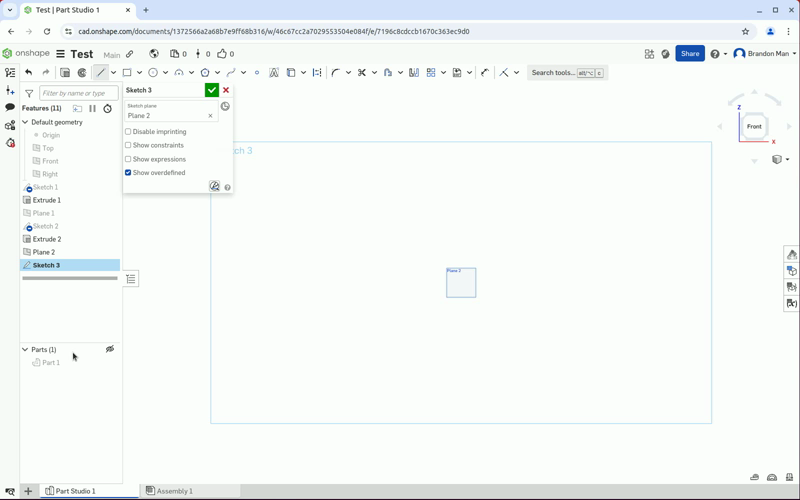
mouse_move(404, 264)
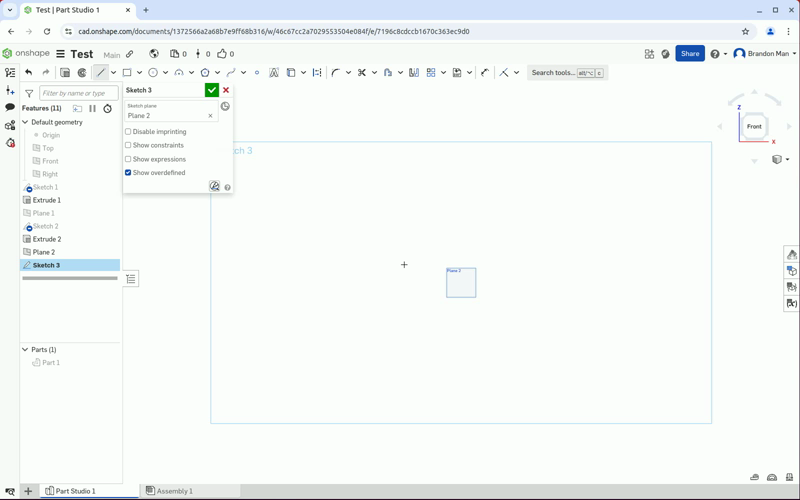
click(404, 264)
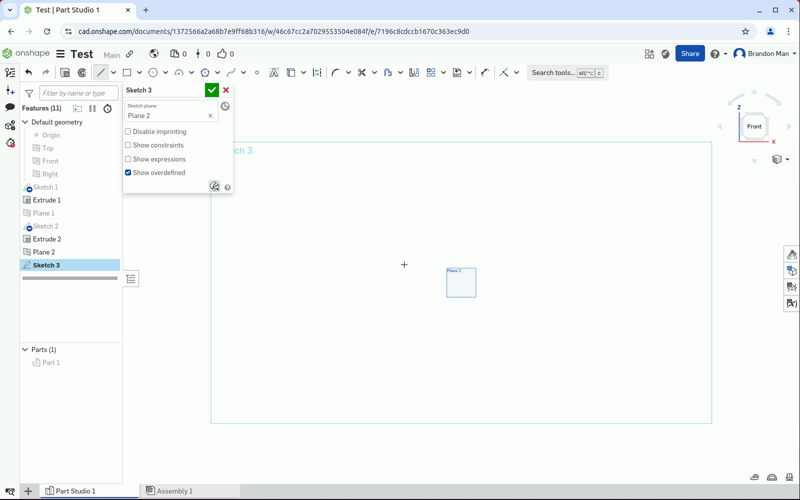
key_up(shift)
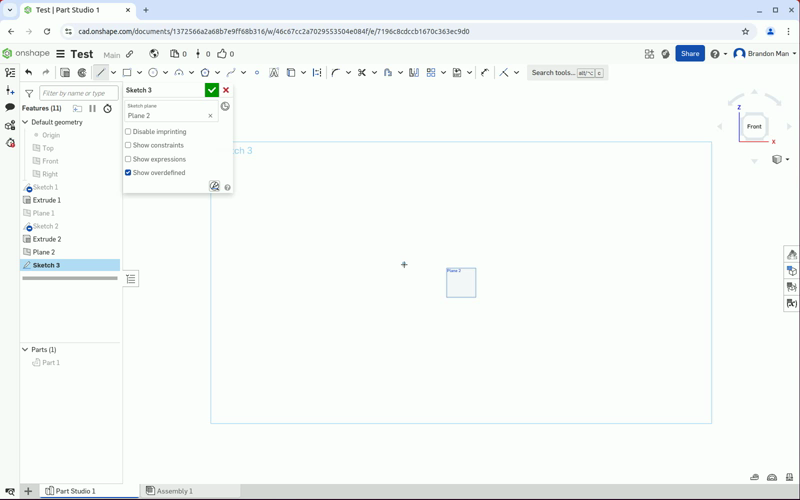
key_down(shift)
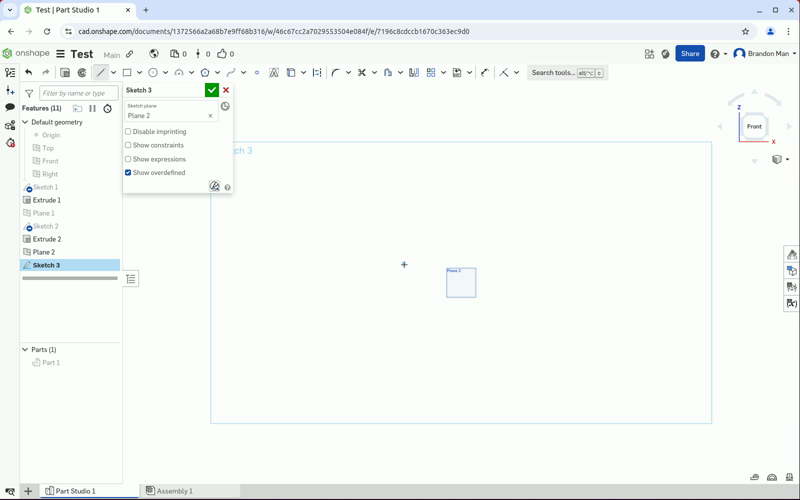
mouse_move(434, 264)
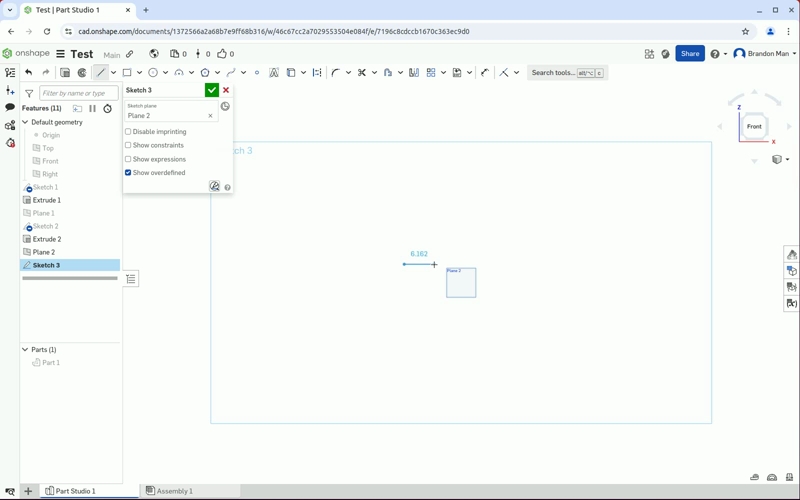
mouse_move(442, 264)
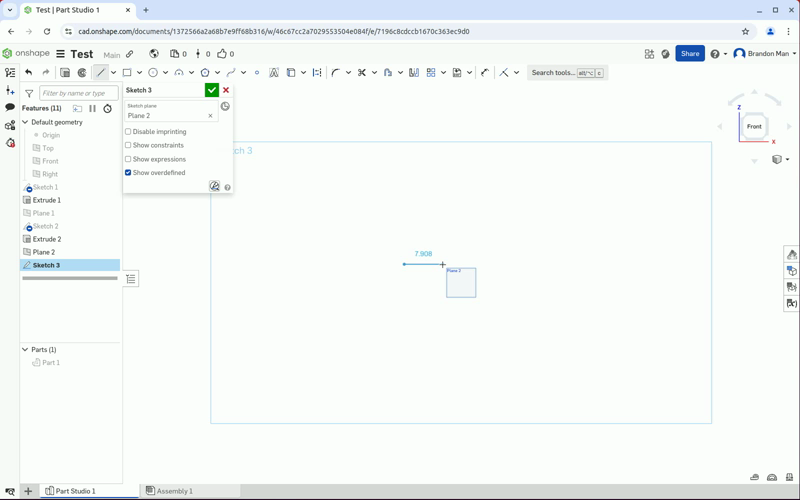
click(442, 264)
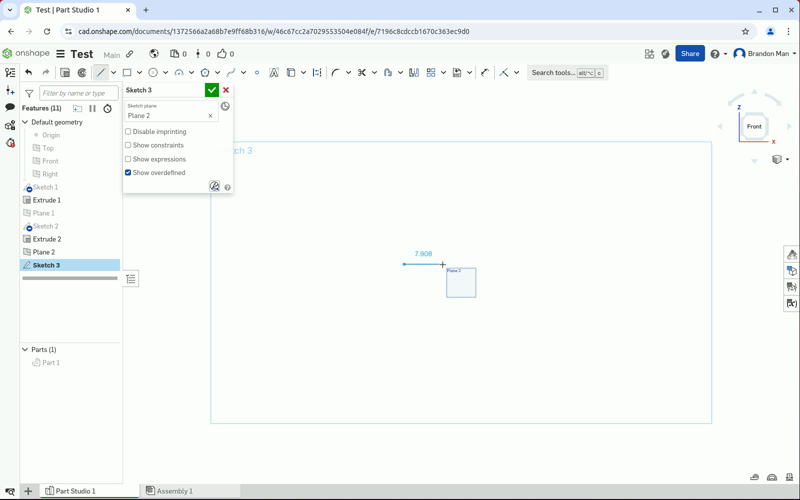
key_up(shift)
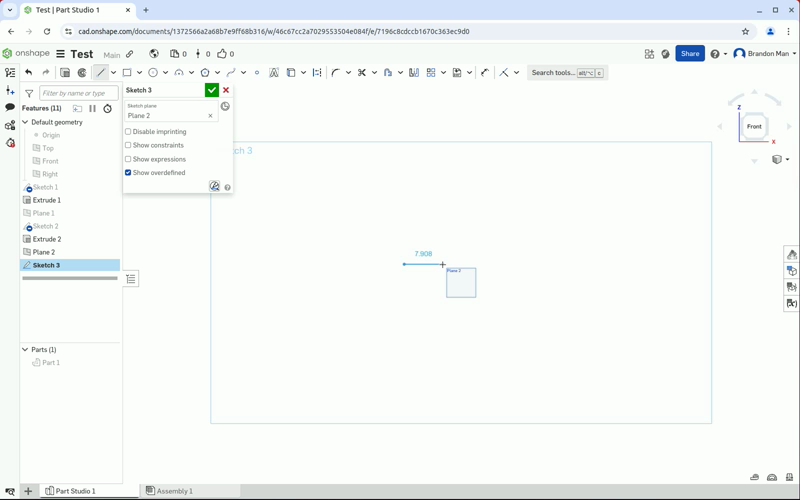
key_down(shift)
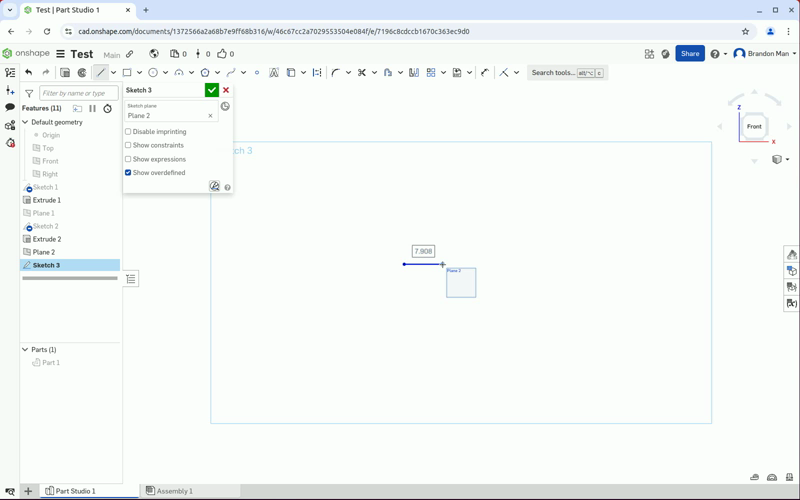
mouse_move(472, 264)
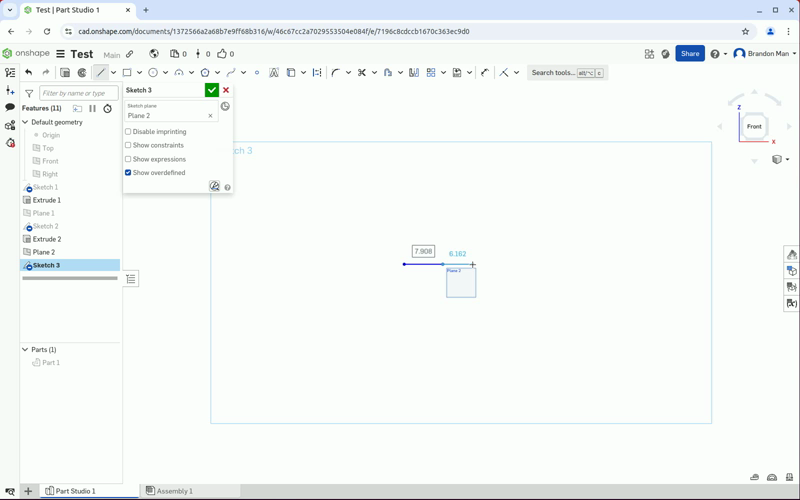
mouse_move(442, 225)
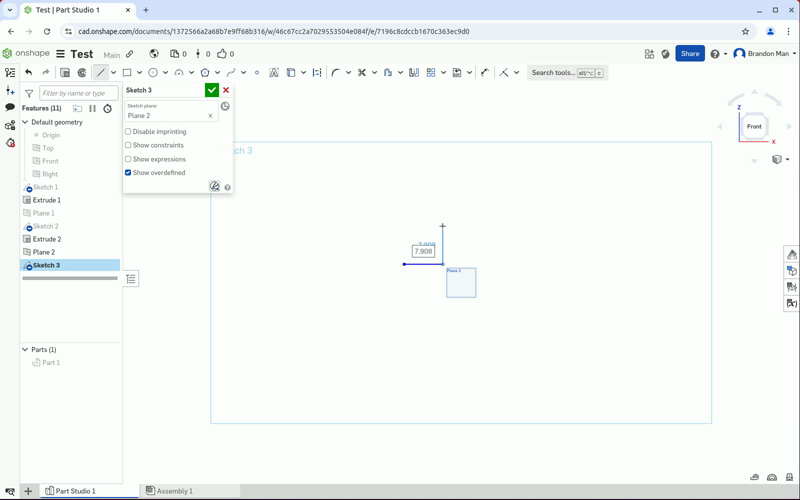
click(442, 225)
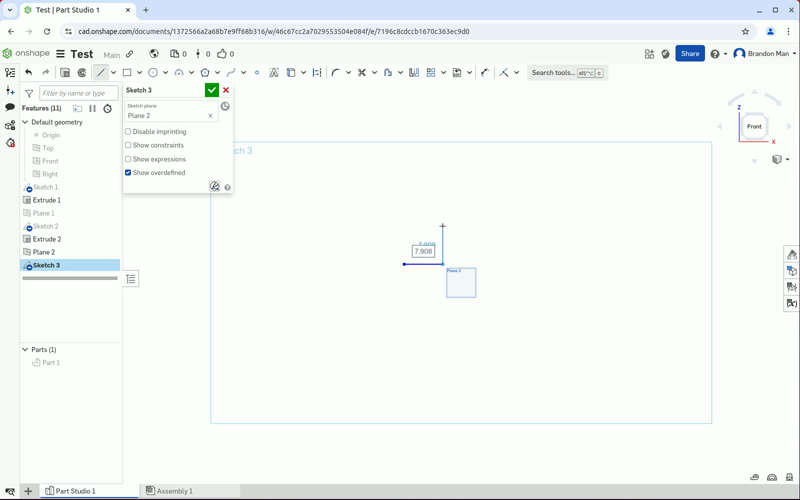
key_up(shift)
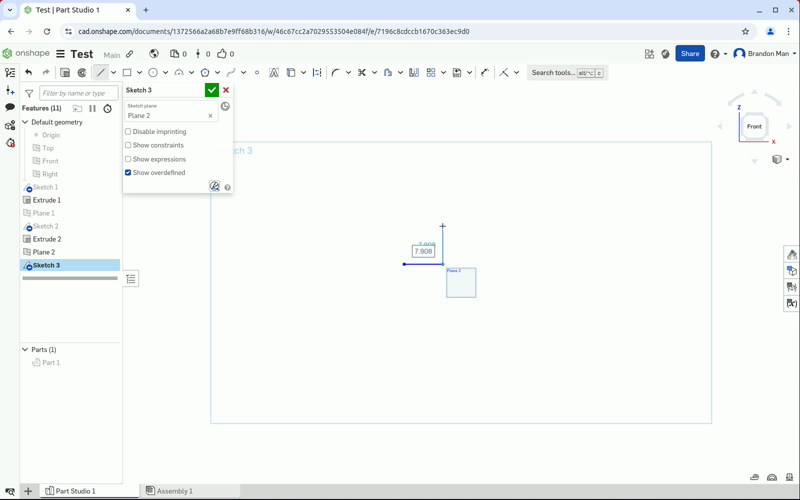
key_down(shift)
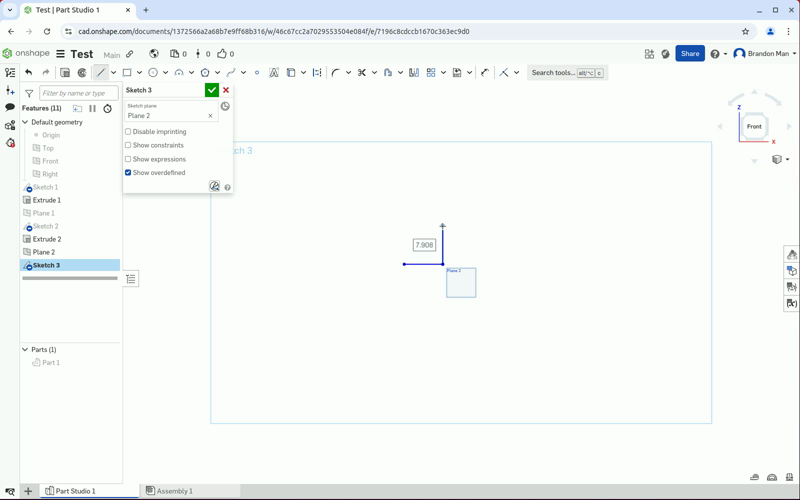
mouse_move(472, 225)
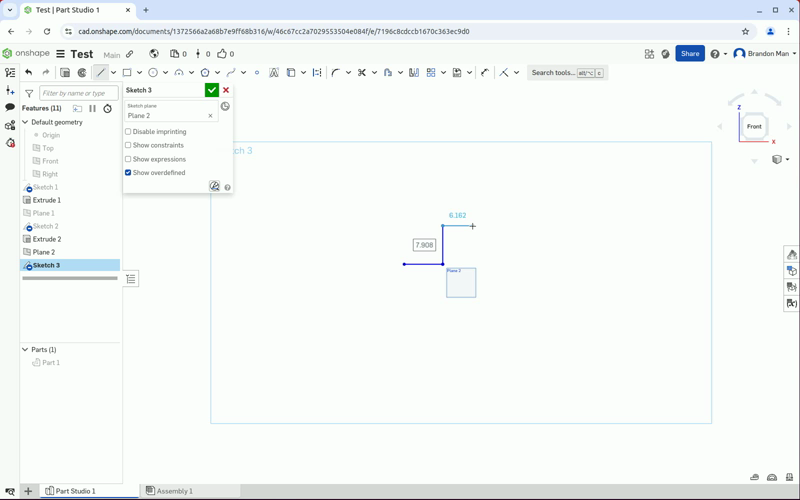
mouse_move(404, 225)
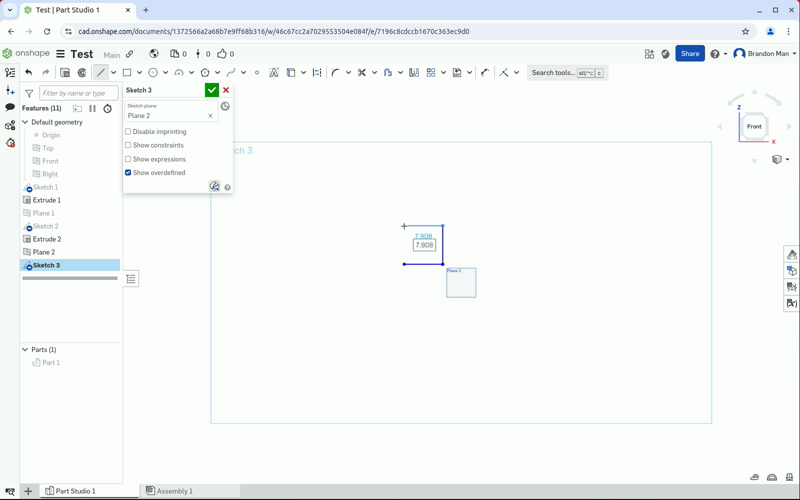
click(404, 225)
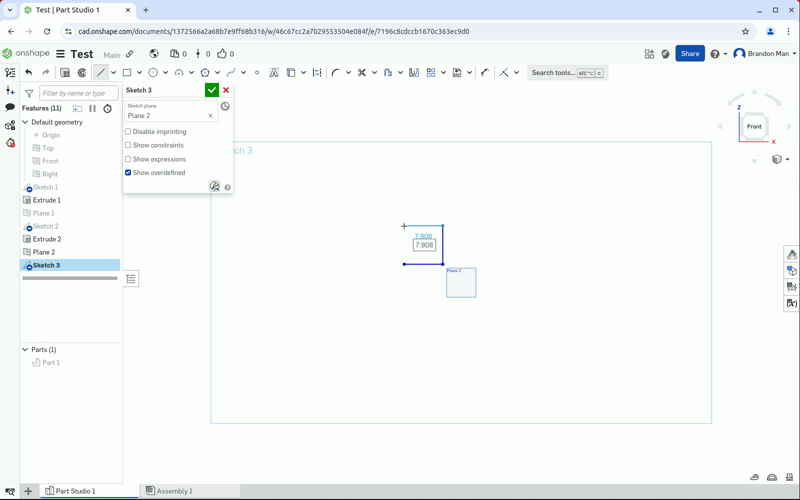
key_up(shift)
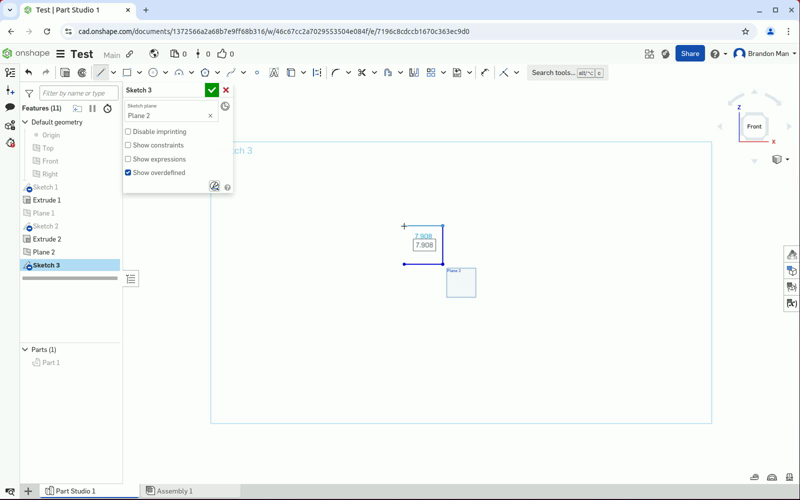
mouse_move(434, 225)
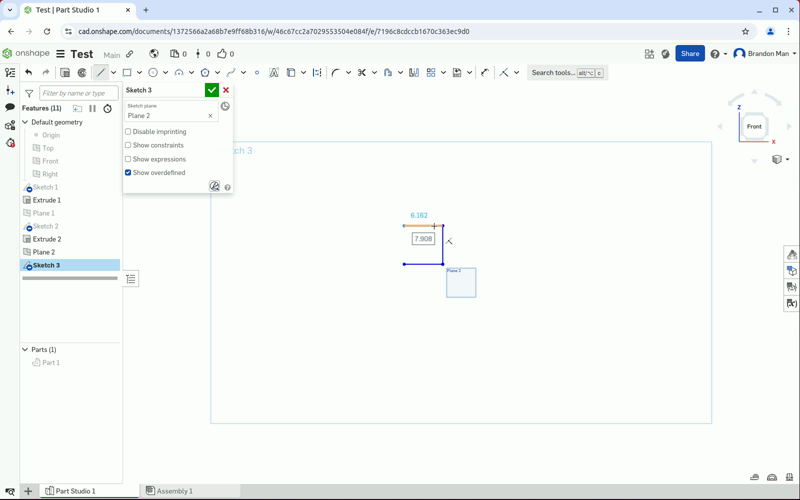
key_down(shift)
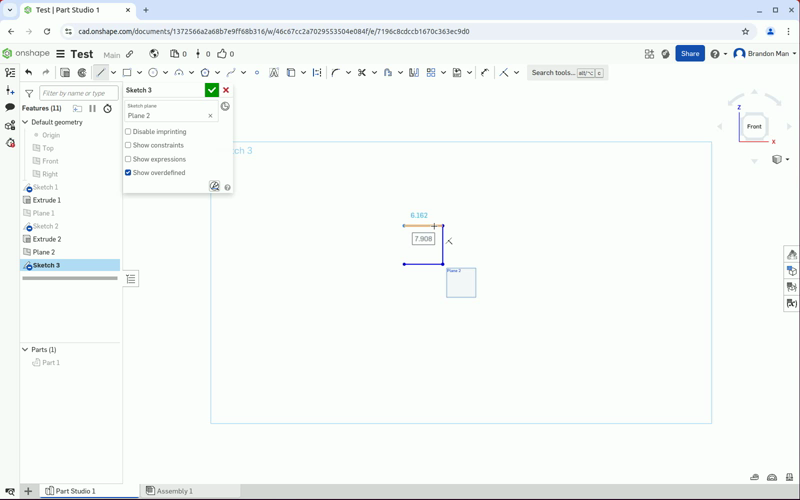
mouse_move(404, 264)
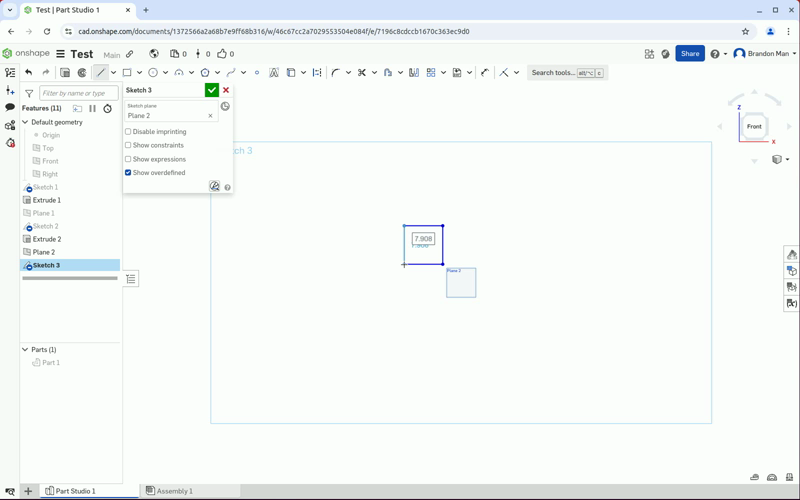
key_up(shift)
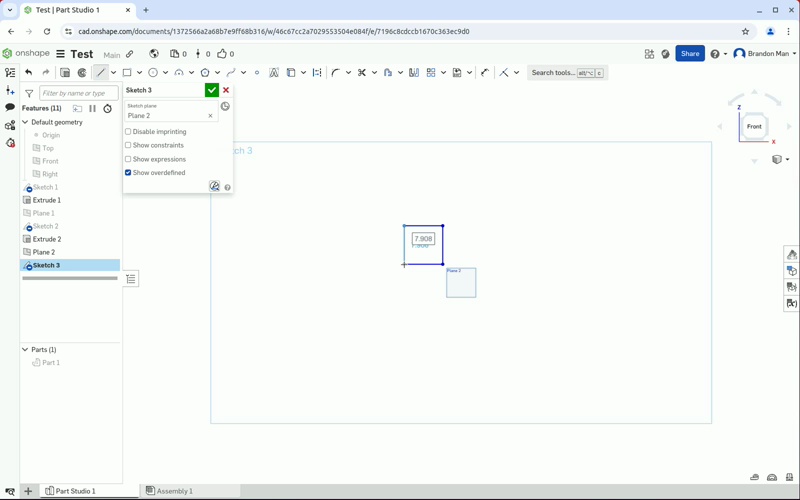
click(404, 264)
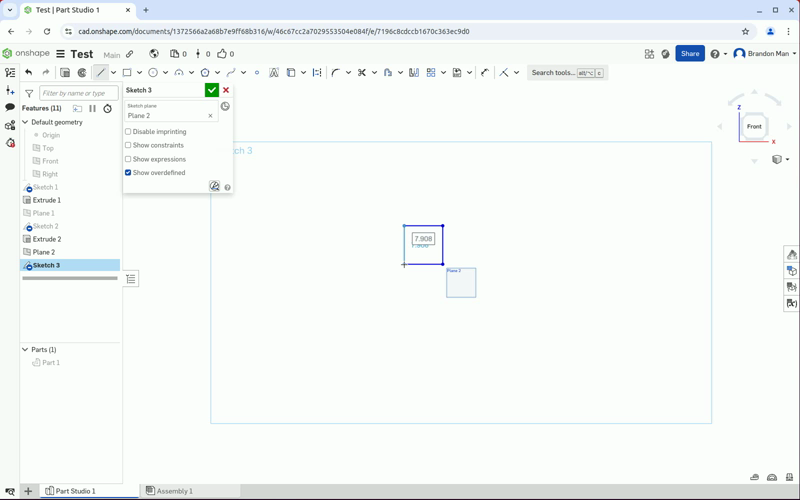
key(esc)
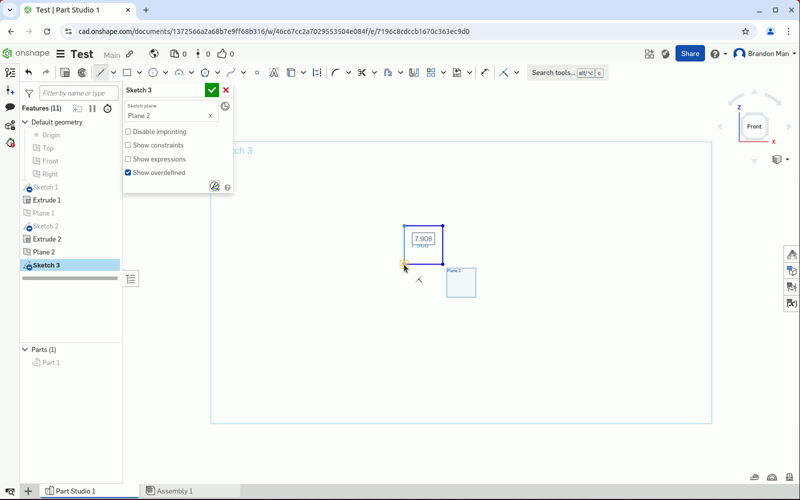
mouse_move(416, 242)
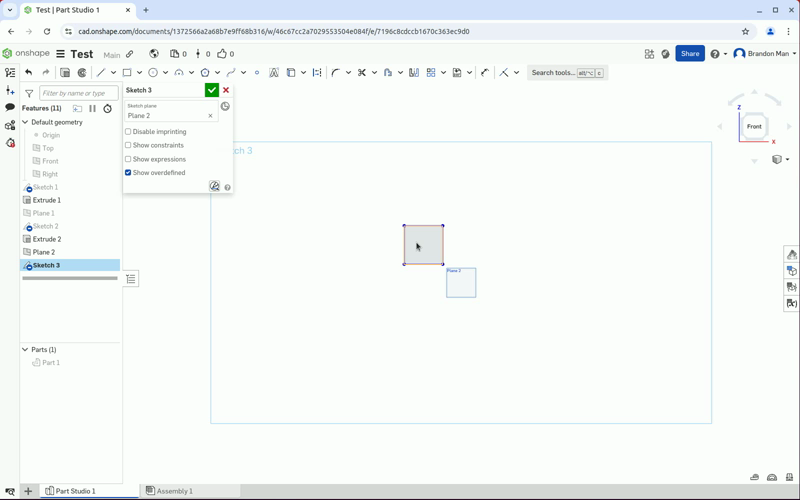
scroll(6)
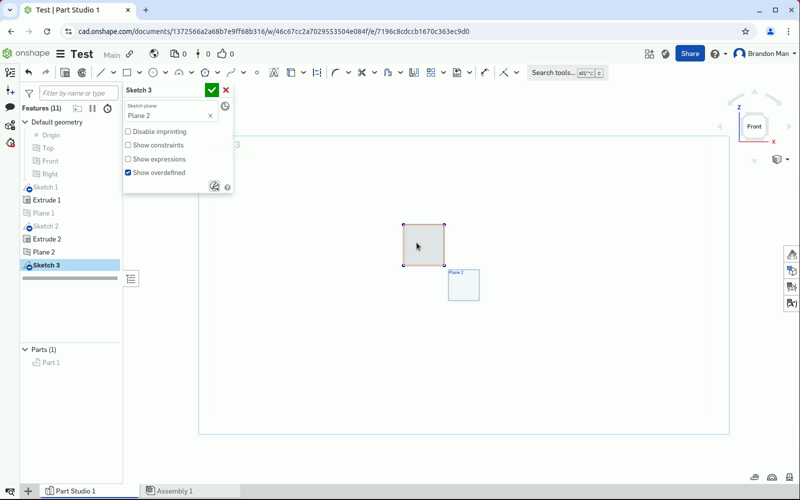
scroll(6)
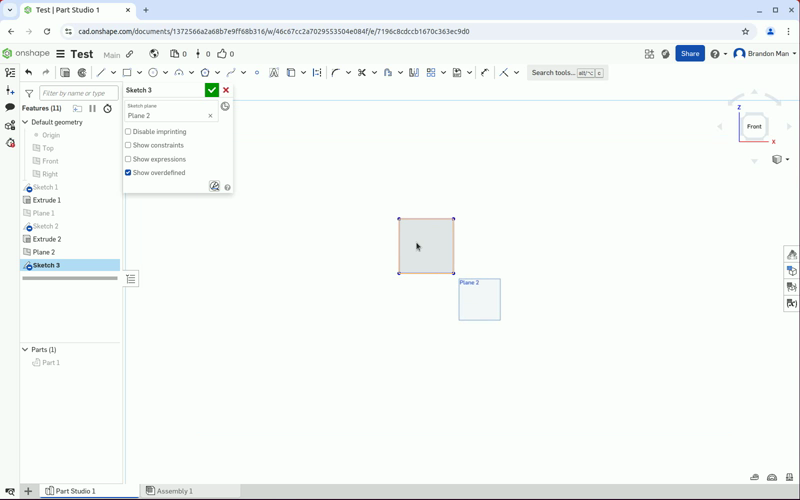
scroll(6)
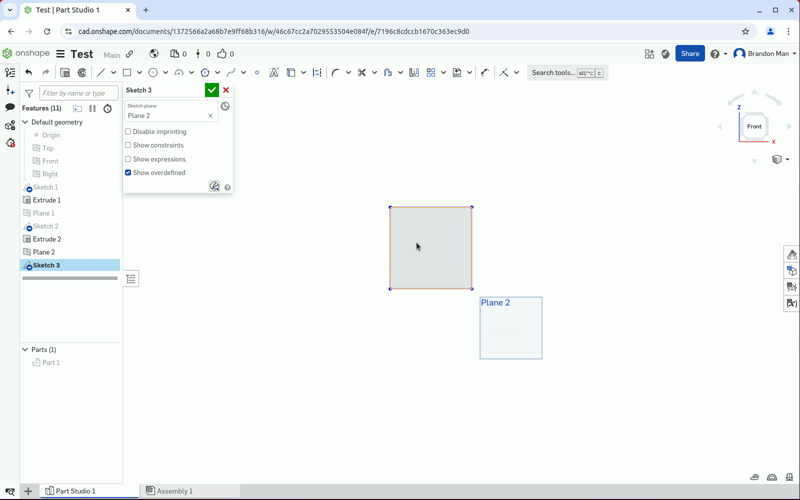
scroll(6)
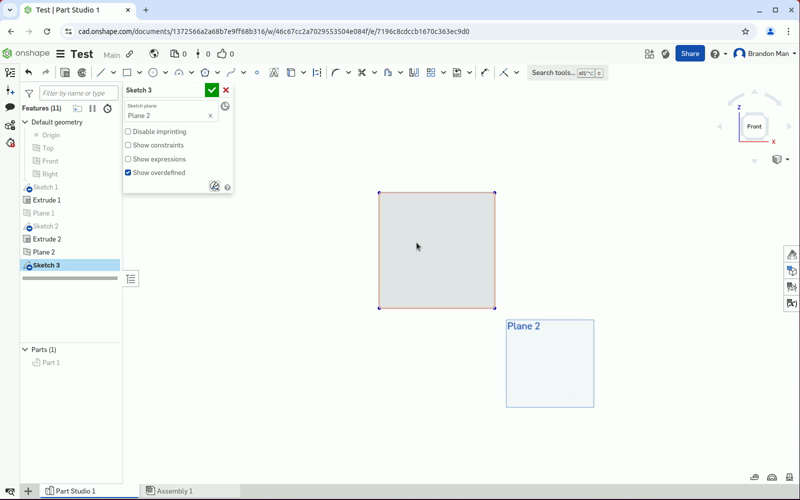
scroll(6)
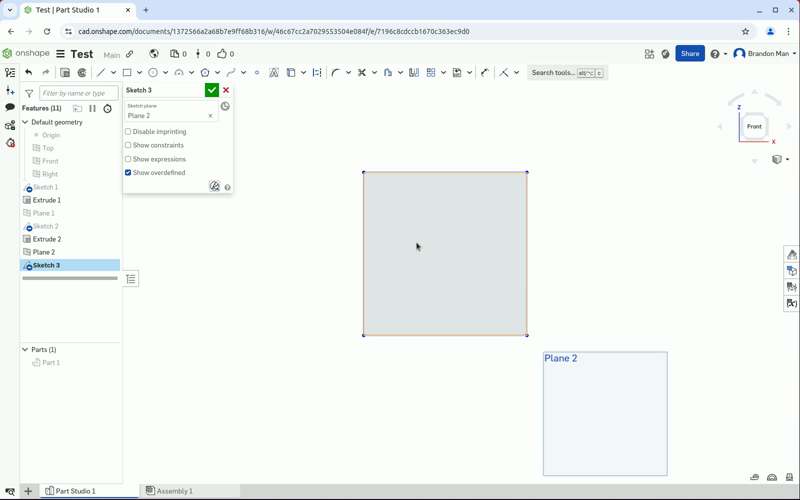
scroll(6)
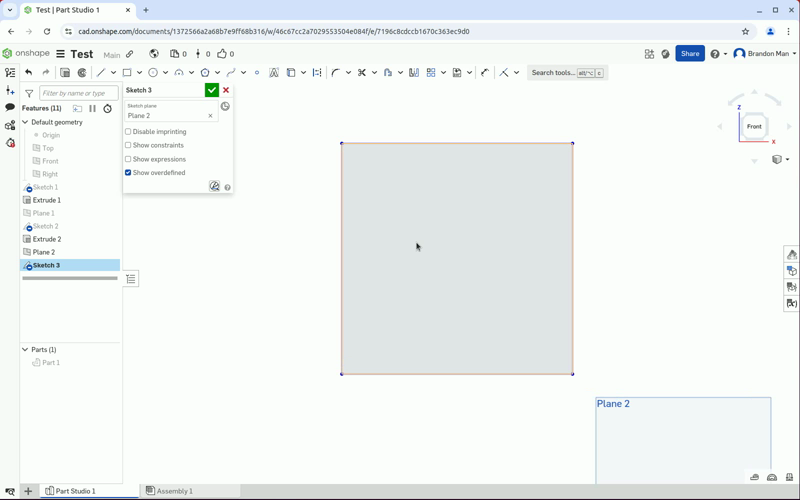
scroll(6)
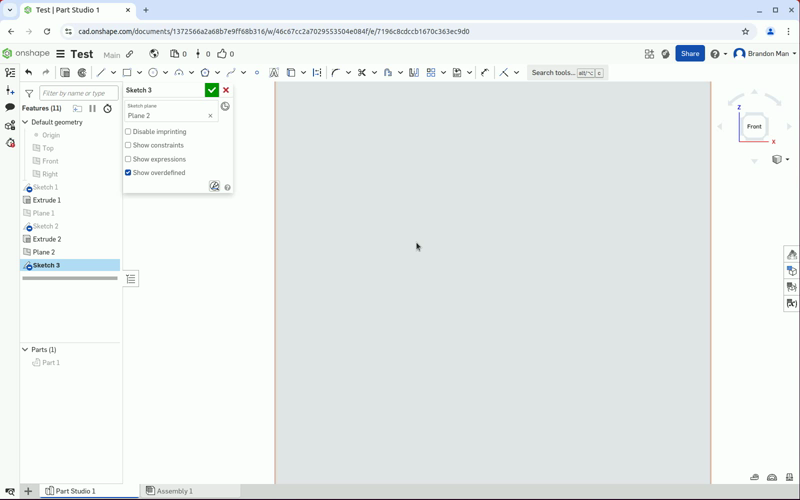
click(416, 242)
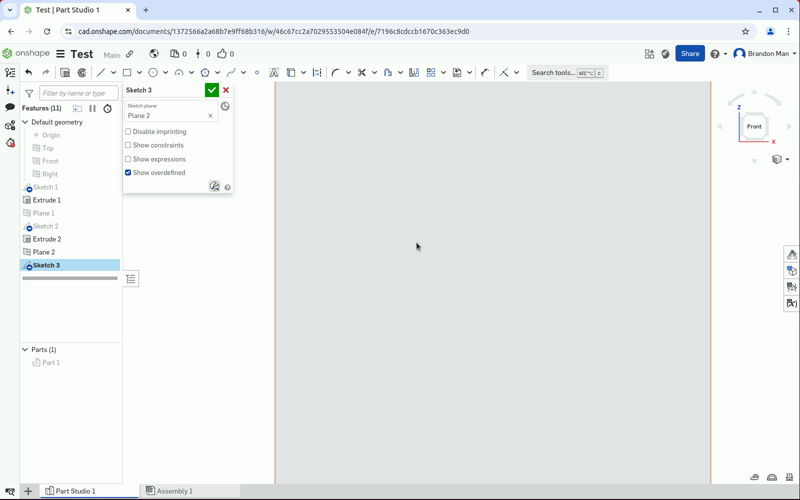
scroll(-6)
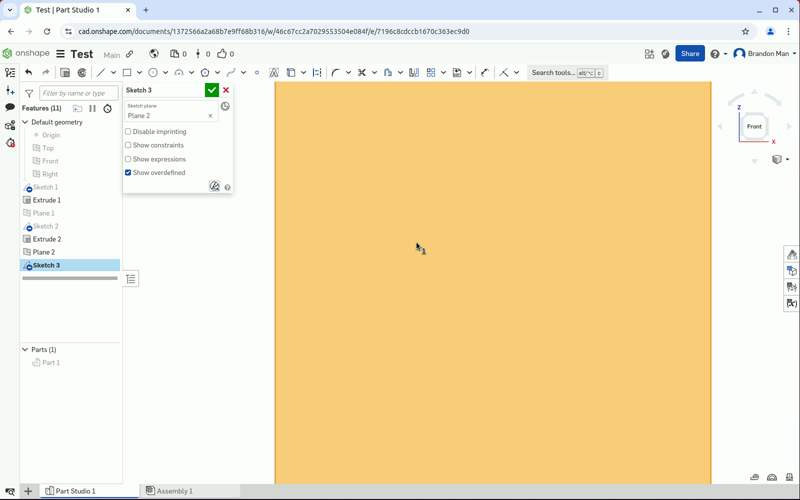
scroll(-6)
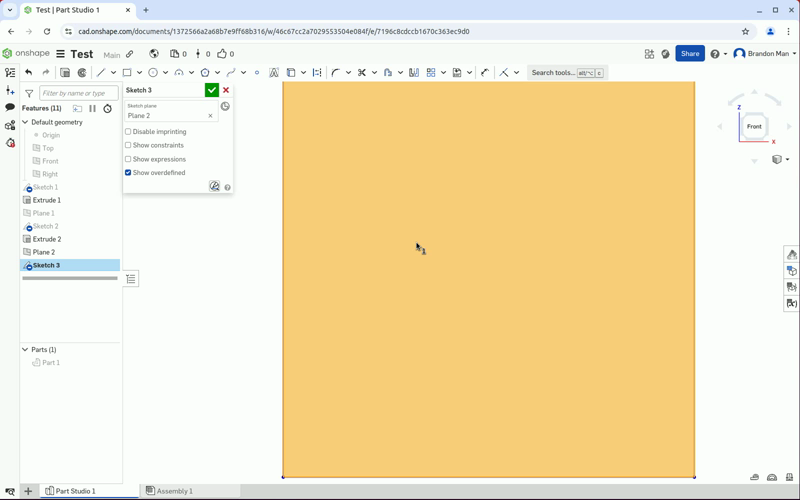
scroll(-6)
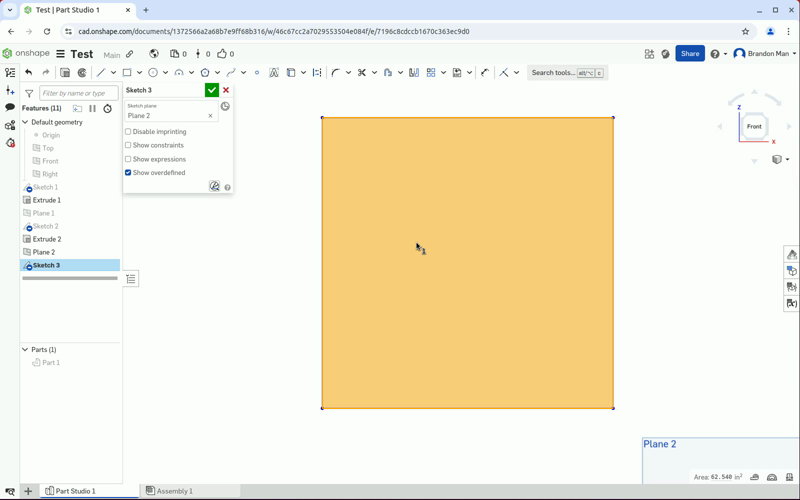
scroll(-6)
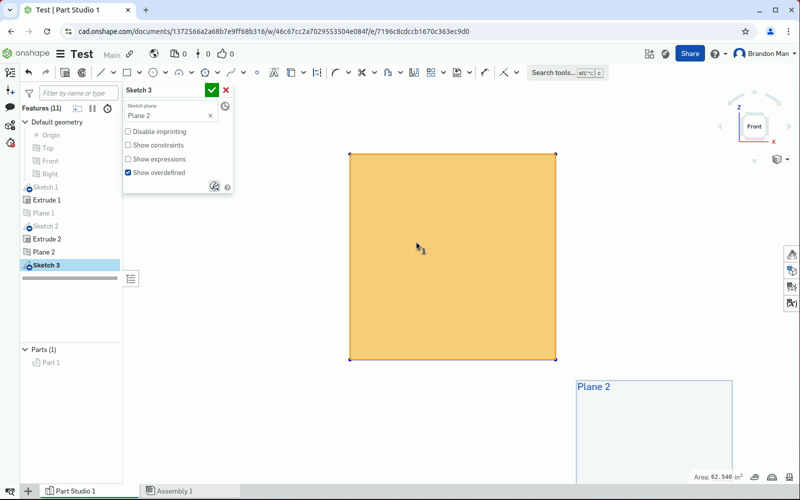
scroll(-6)
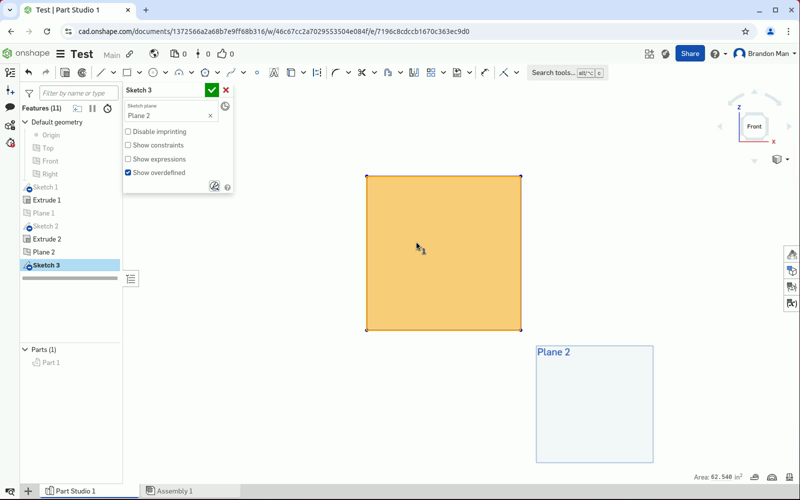
scroll(-6)
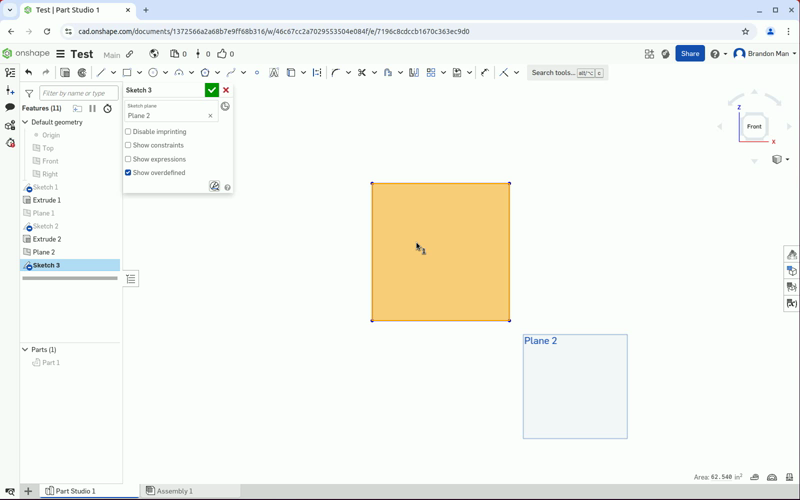
scroll(-6)
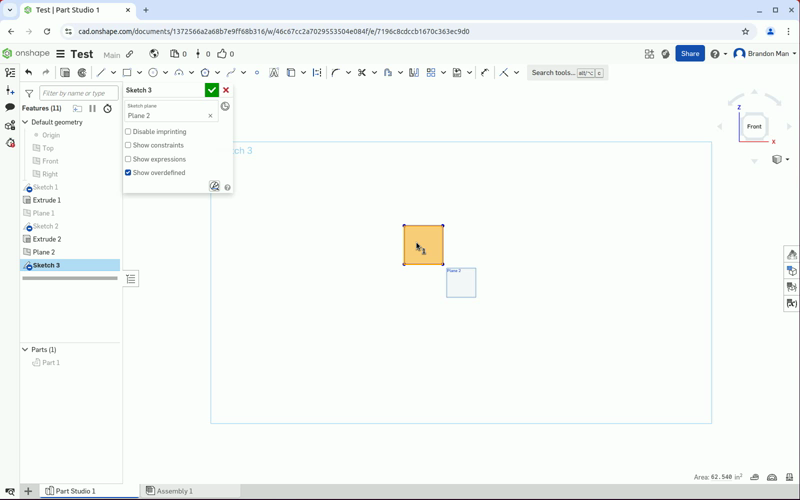
mouse_move(73, 352)
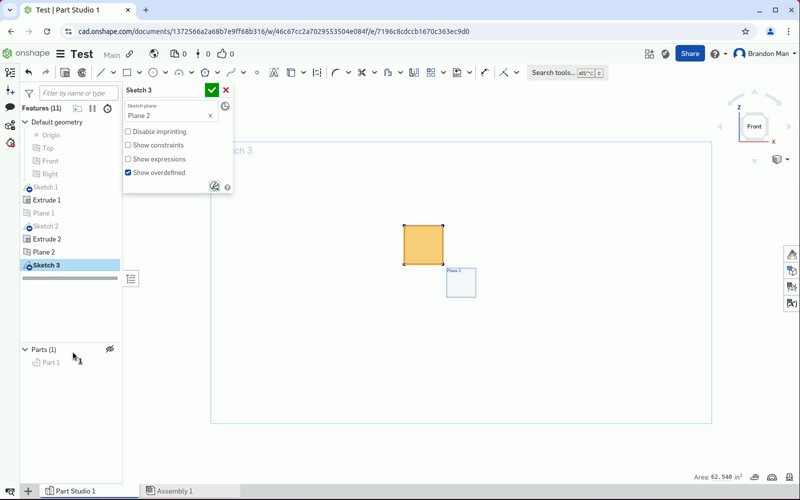
key(shift+y)
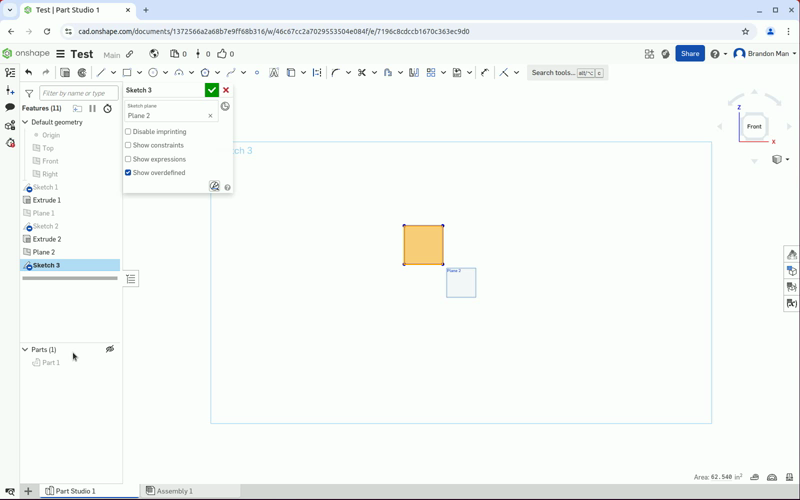
key(shift+e)
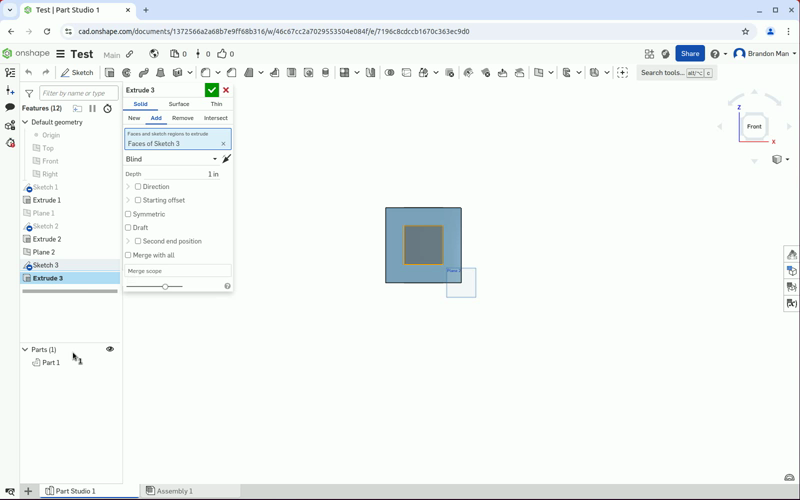
mouse_move(143, 106)
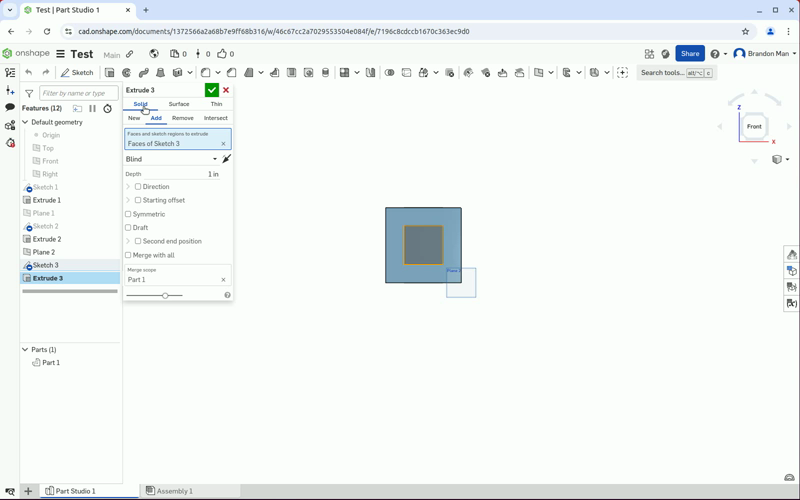
click(143, 106)
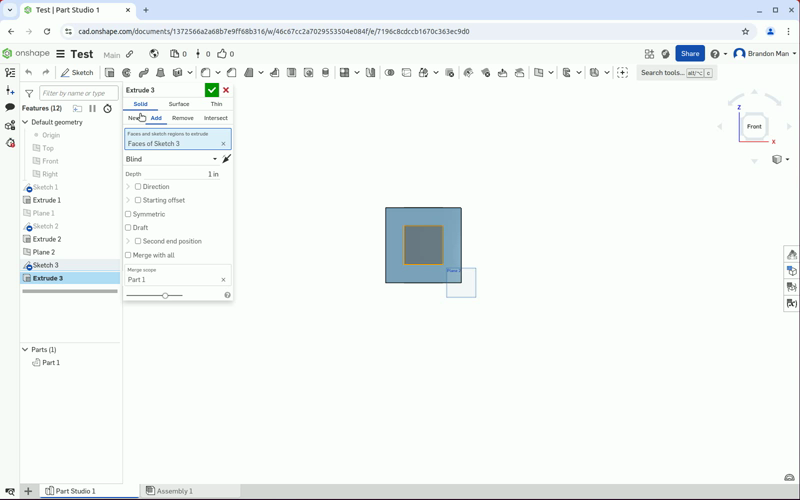
mouse_move(137, 120)
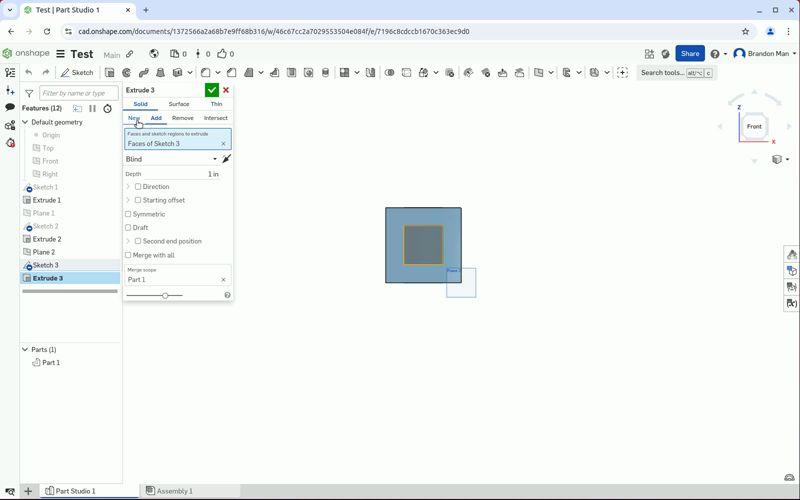
click(137, 120)
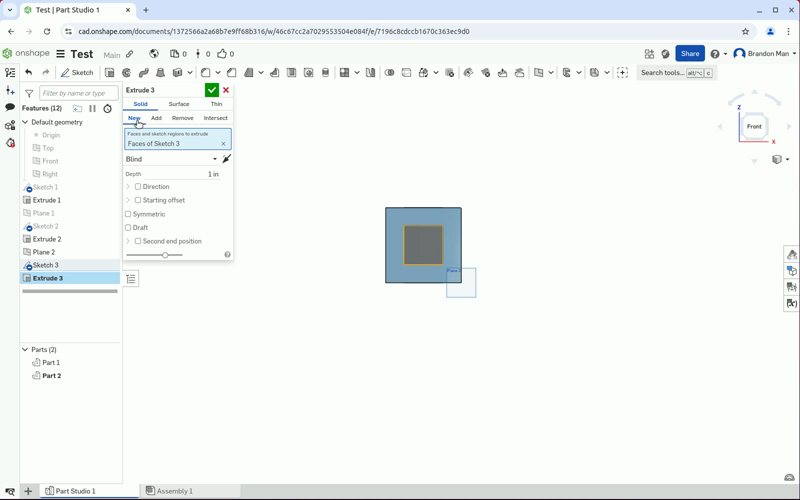
key(tab, 4)
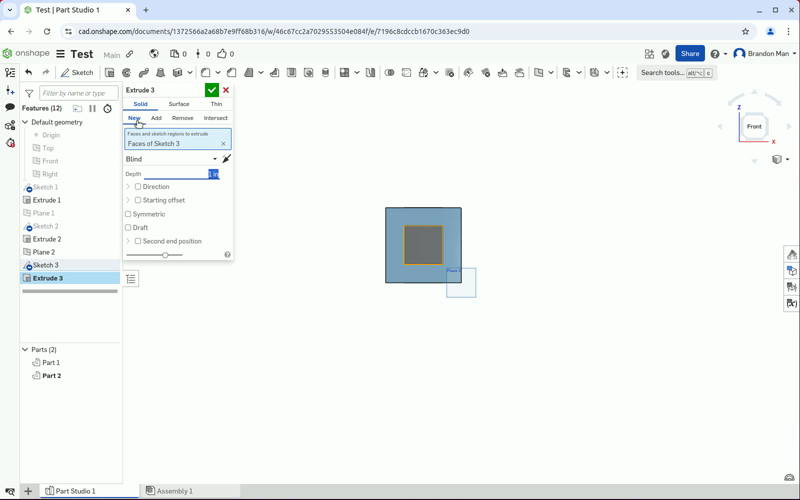
text(7.703)
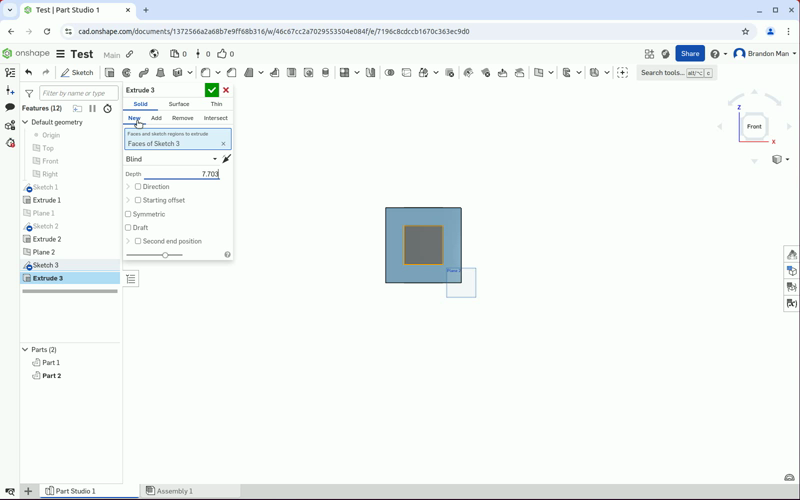
key(enter)
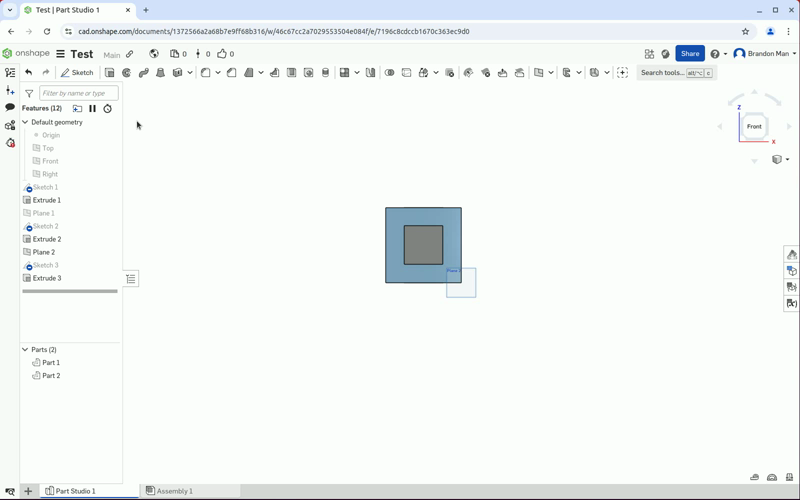
key(shift+h)
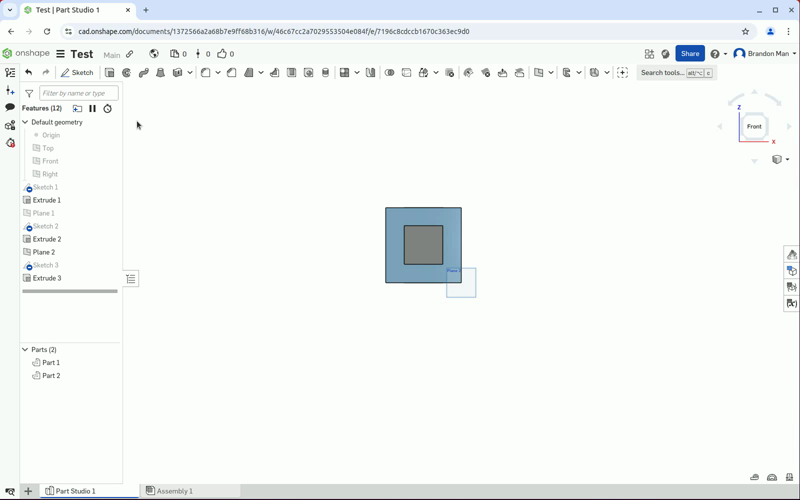
key(shift+h)
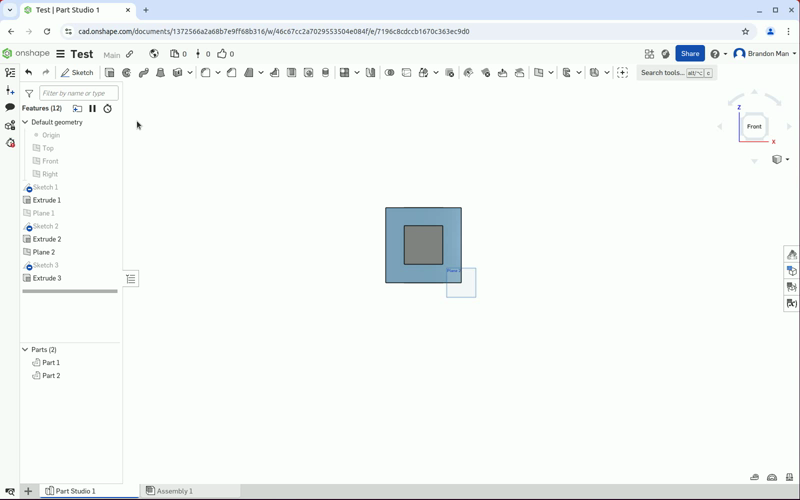
mouse_move(73, 189)
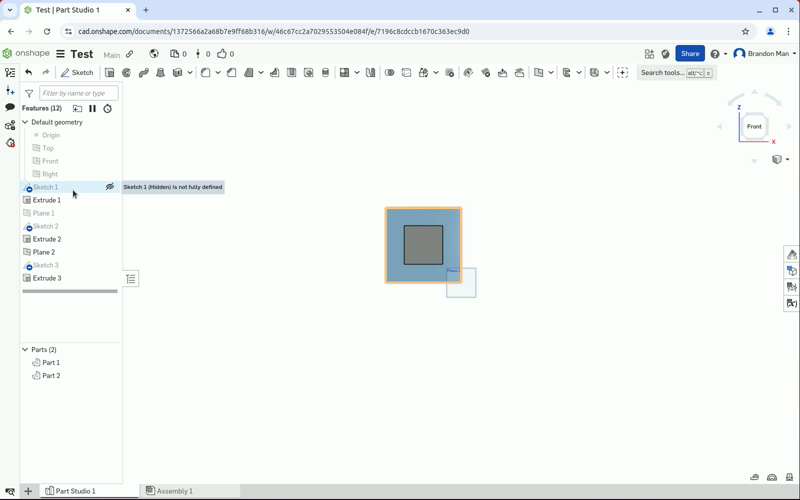
click(73, 189)
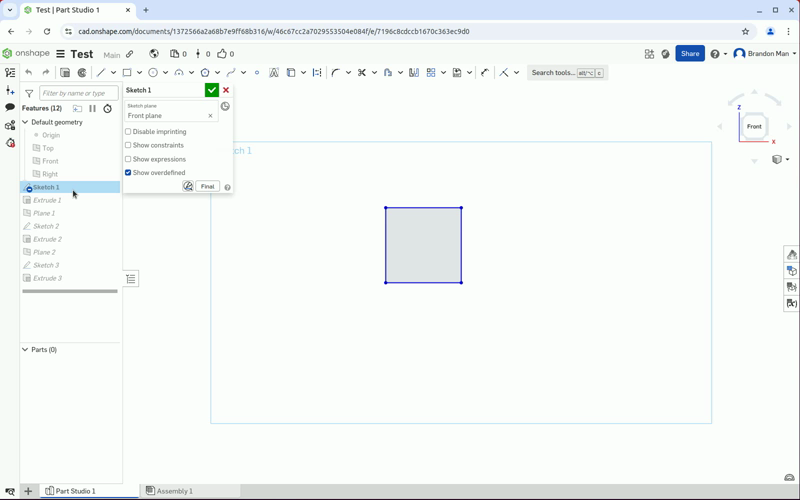
mouse_move(229, 92)
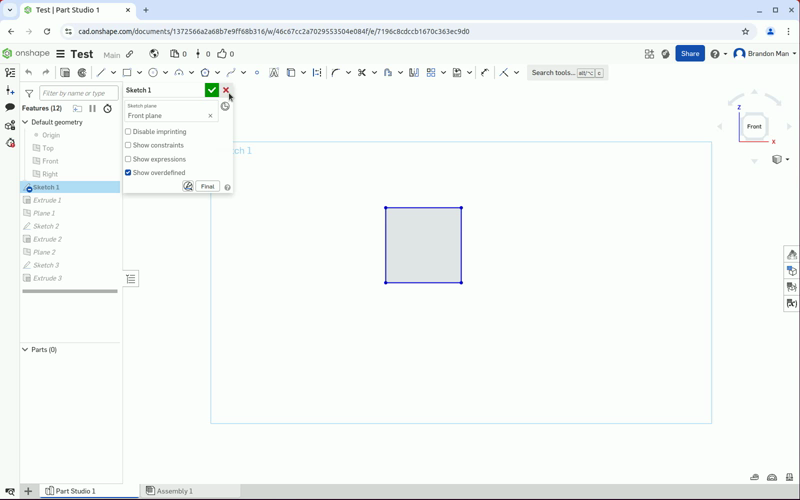
click(229, 92)
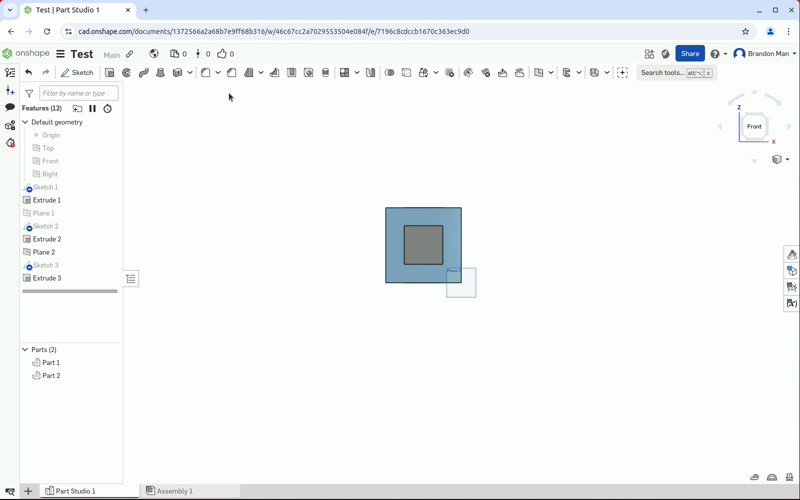
mouse_move(73, 352)
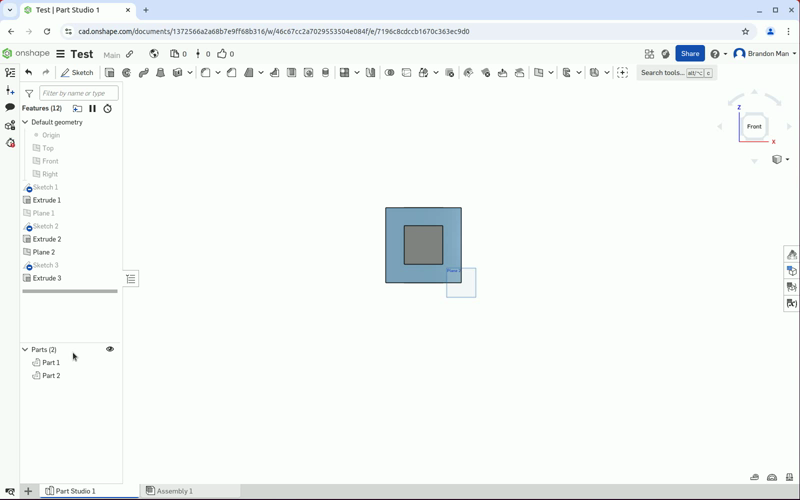
key(y)
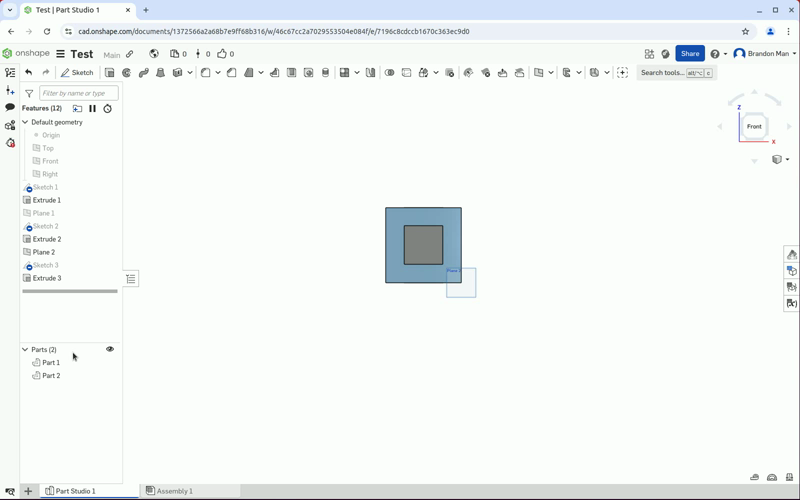
key(shift+p)
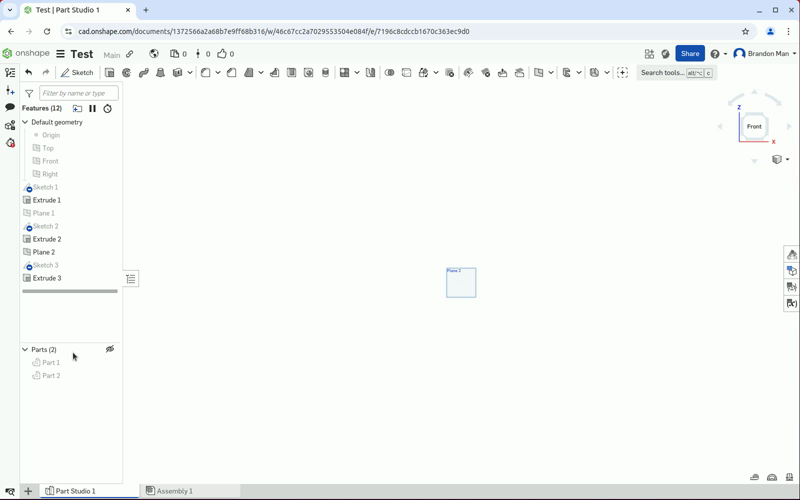
key(space)
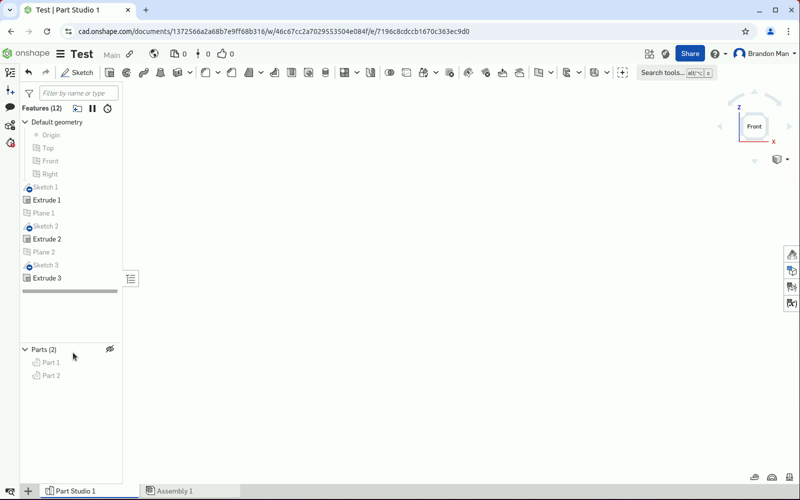
key_down(shift)
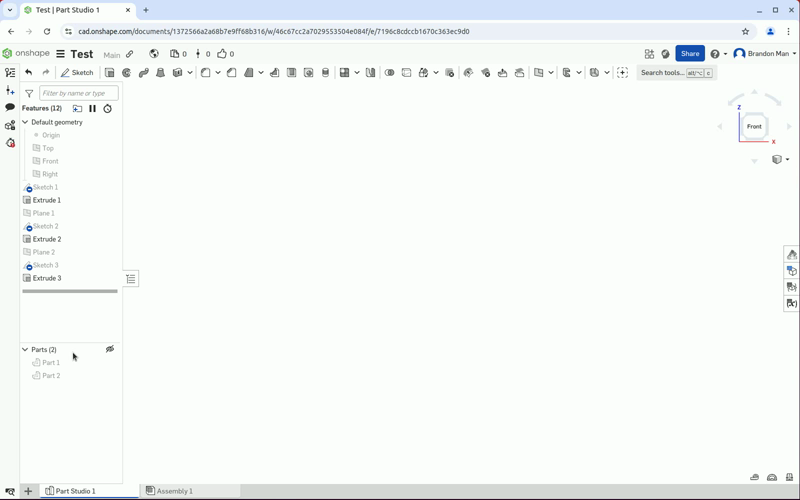
key(left)
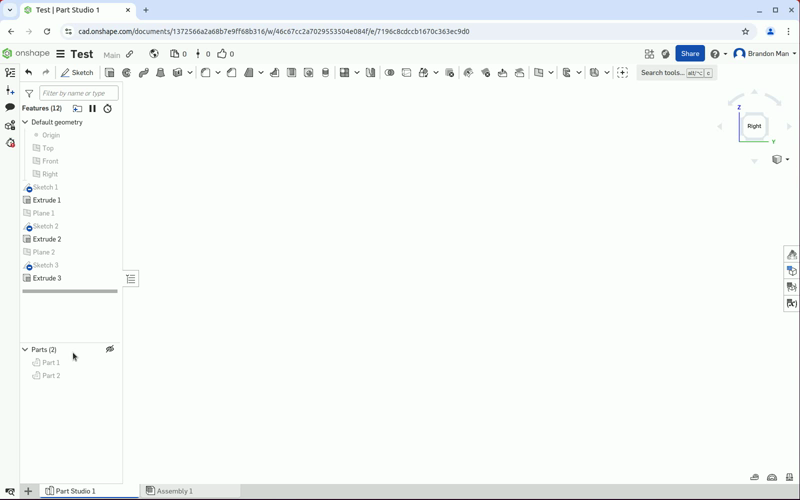
key_up(shift)
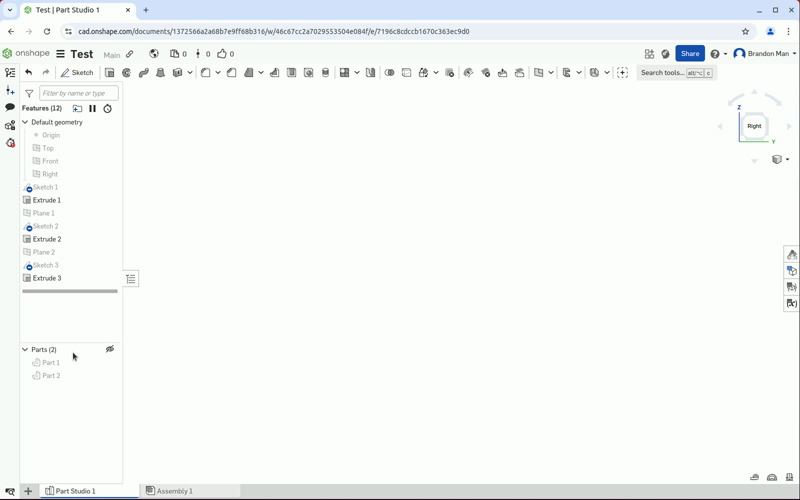
mouse_move(73, 352)
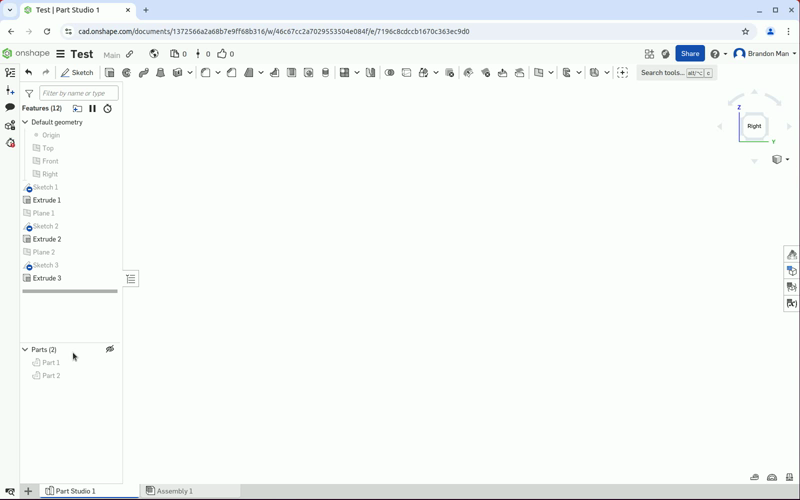
key(shift+y)
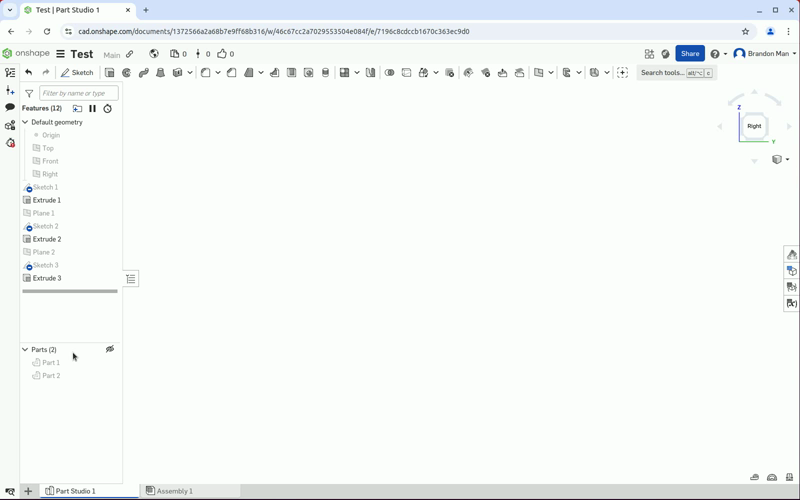
key(shift+s)
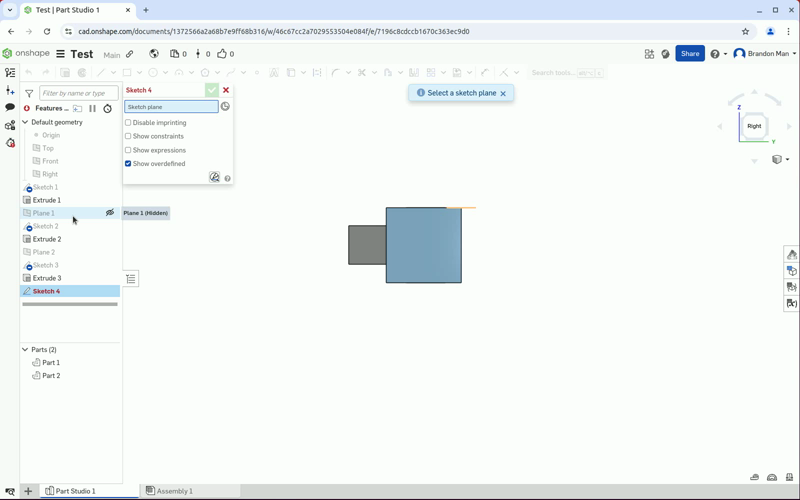
scroll(3)
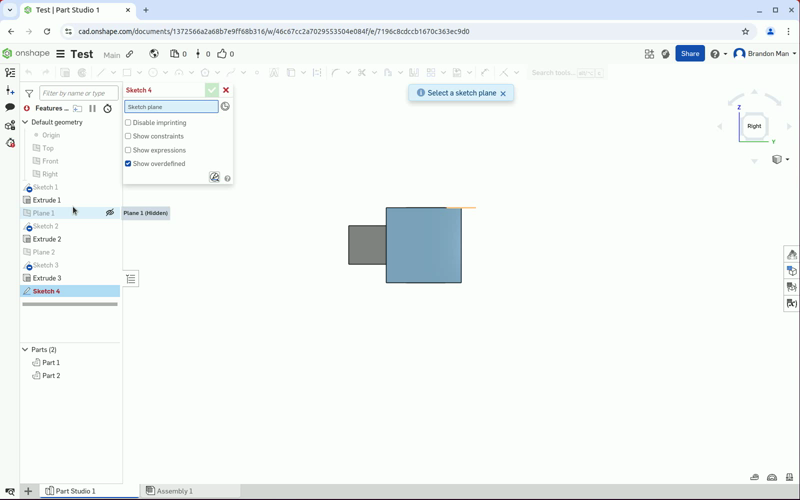
mouse_move(73, 176)
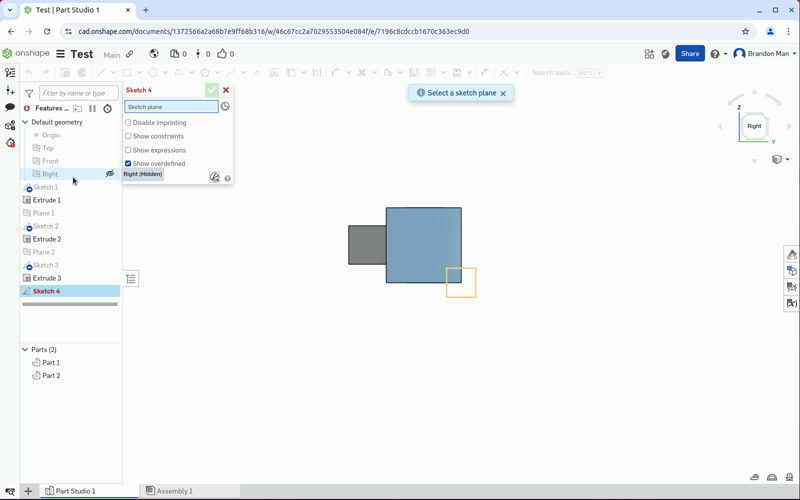
click(73, 176)
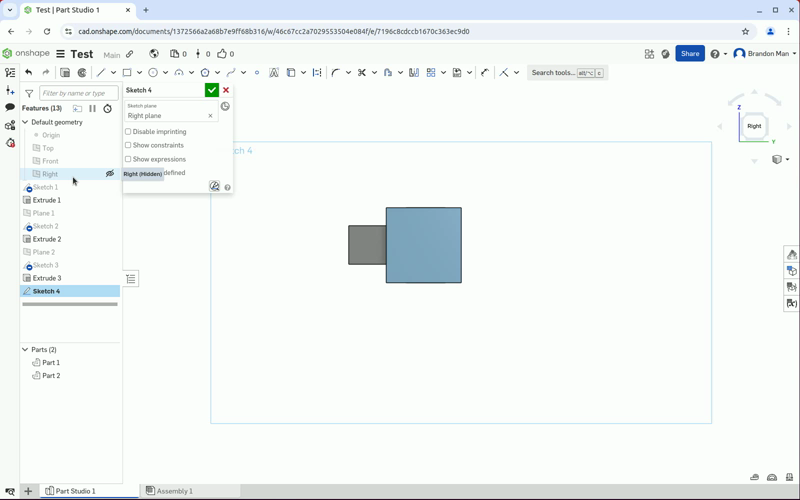
mouse_move(73, 352)
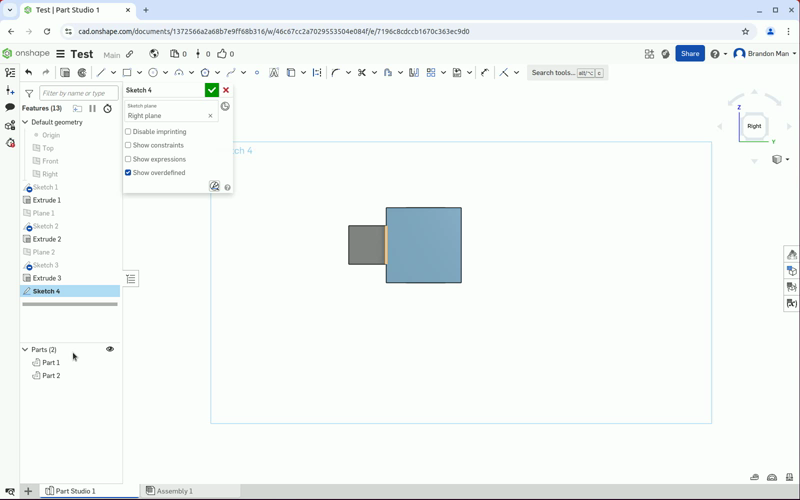
key(y)
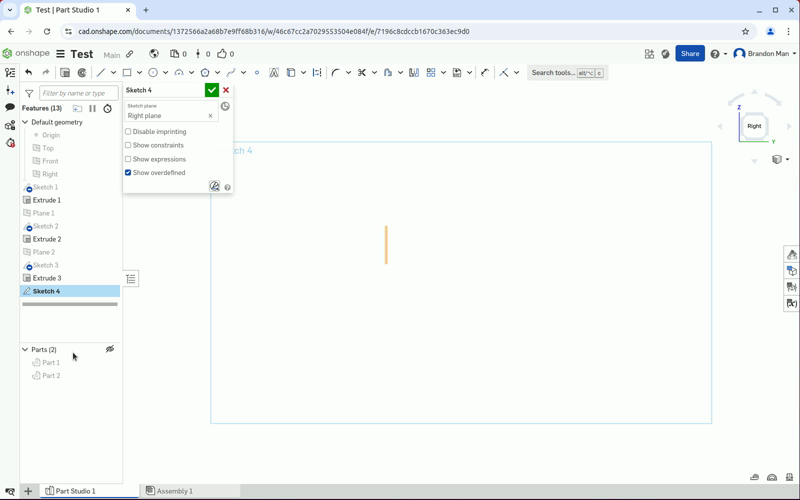
key(c)
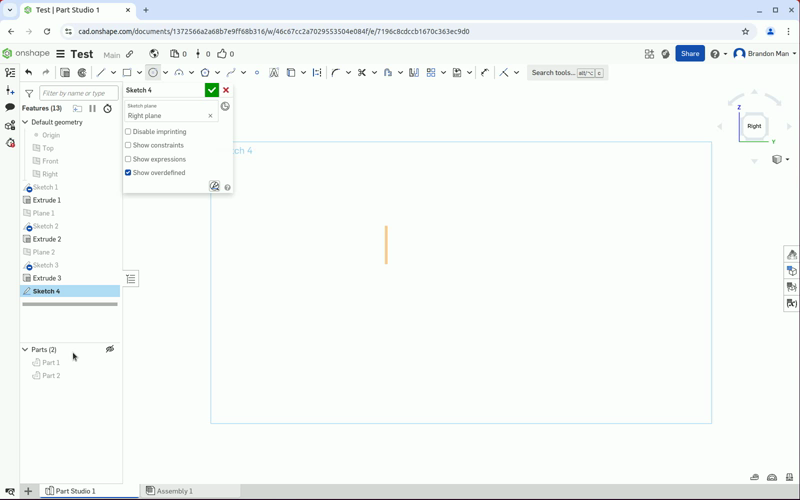
key_down(shift)
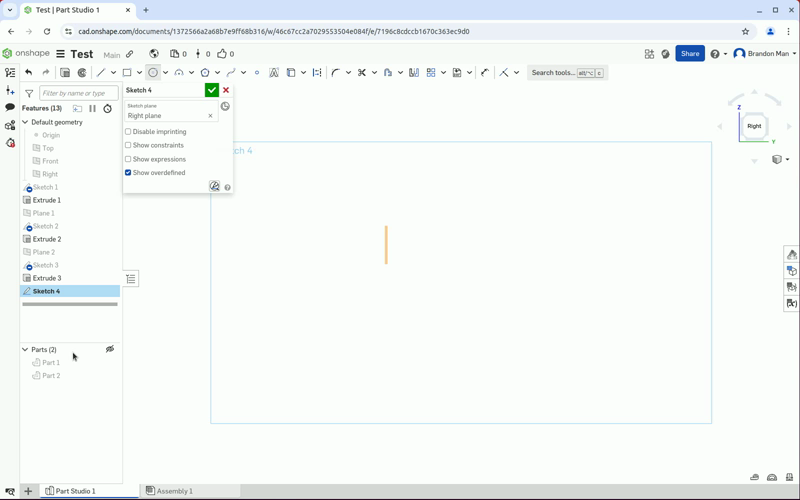
mouse_move(423, 245)
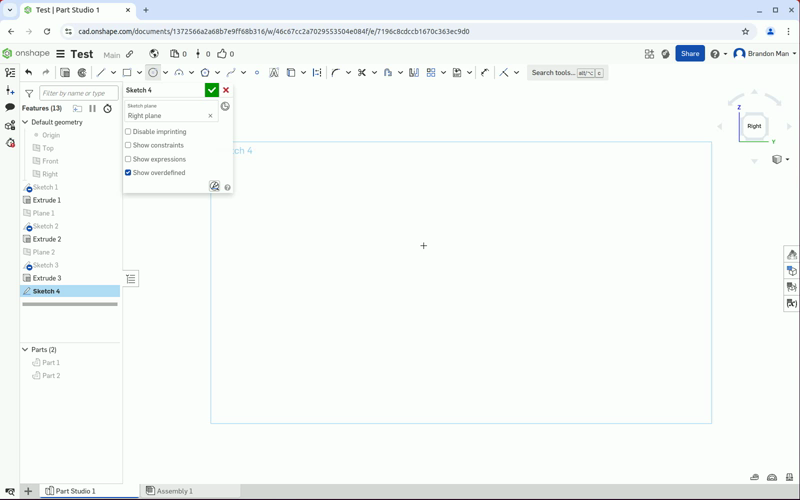
click(423, 245)
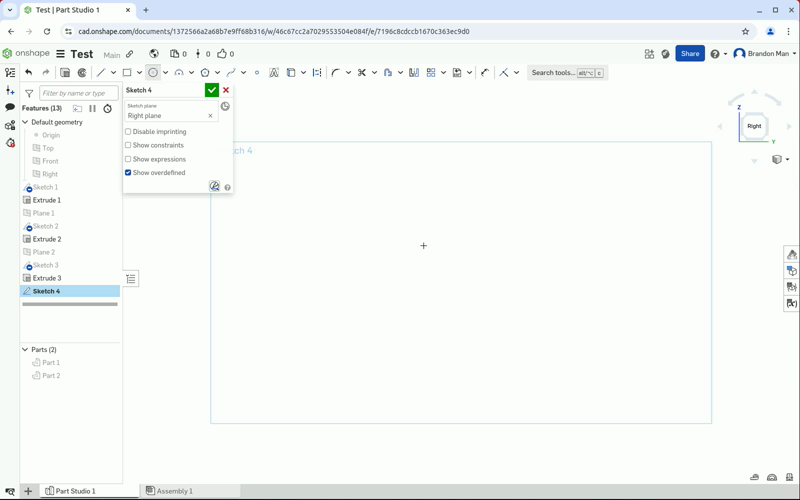
key_up(shift)
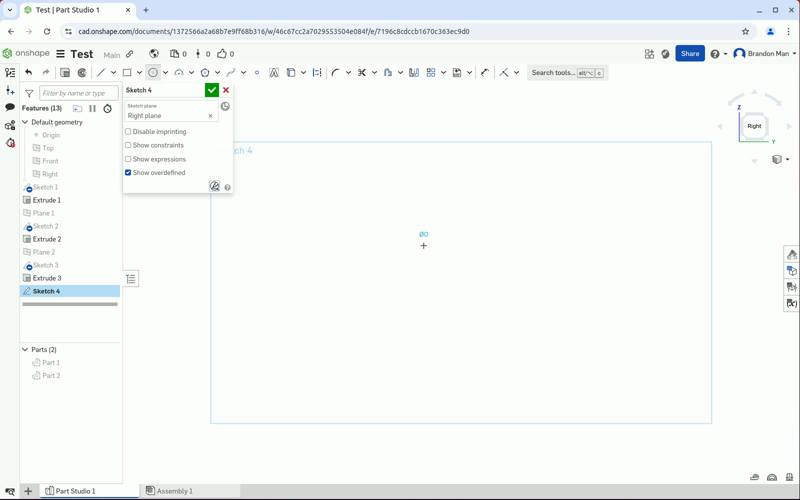
mouse_move(443, 245)
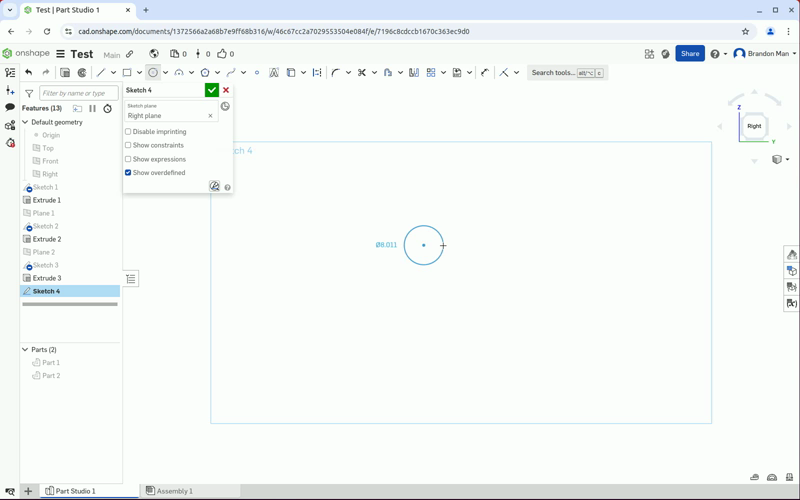
click(443, 245)
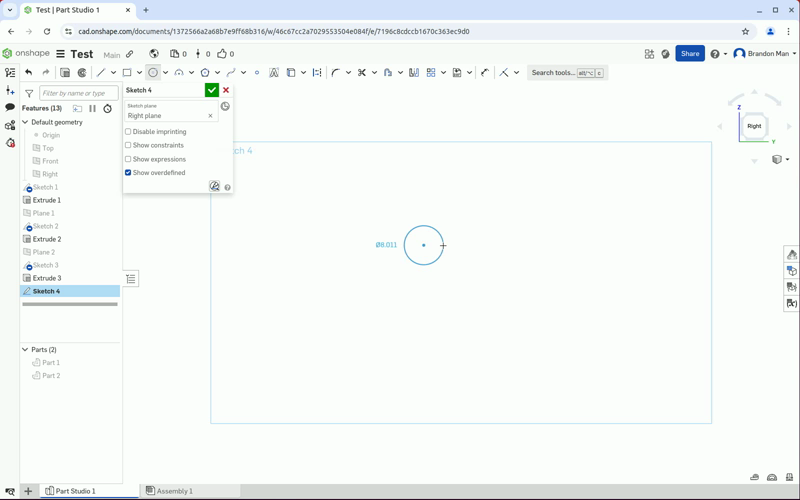
key(esc)
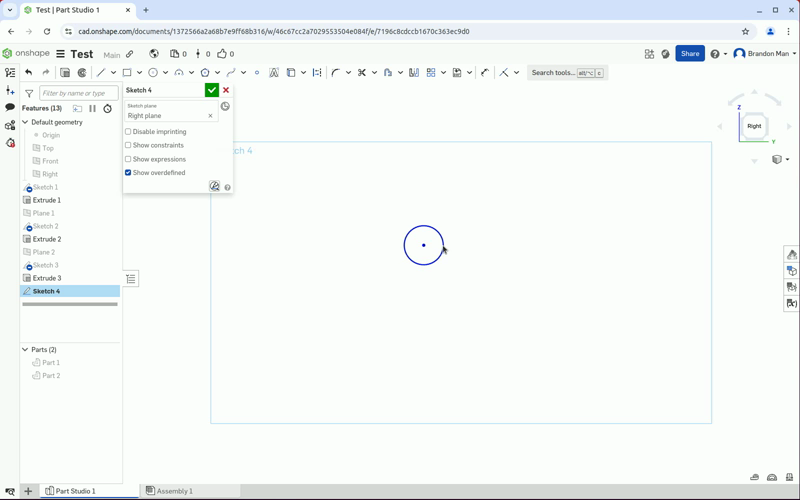
mouse_move(429, 238)
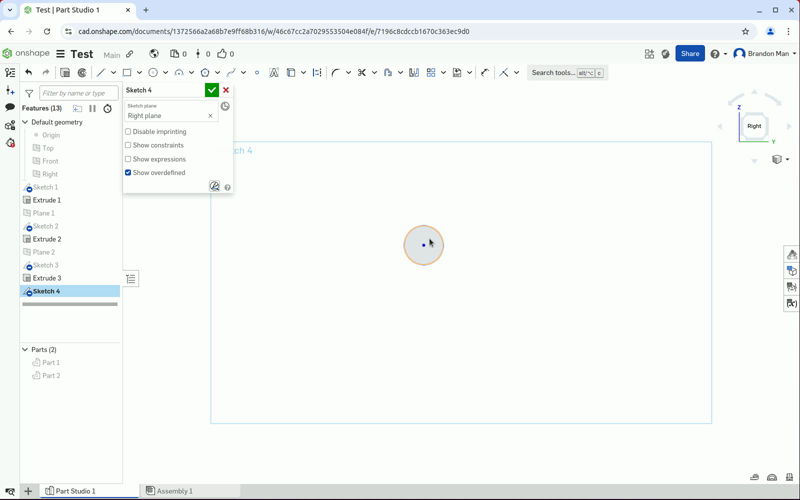
scroll(6)
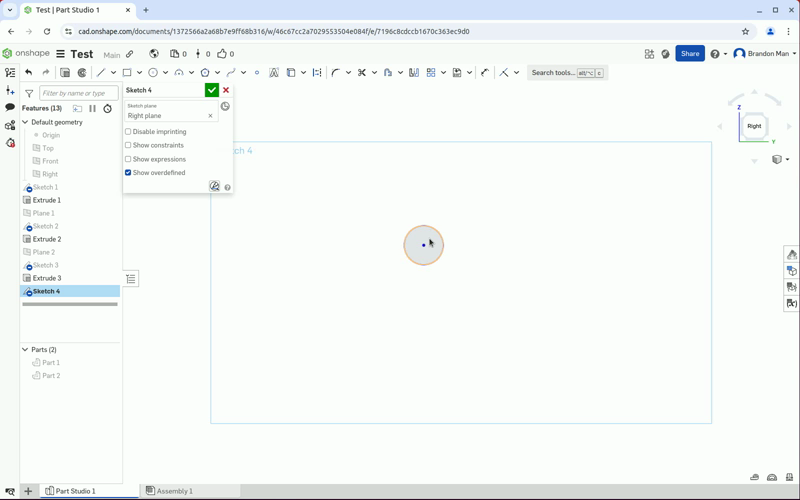
scroll(6)
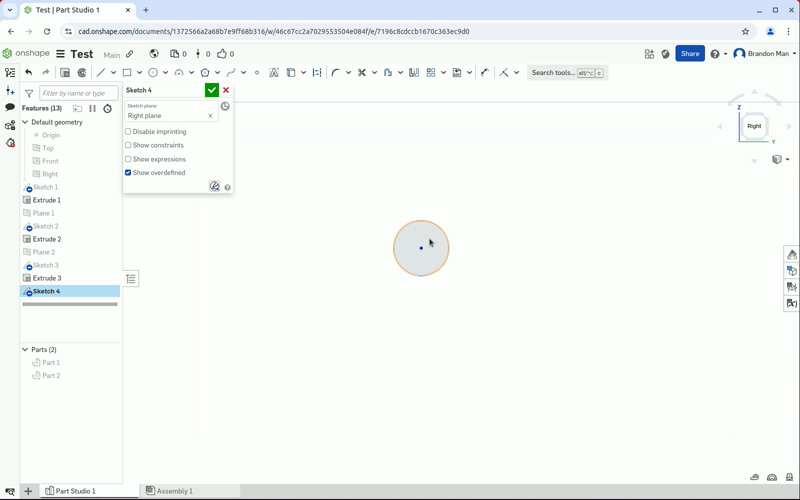
scroll(6)
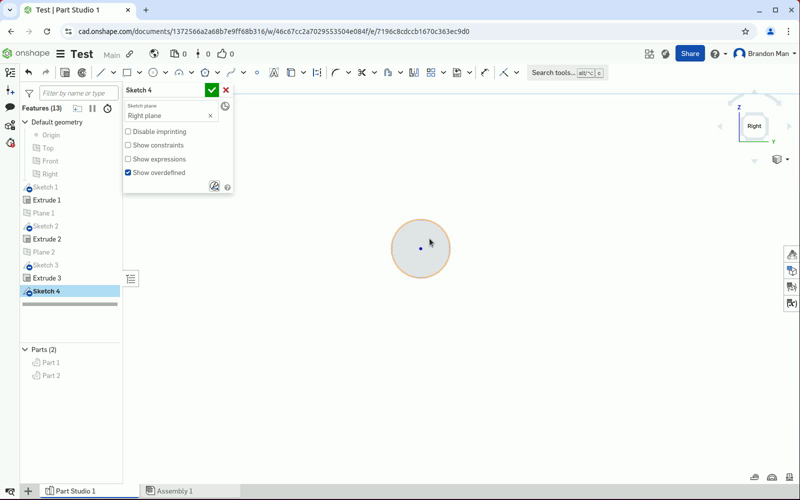
scroll(6)
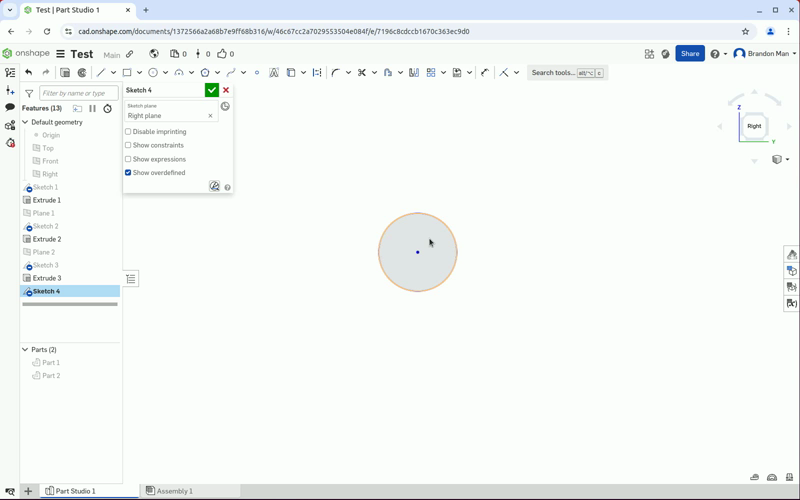
scroll(6)
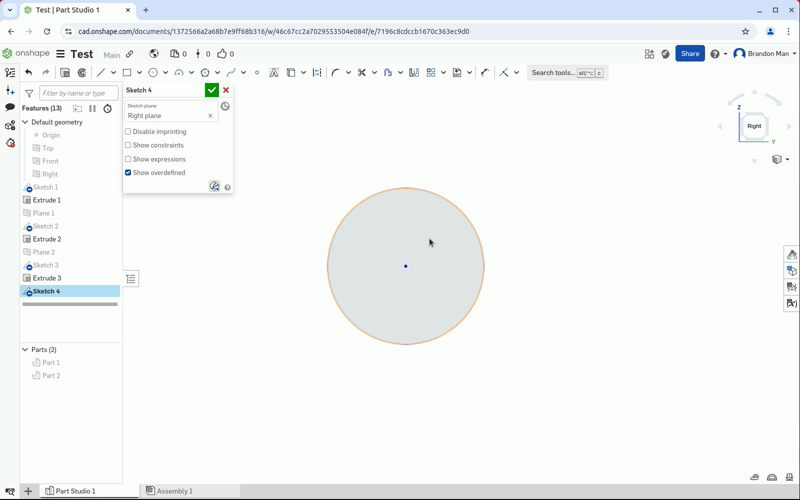
scroll(6)
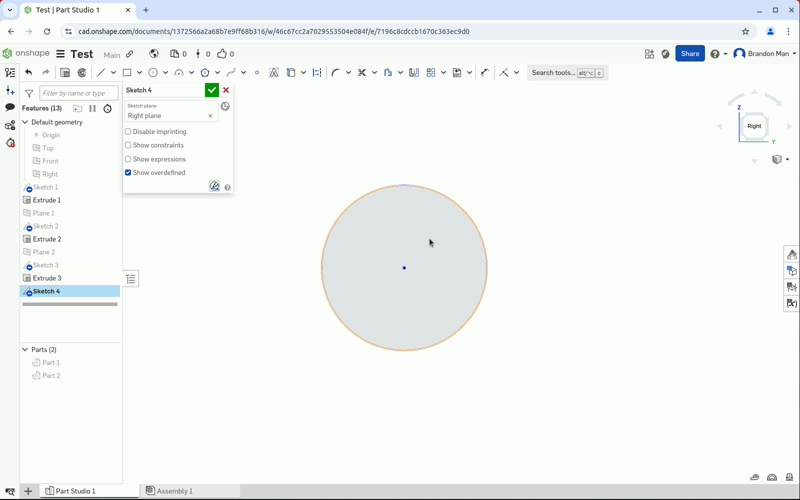
scroll(6)
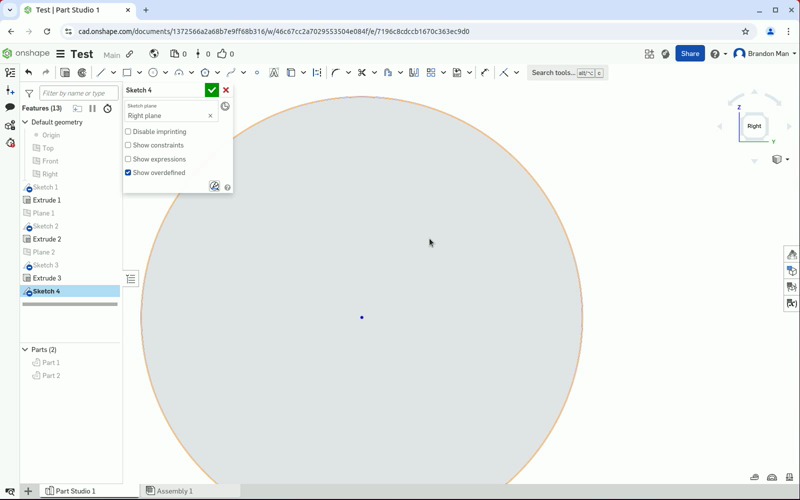
click(429, 238)
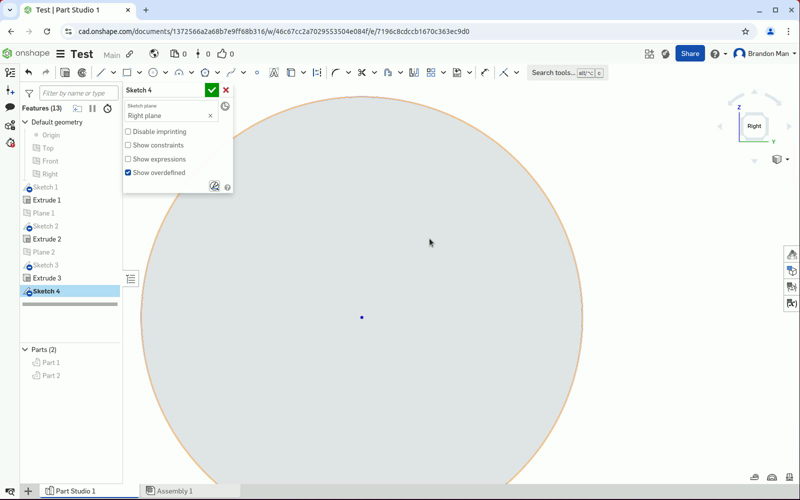
scroll(-6)
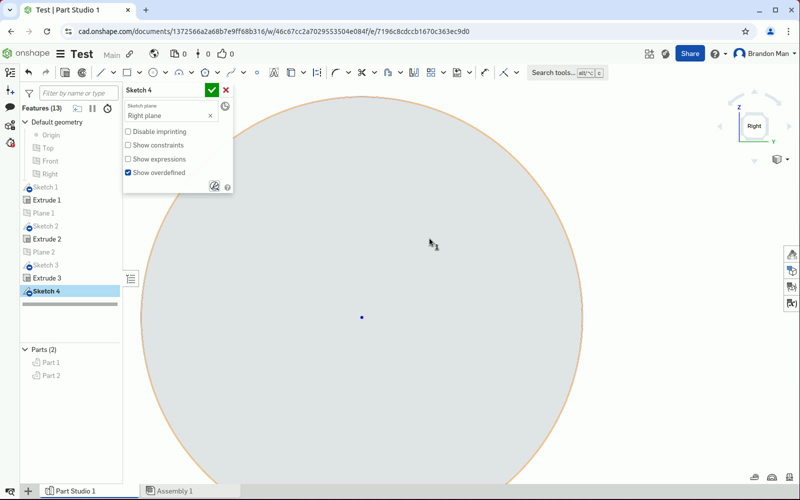
scroll(-6)
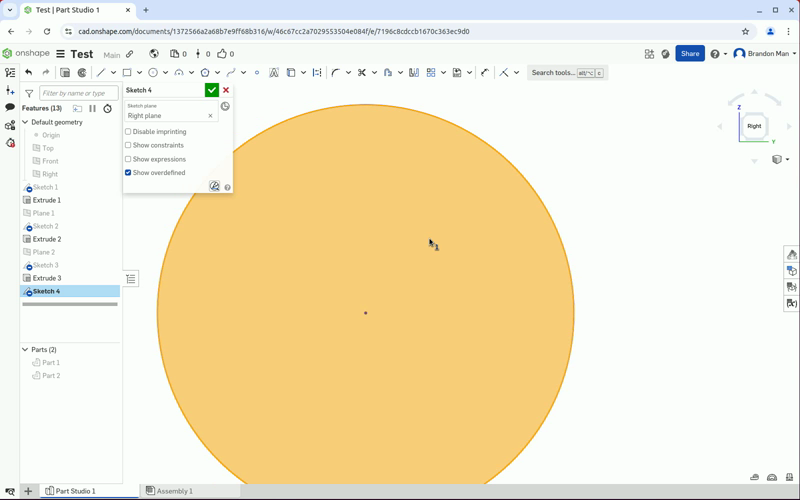
scroll(-6)
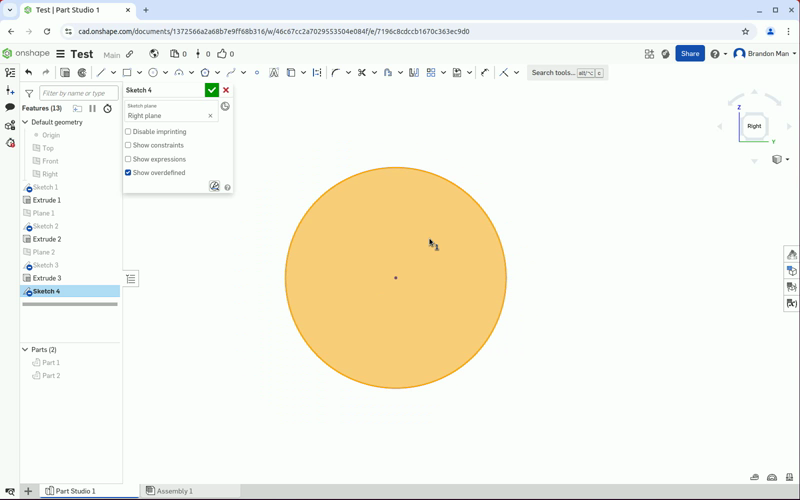
scroll(-6)
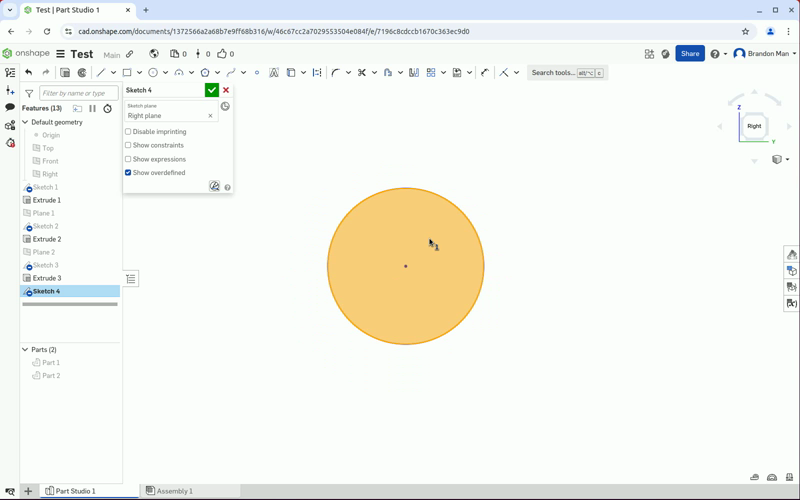
scroll(-6)
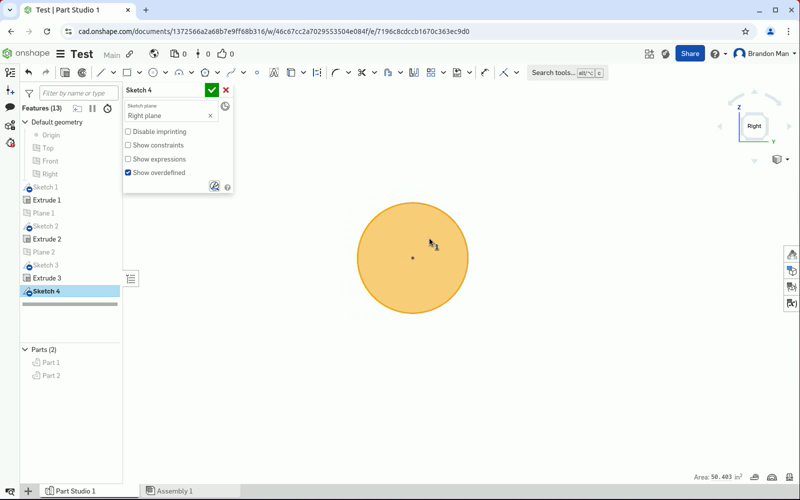
scroll(-6)
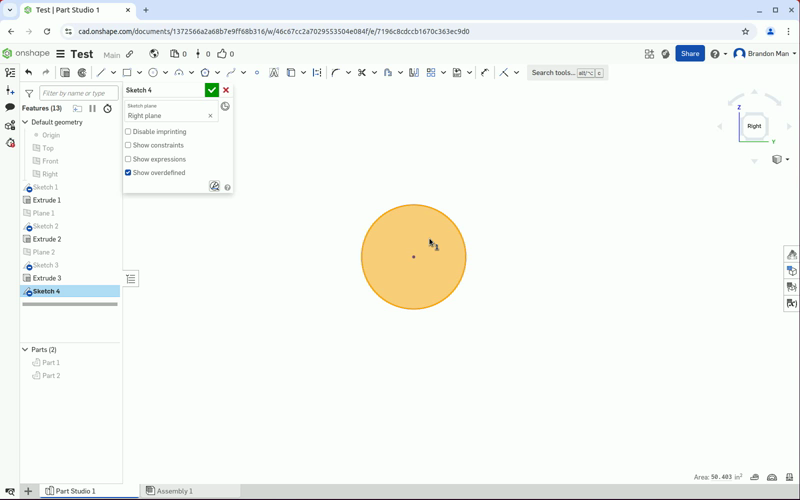
scroll(-6)
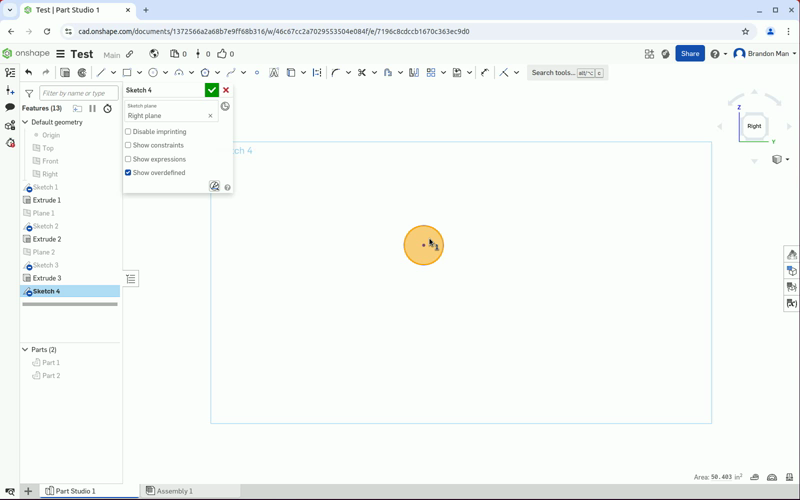
mouse_move(73, 352)
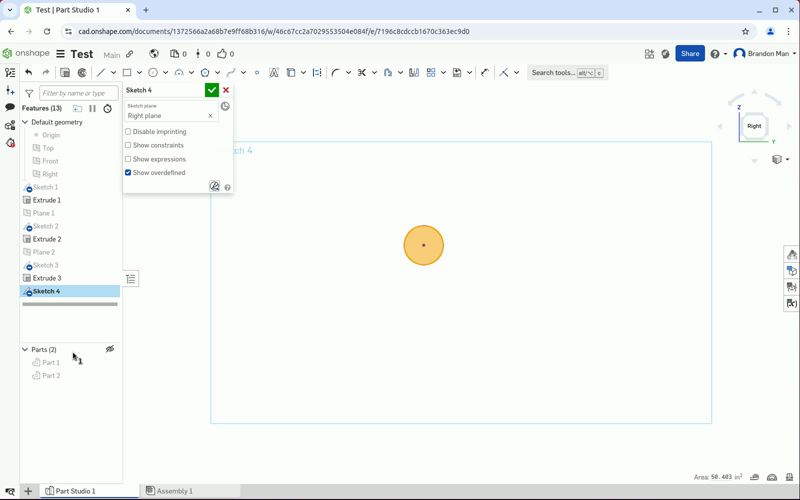
key(shift+y)
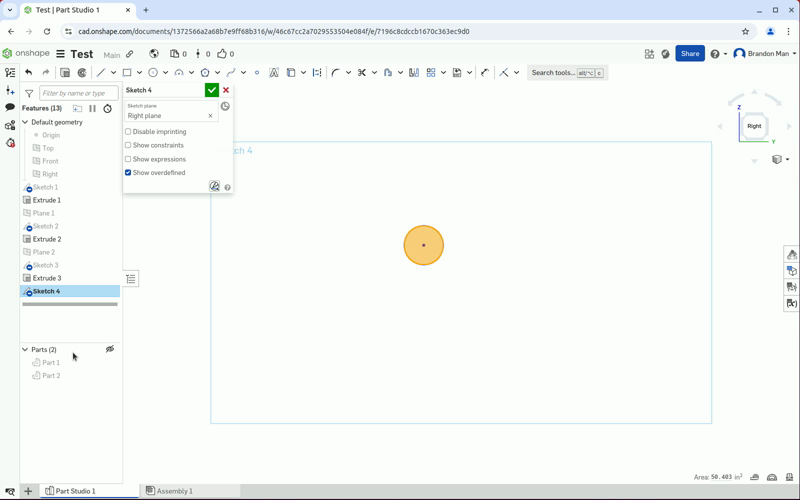
key(shift+e)
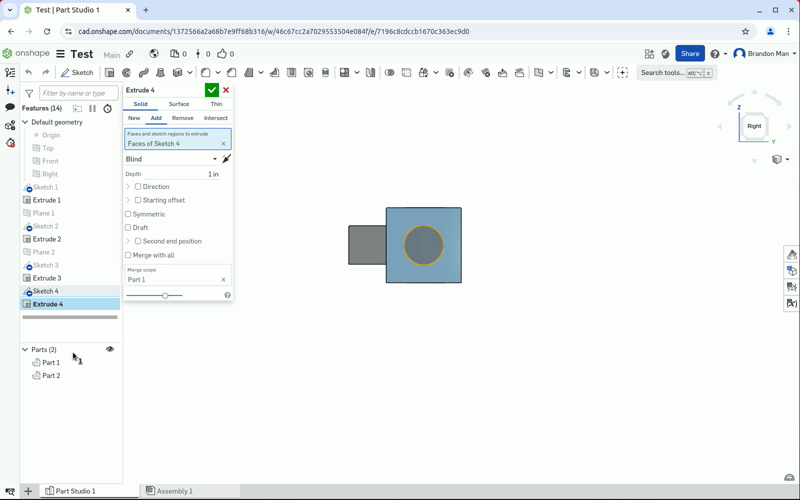
mouse_move(143, 106)
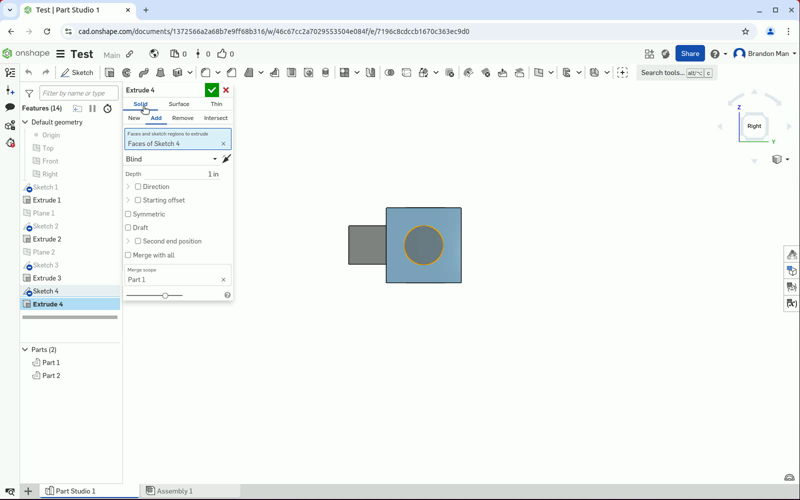
click(143, 106)
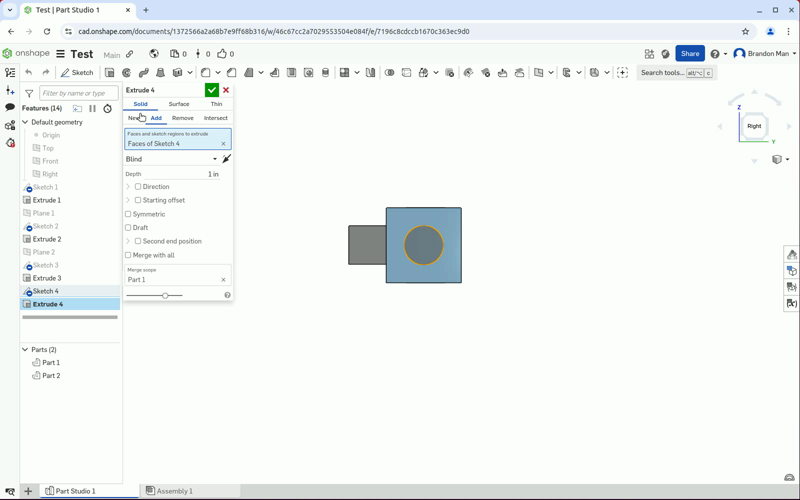
mouse_move(137, 120)
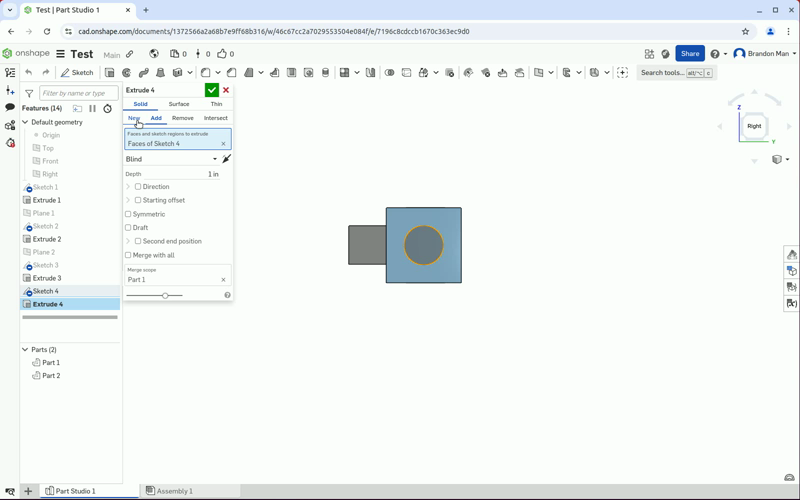
click(137, 120)
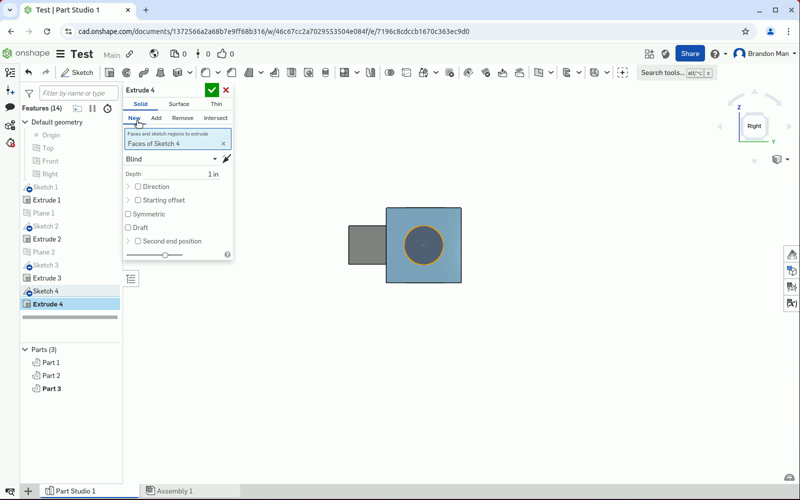
key(tab, 4)
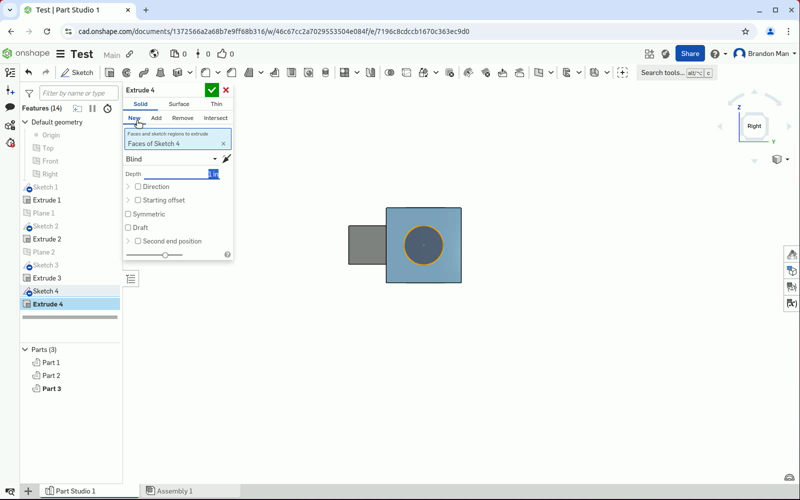
text(7.703)
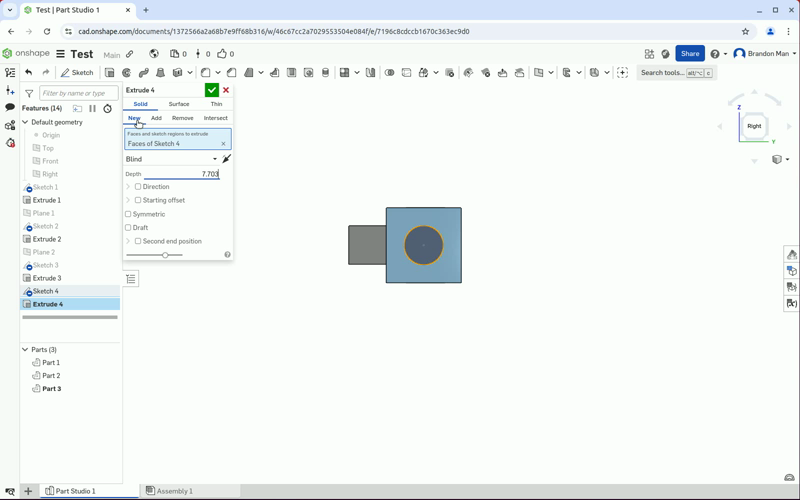
key(enter)
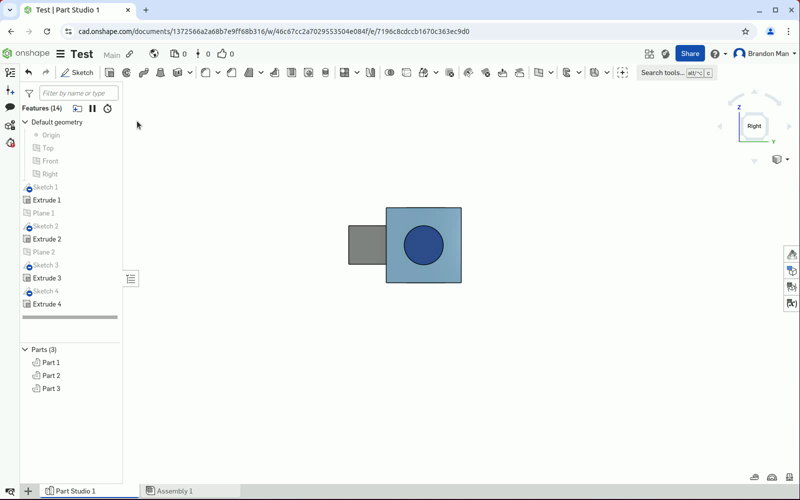
key(shift+h)
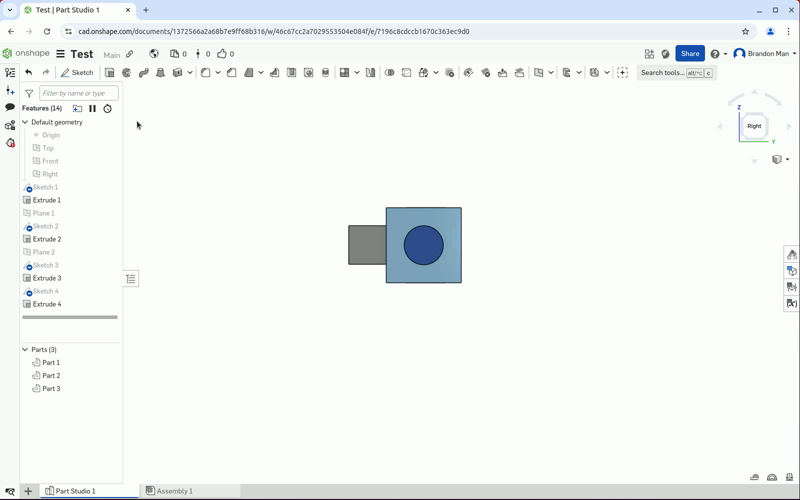
key(shift+h)
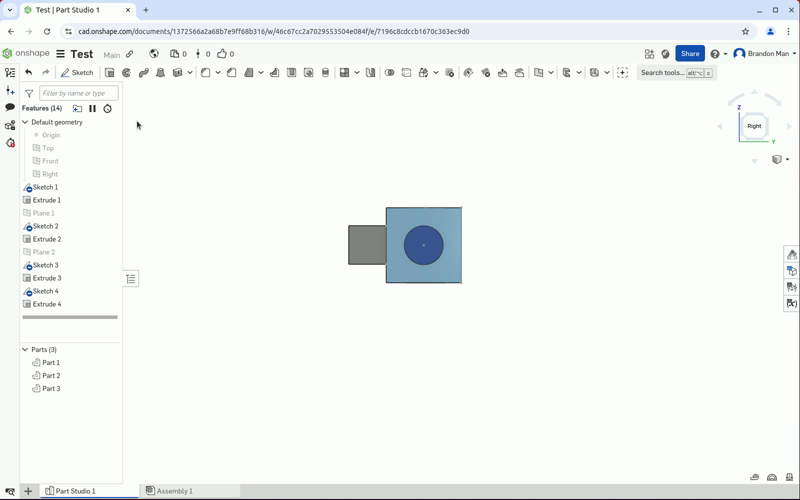
key(shift+7)
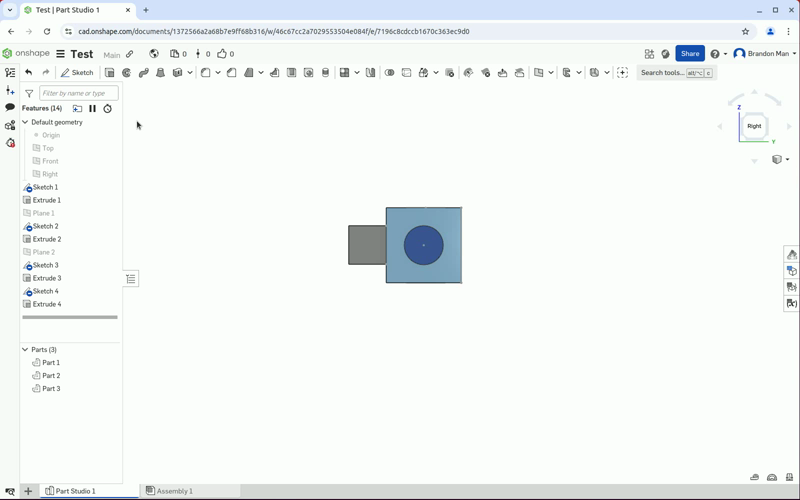
key(right, 2)
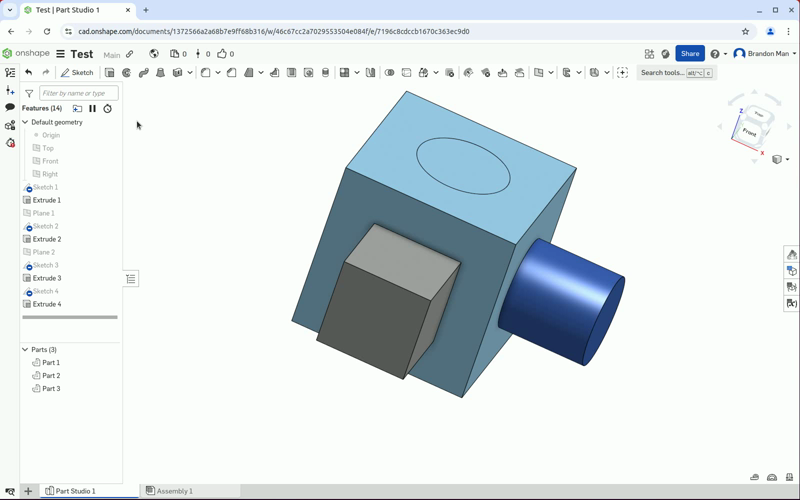
key(down, 2)
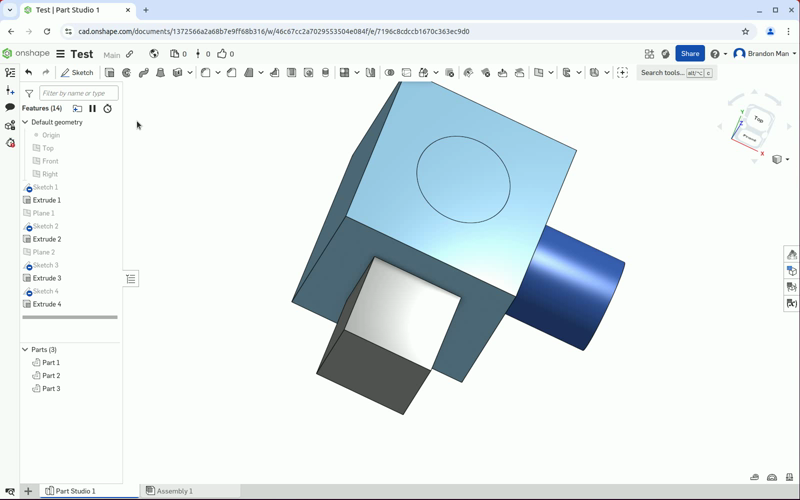
key(up, 2)
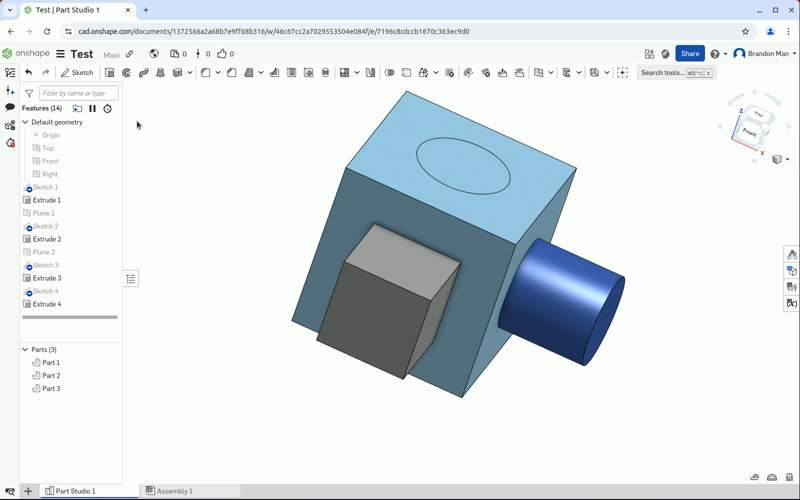
key(left, 2)
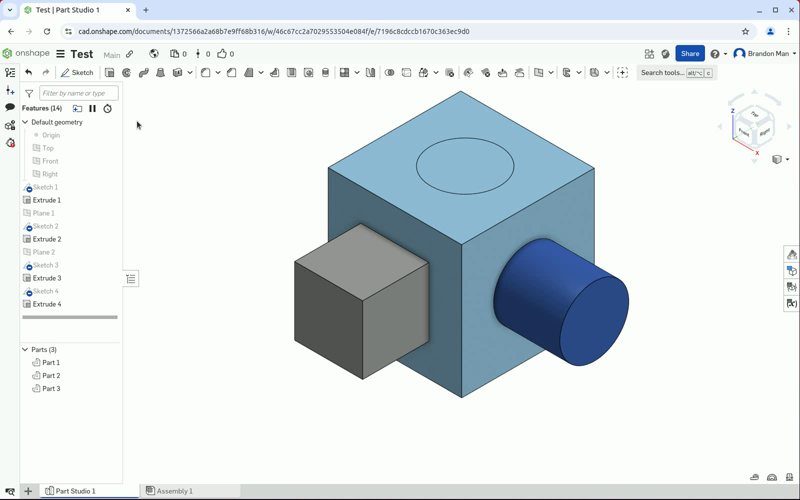
mouse_move(73, 189)
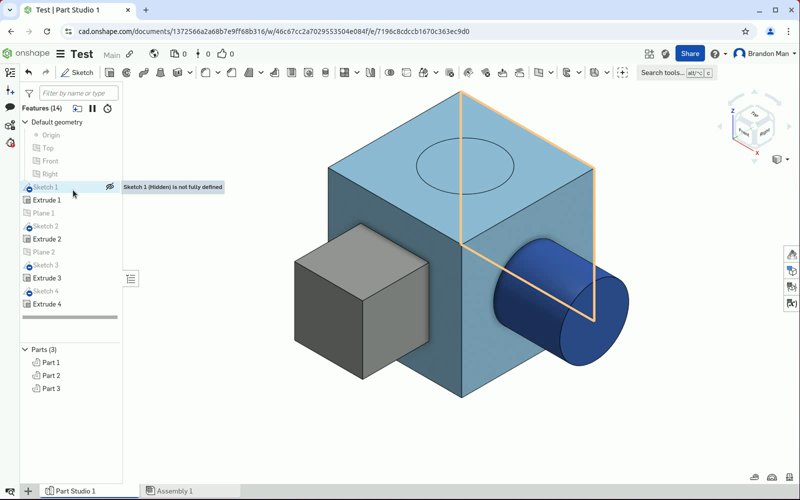
click(73, 189)